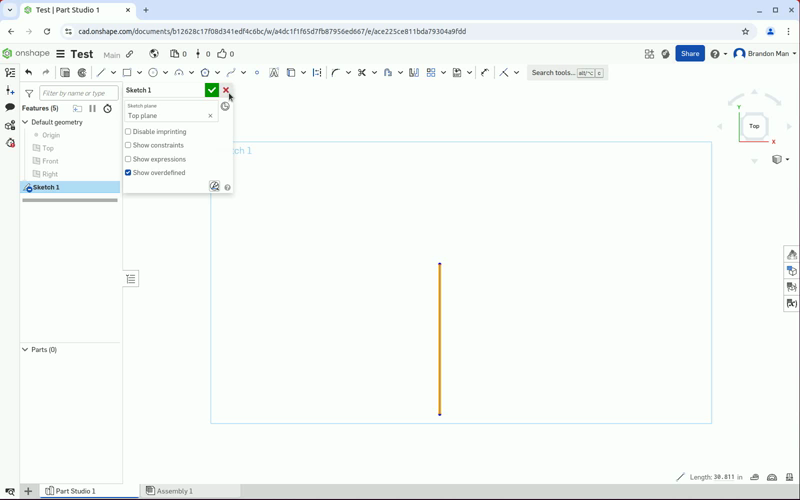
key(shift+h)
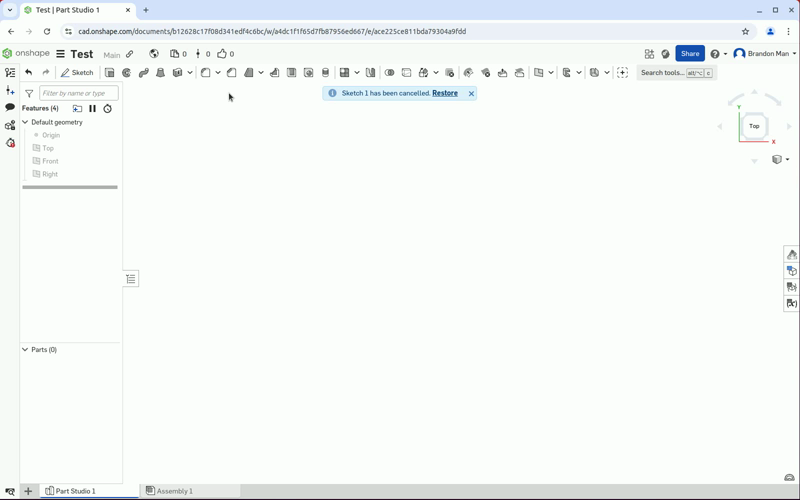
mouse_move(73, 352)
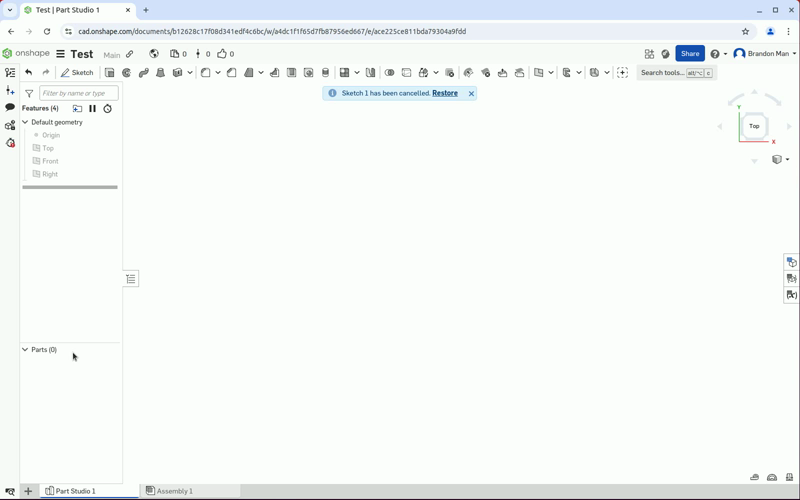
key(y)
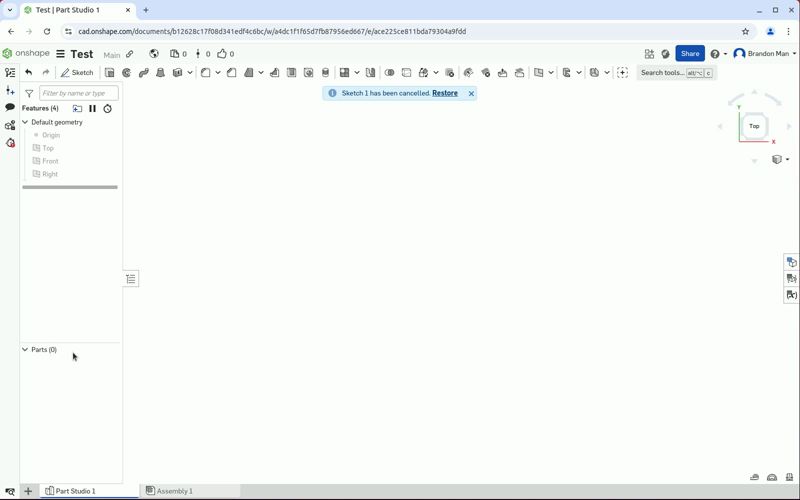
key(shift+p)
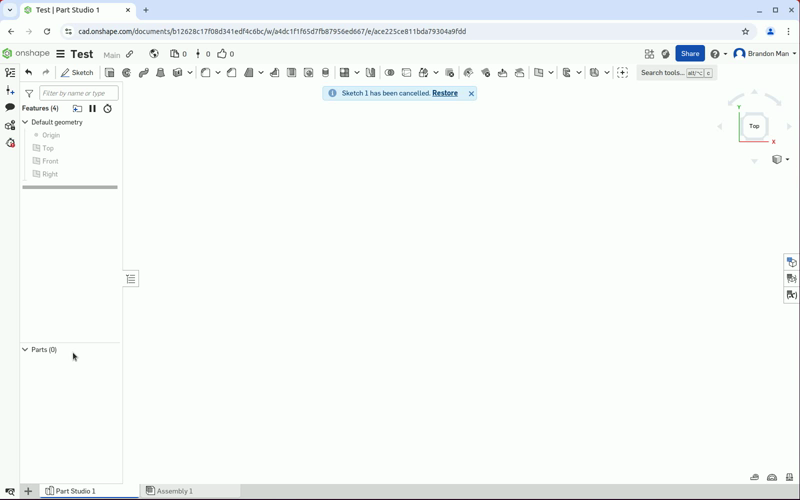
key(space)
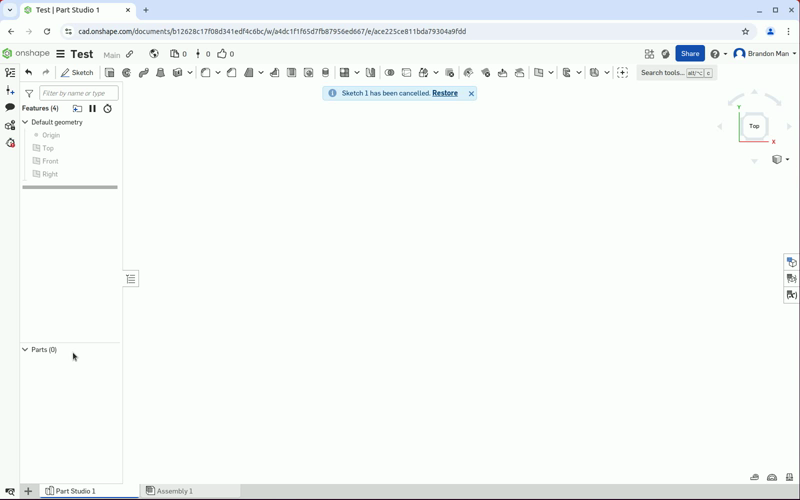
key_down(shift)
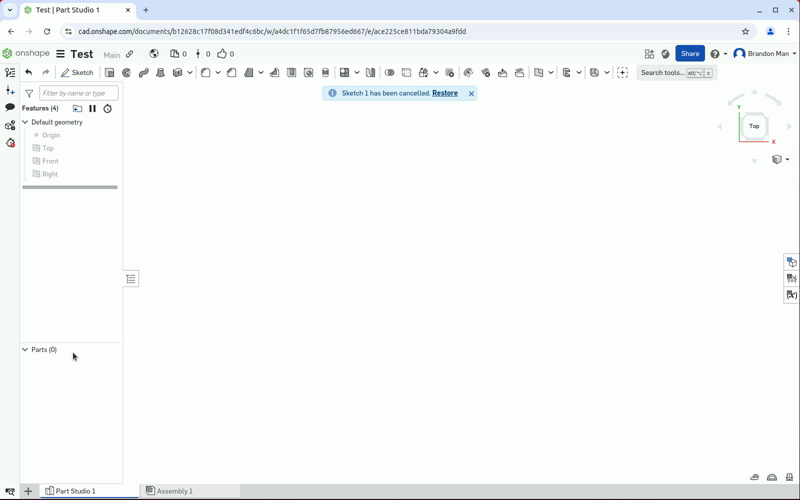
key(up)
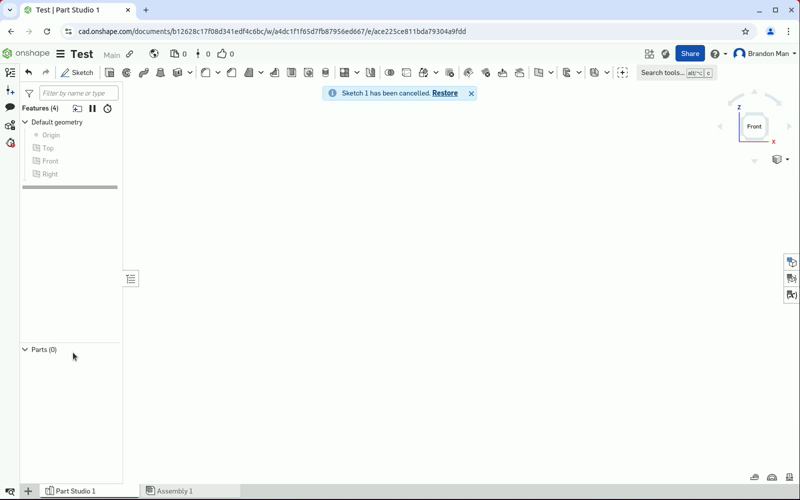
key_up(shift)
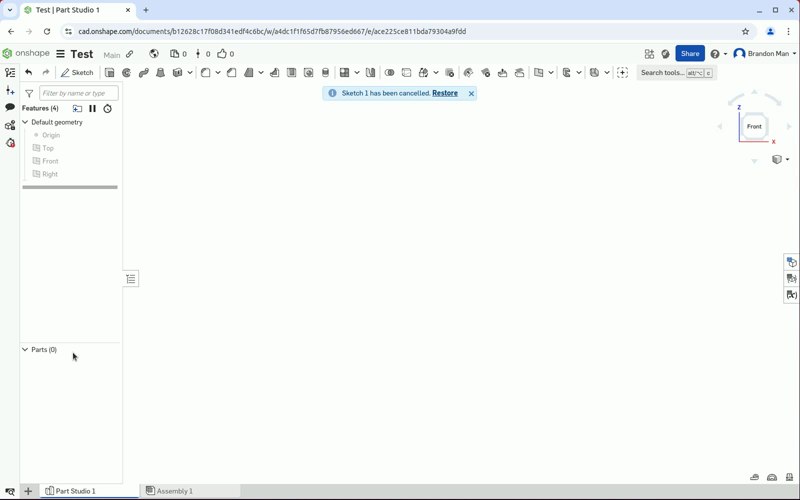
mouse_move(73, 352)
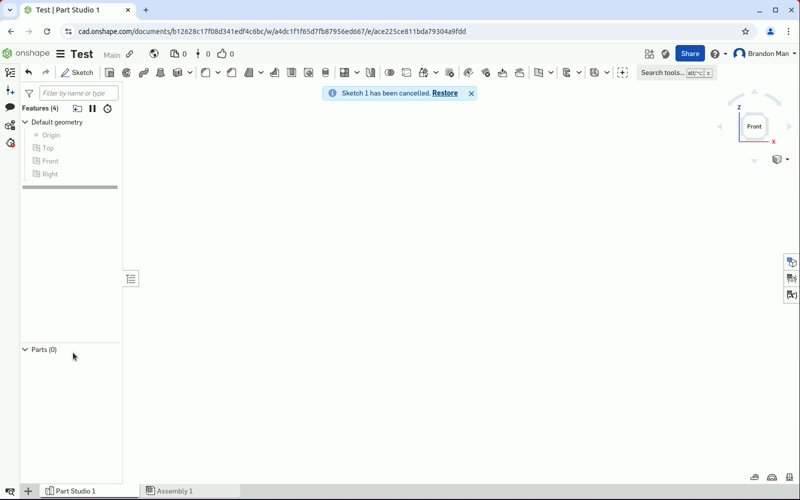
key(shift+y)
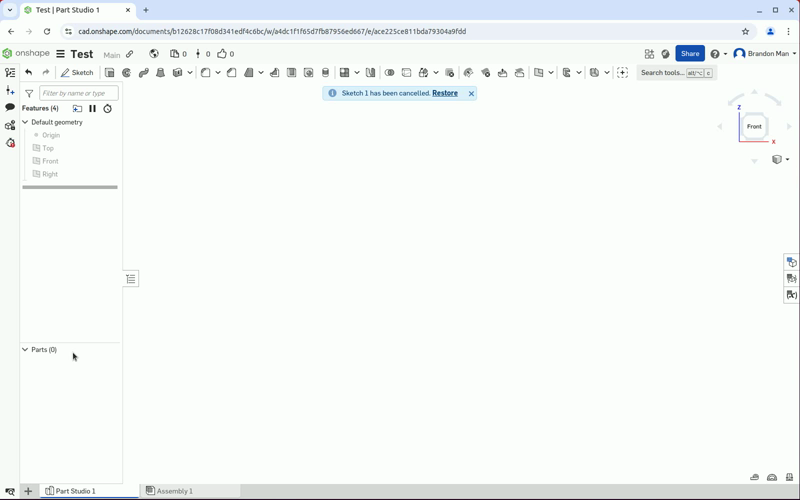
key(shift+s)
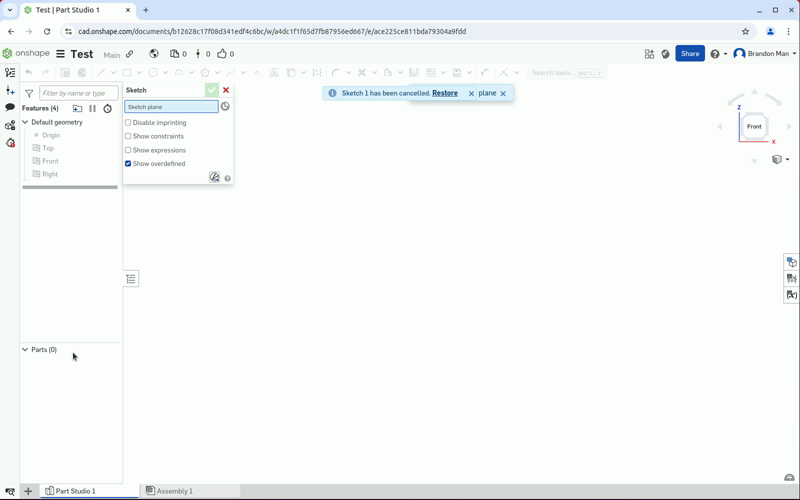
mouse_move(73, 163)
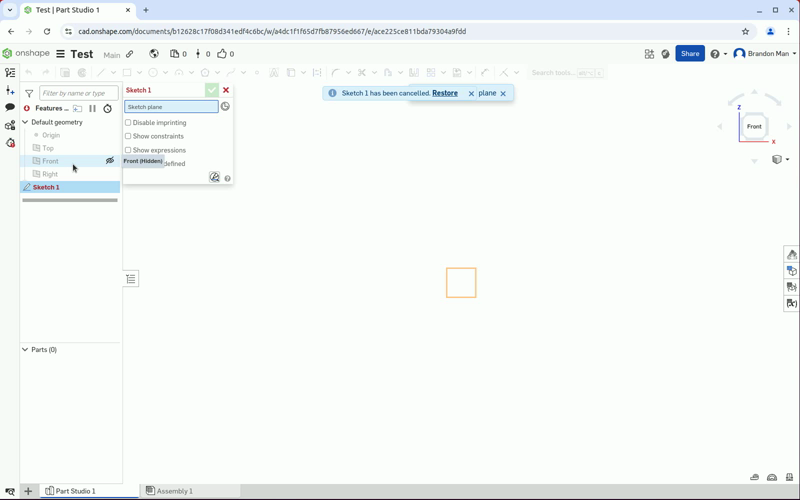
click(73, 163)
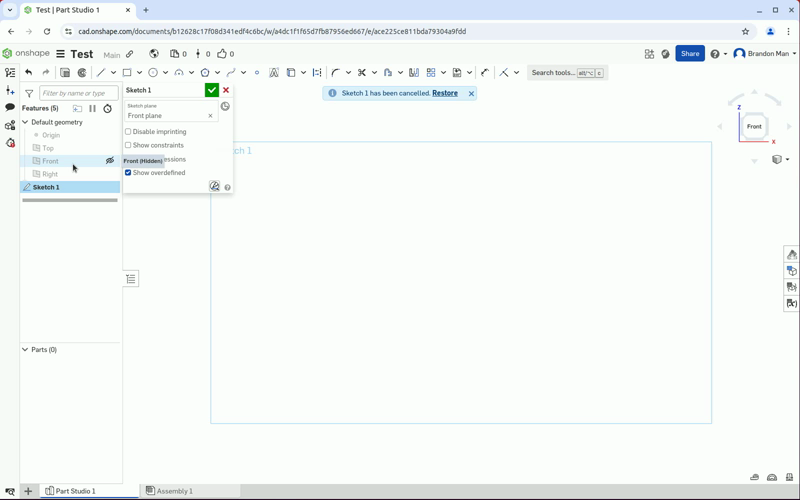
mouse_move(73, 352)
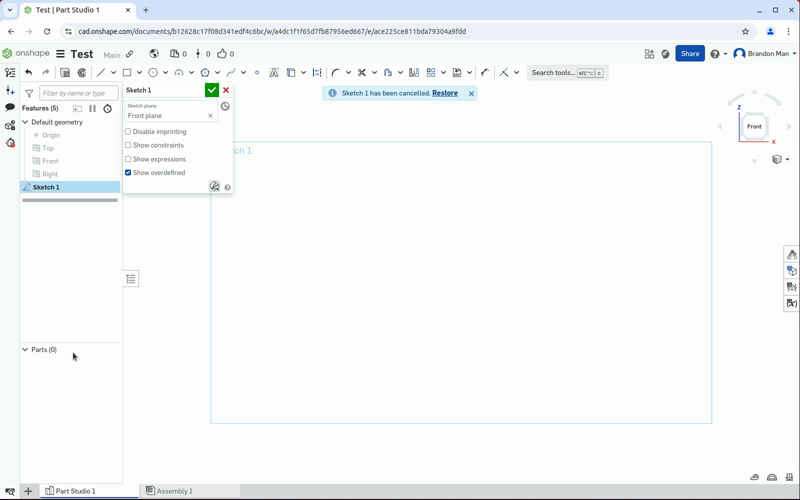
key(y)
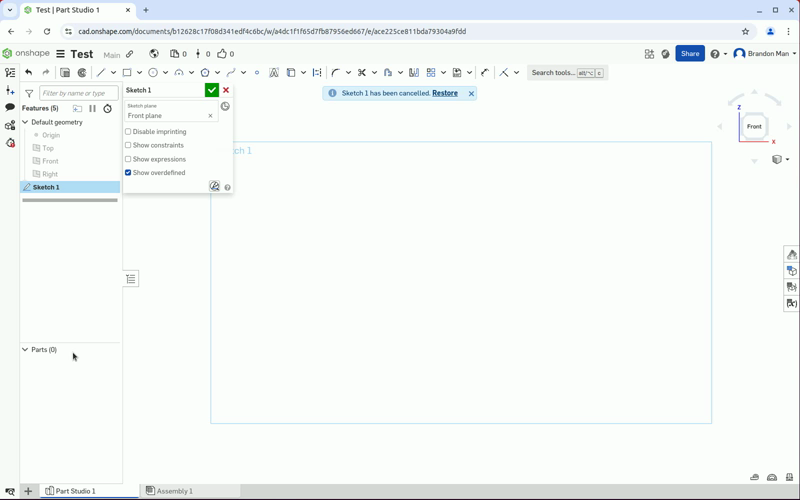
key(l)
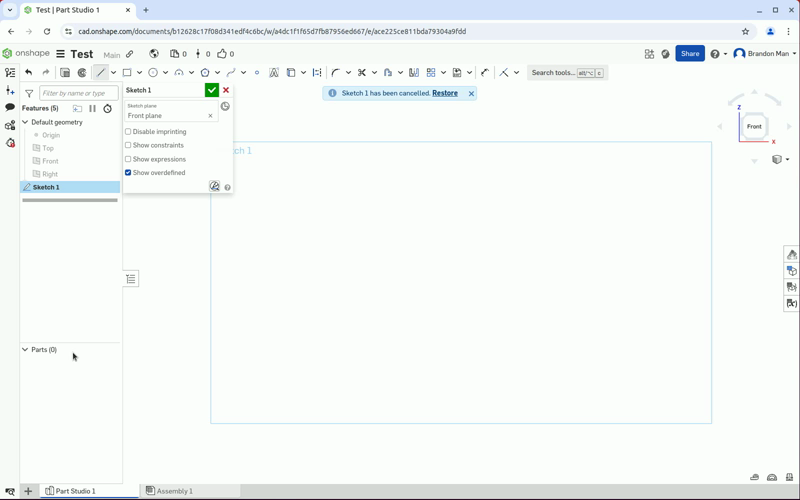
key_down(shift)
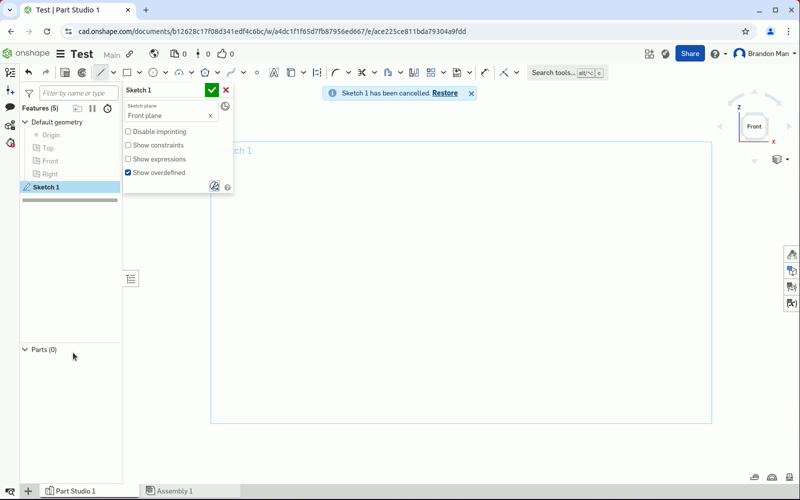
mouse_move(348, 307)
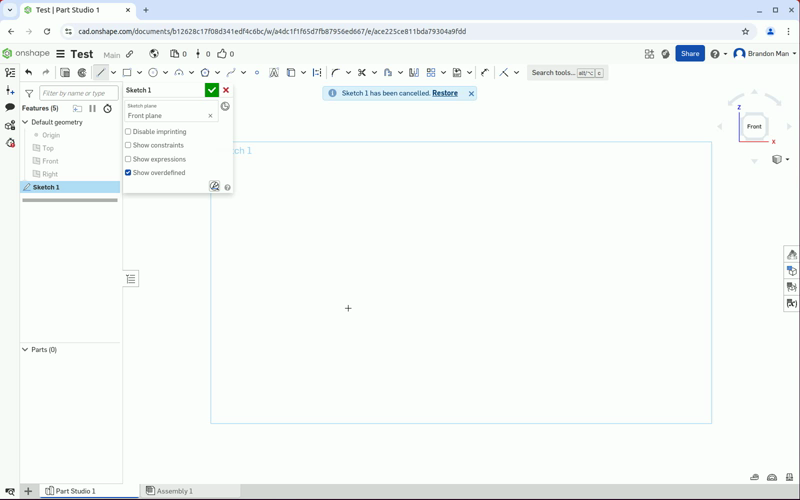
click(348, 307)
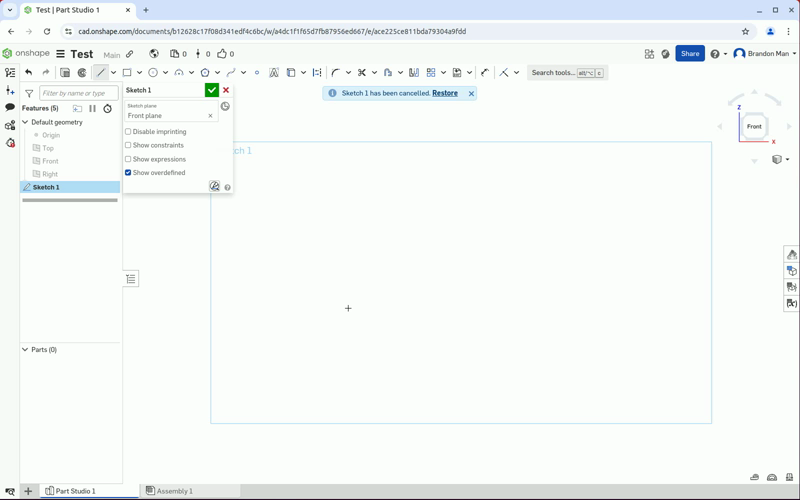
key_up(shift)
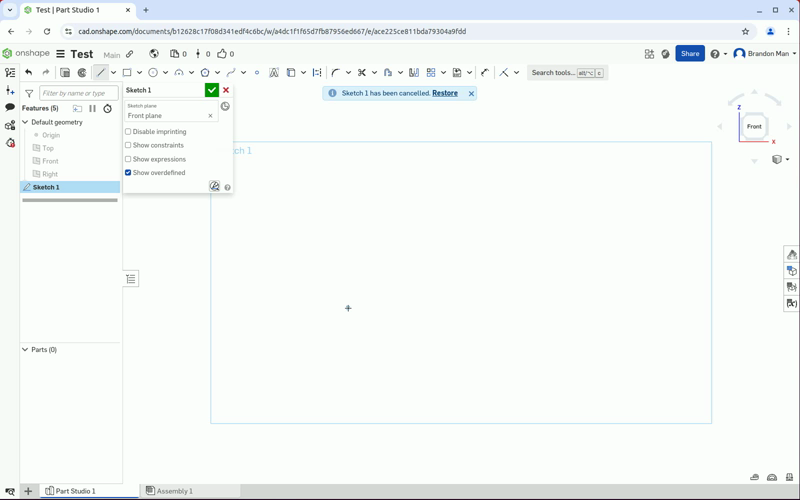
key_down(shift)
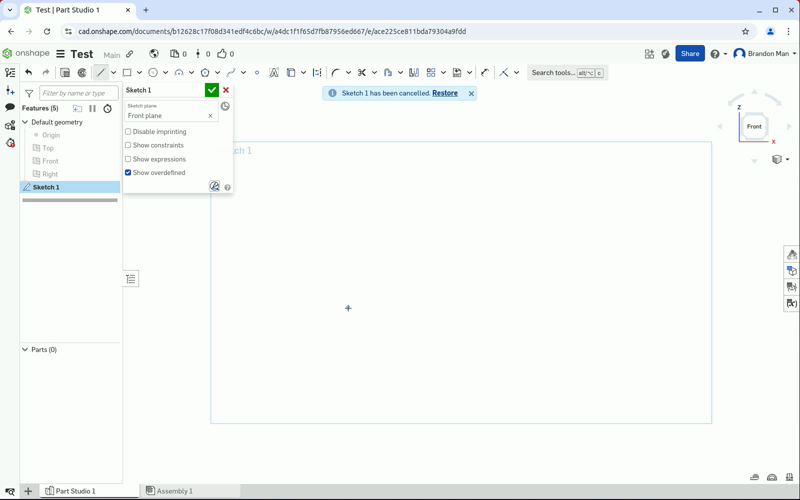
mouse_move(572, 307)
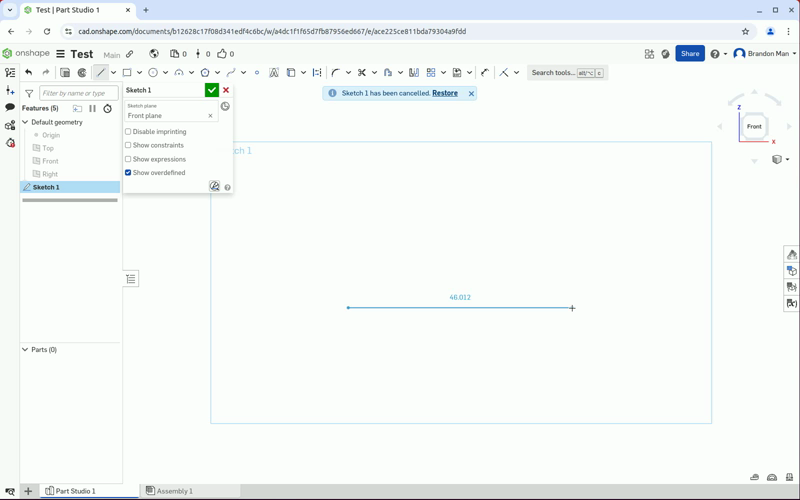
click(572, 307)
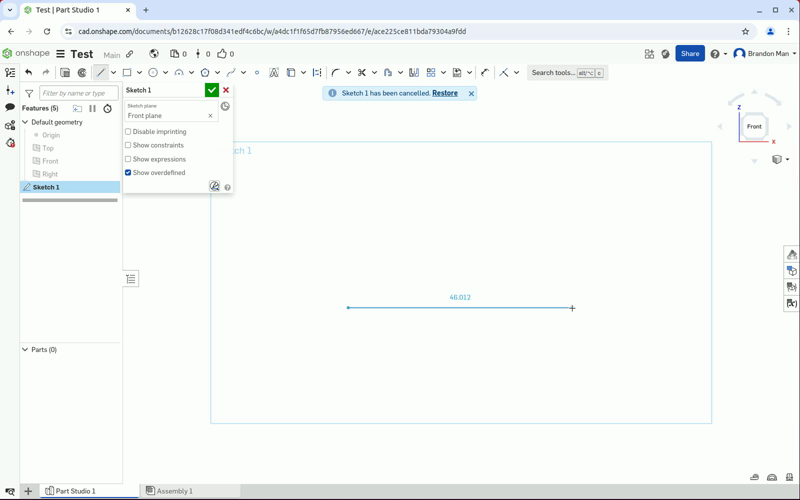
key_up(shift)
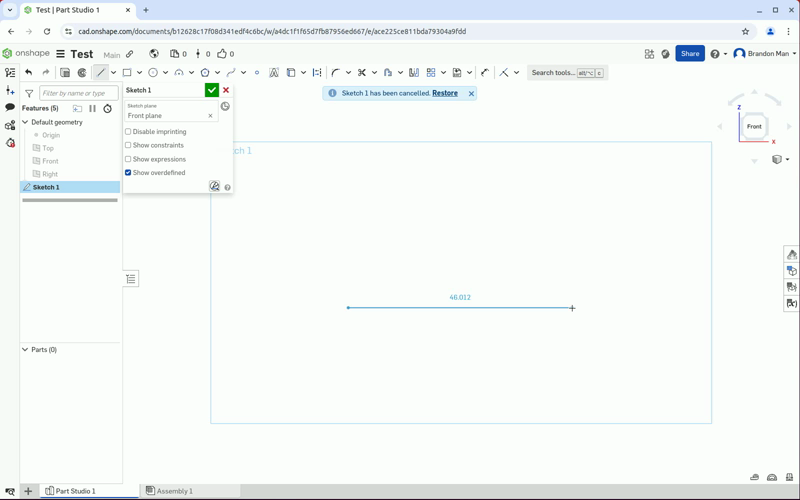
key_down(shift)
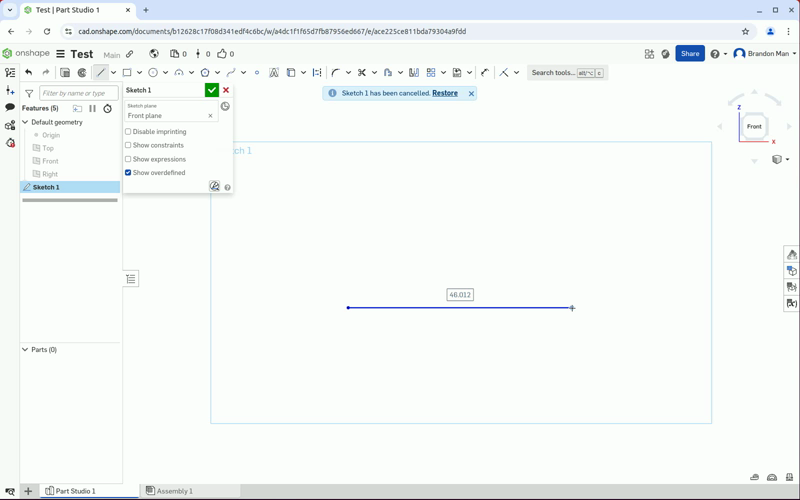
mouse_move(589, 307)
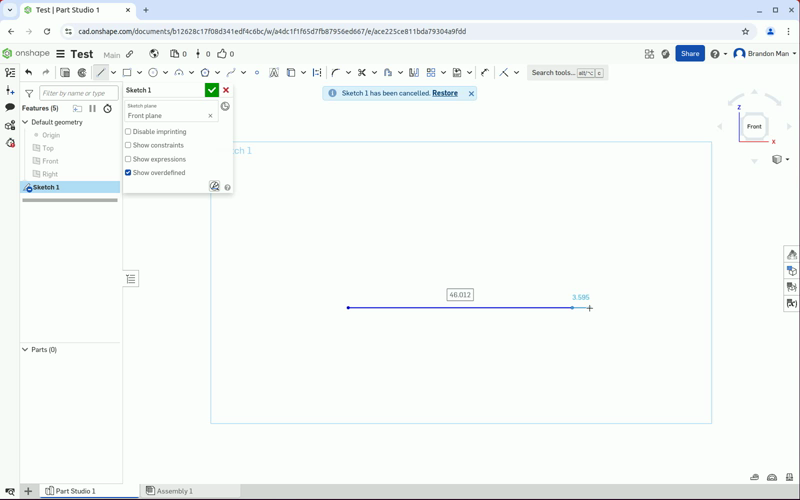
mouse_move(572, 251)
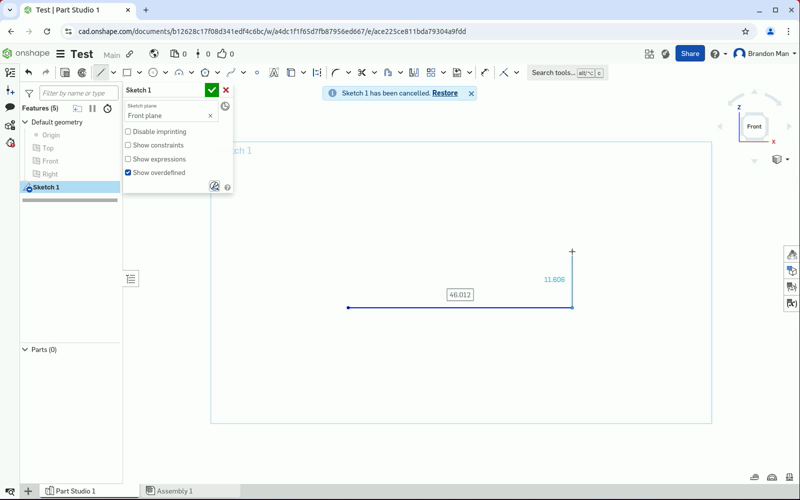
click(572, 251)
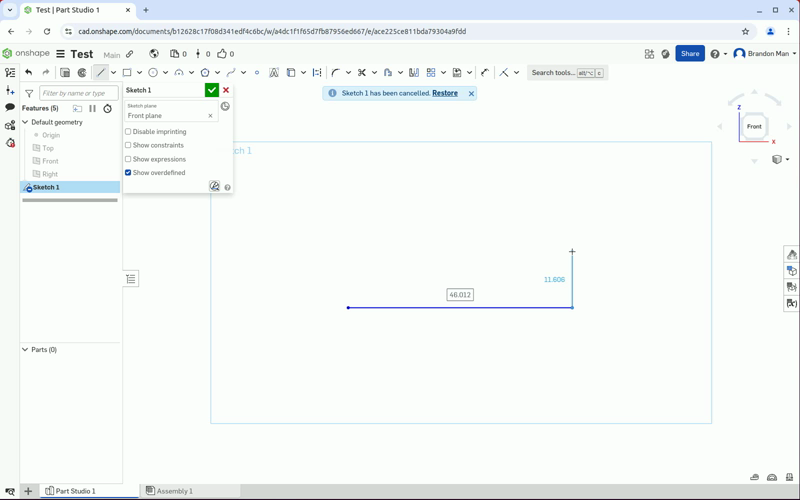
key_up(shift)
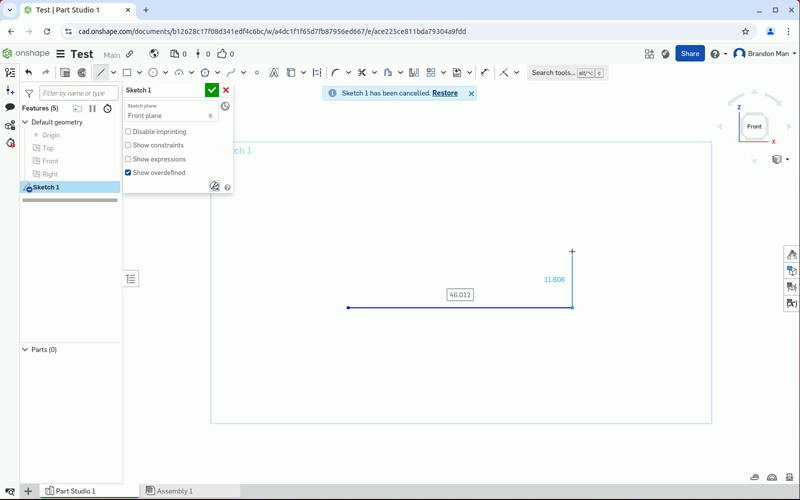
key_down(shift)
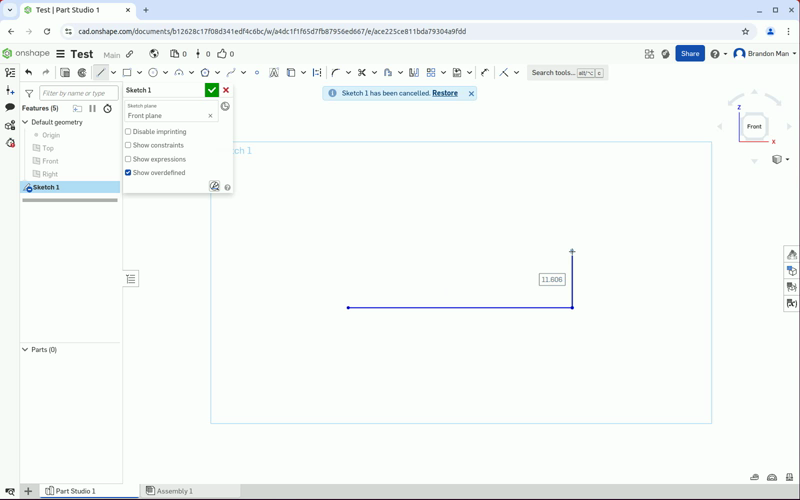
mouse_move(348, 251)
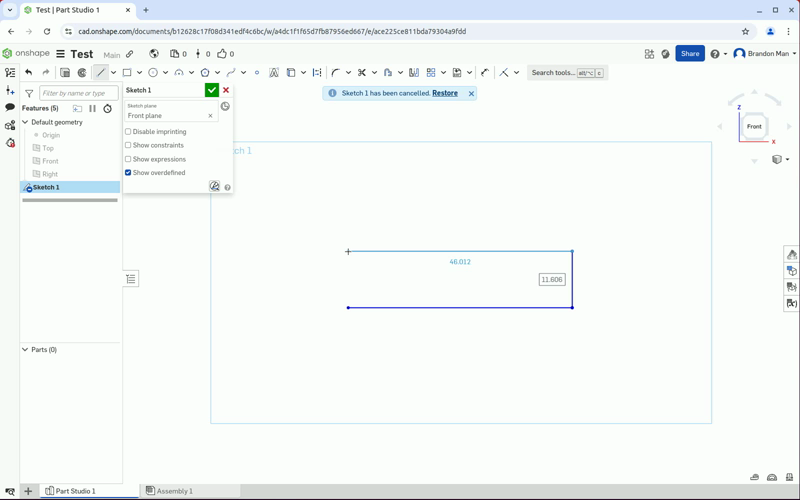
click(348, 251)
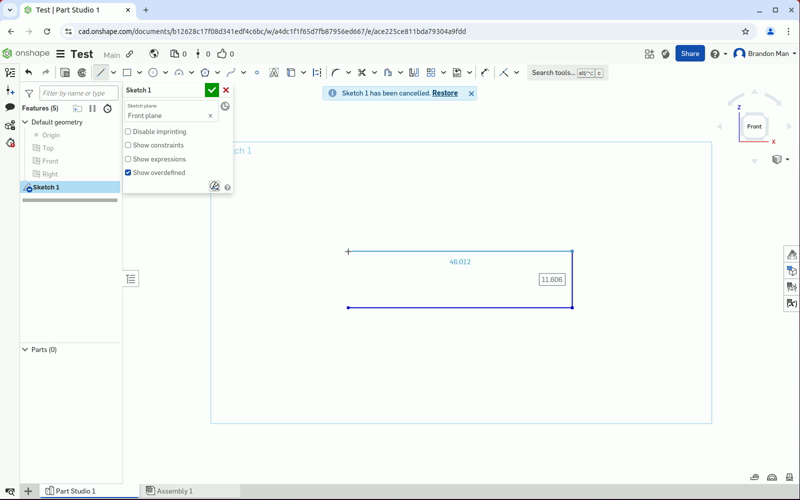
key_up(shift)
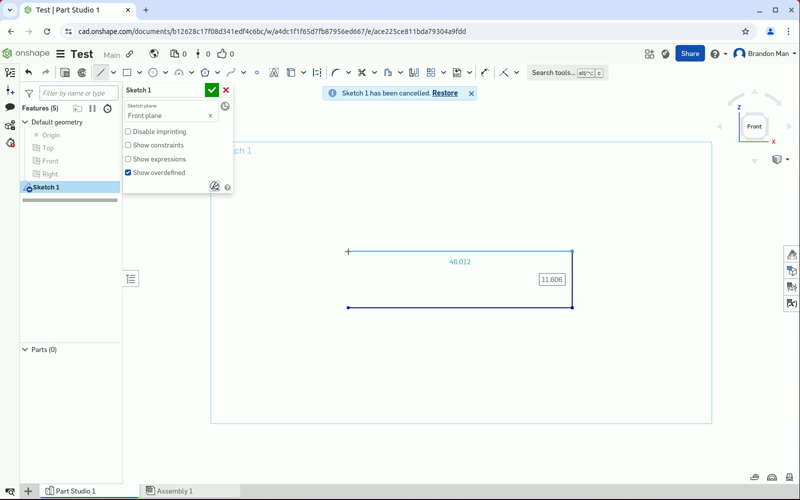
mouse_move(378, 251)
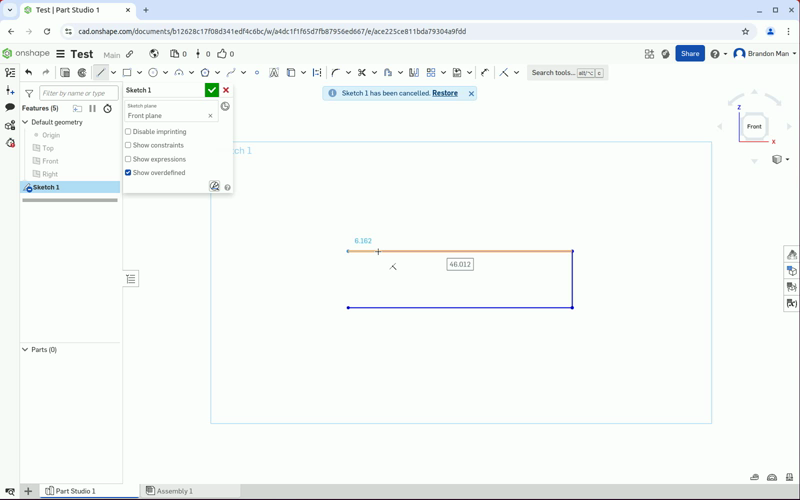
key_down(shift)
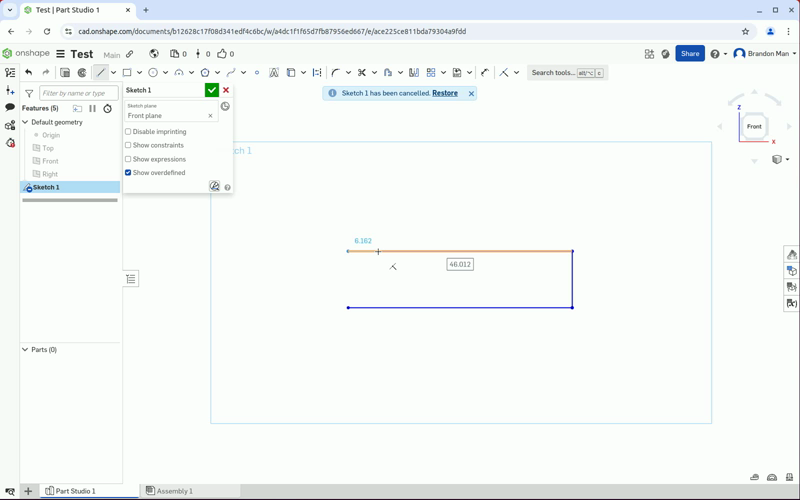
mouse_move(348, 307)
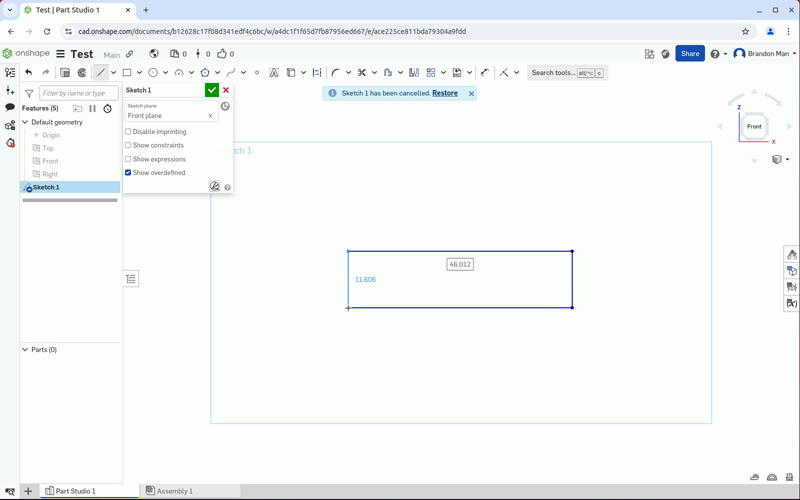
key_up(shift)
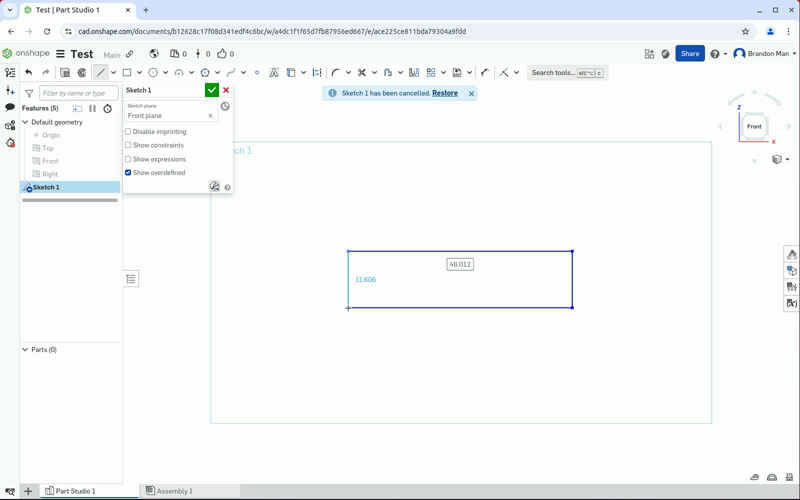
click(348, 307)
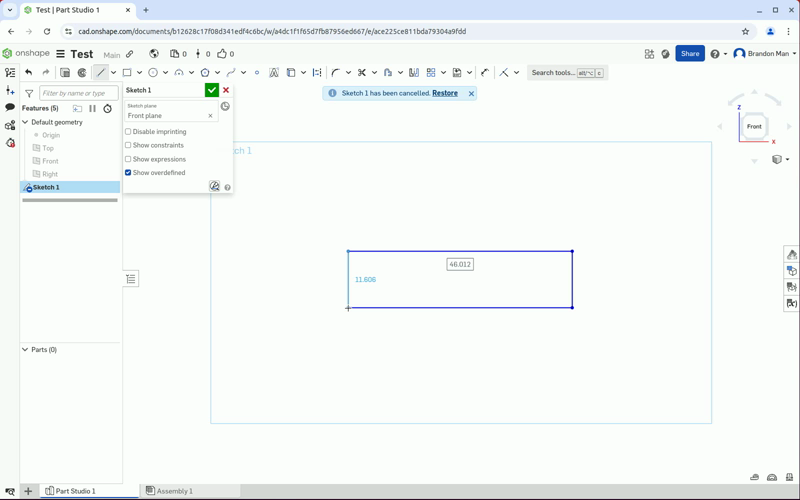
key(esc)
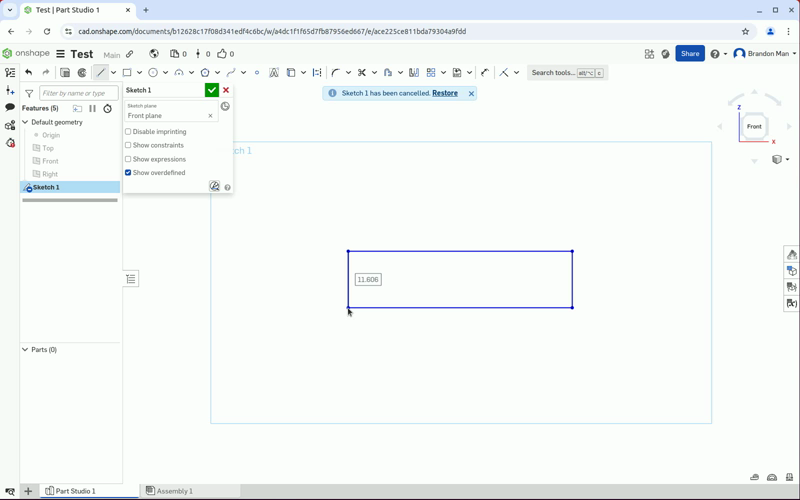
key(c)
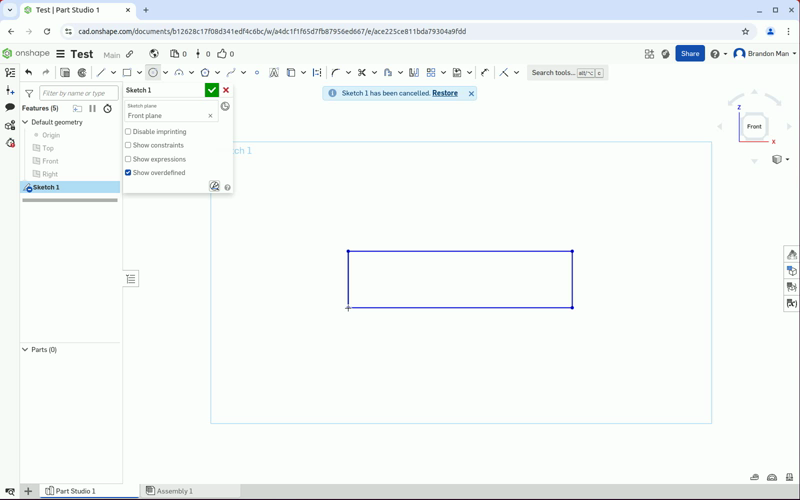
key_down(shift)
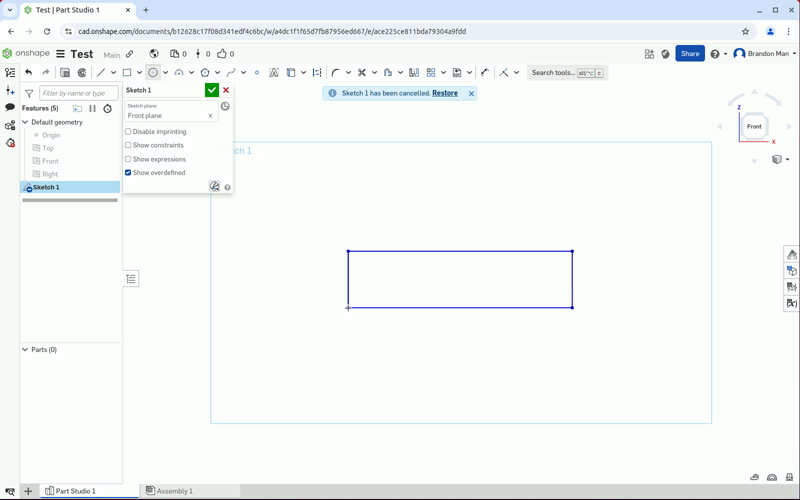
mouse_move(359, 281)
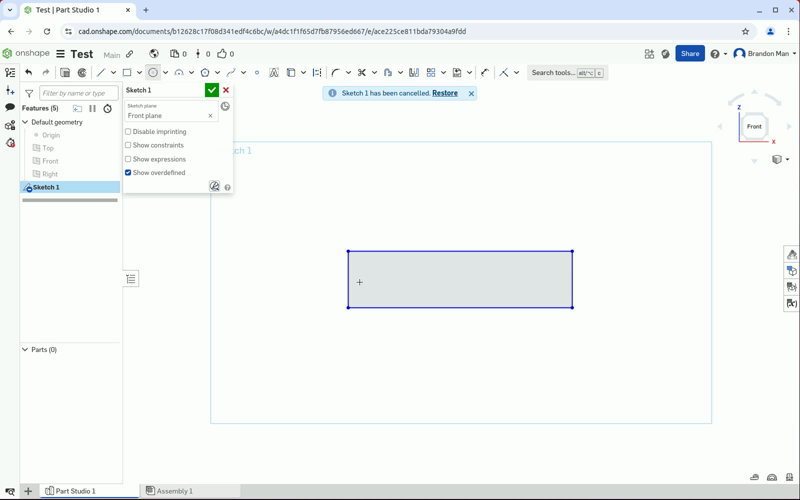
click(359, 281)
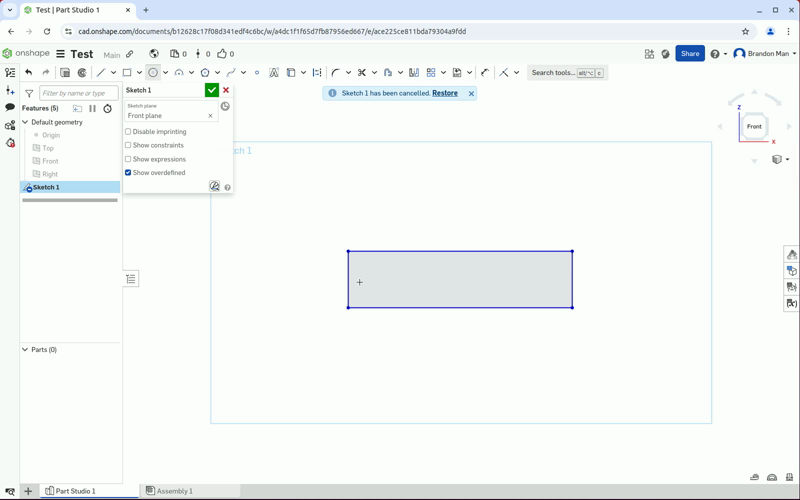
key_up(shift)
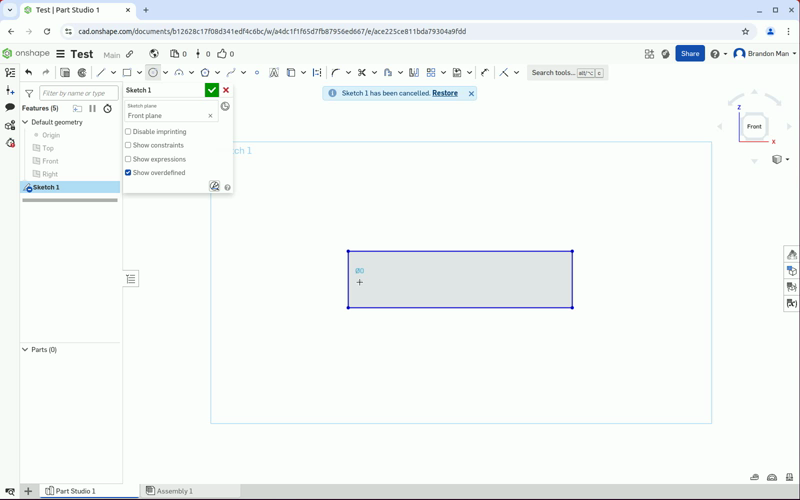
mouse_move(362, 281)
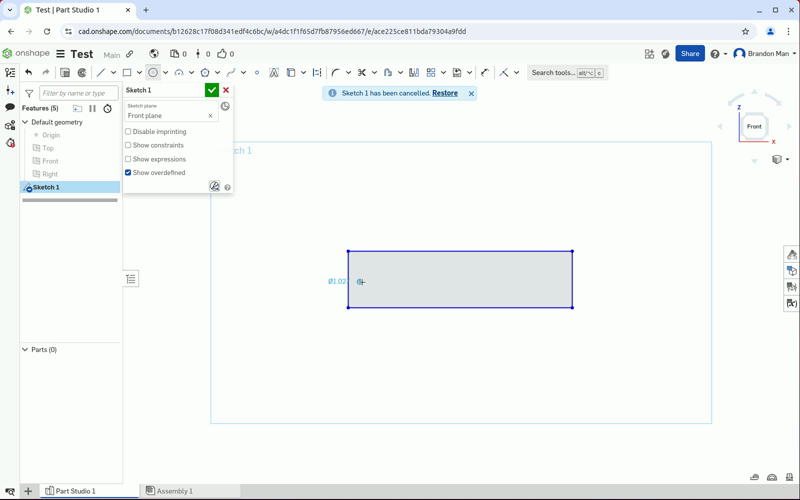
scroll(6)
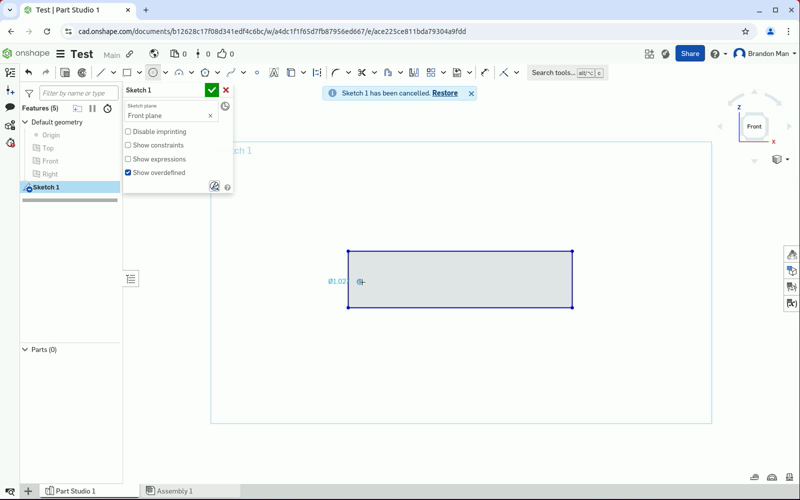
scroll(6)
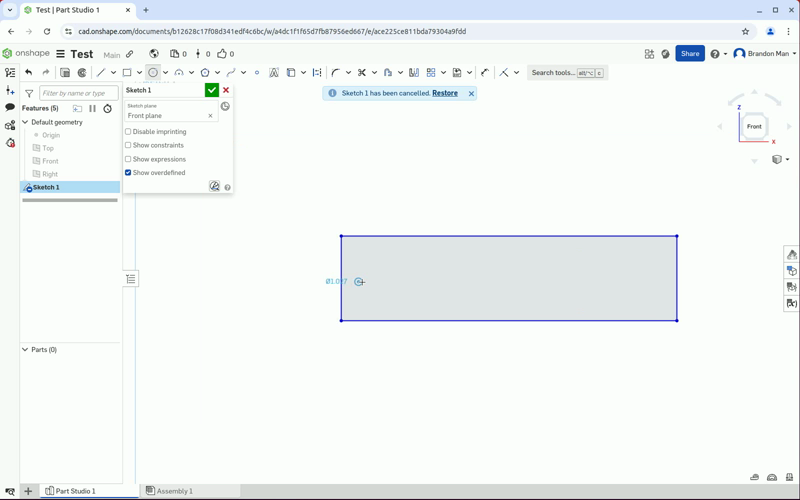
scroll(6)
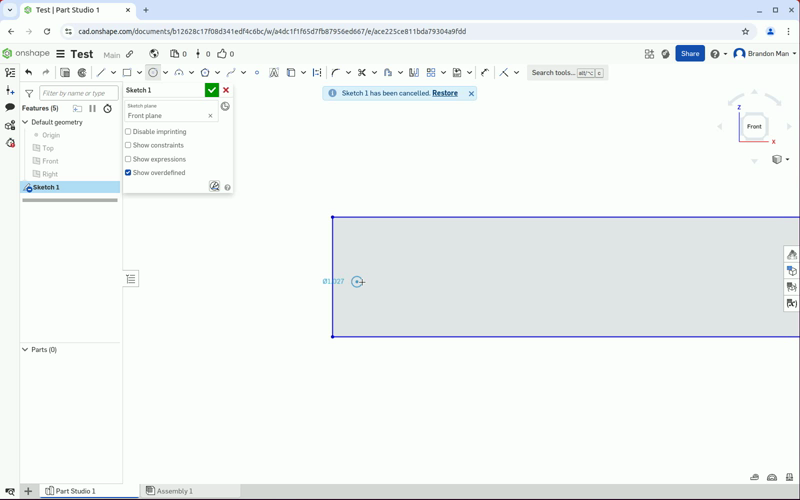
scroll(6)
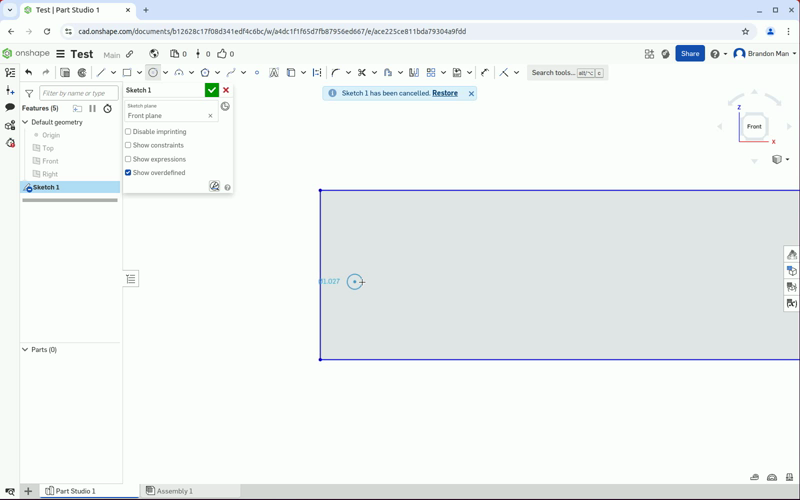
scroll(6)
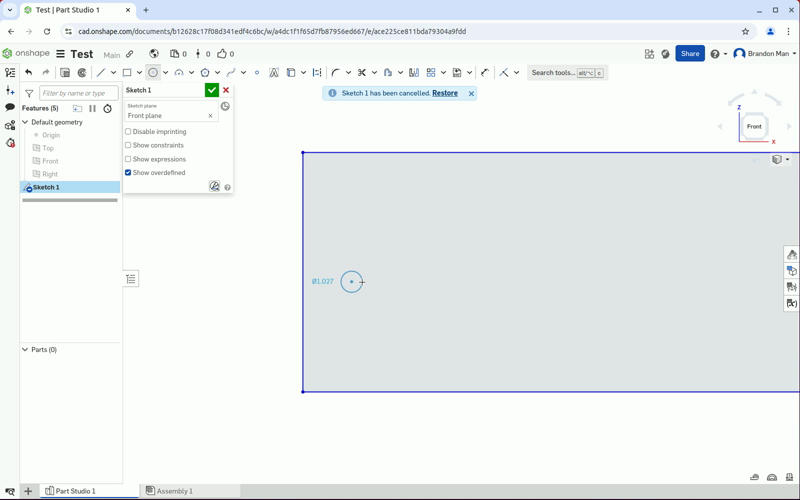
scroll(6)
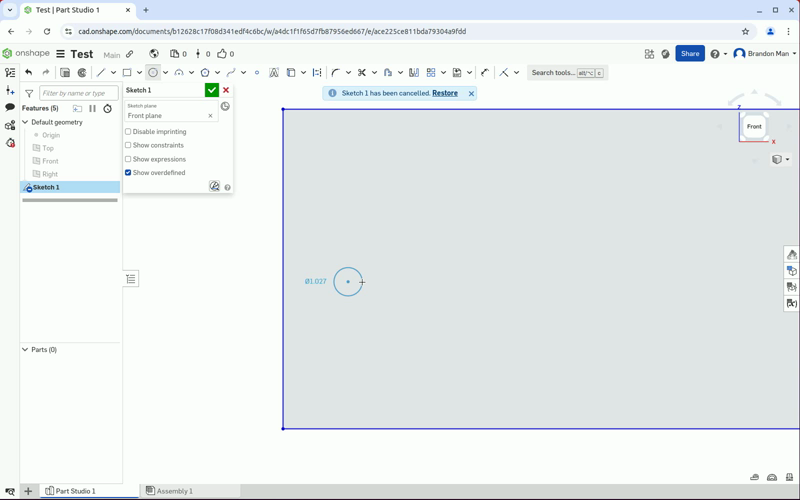
scroll(6)
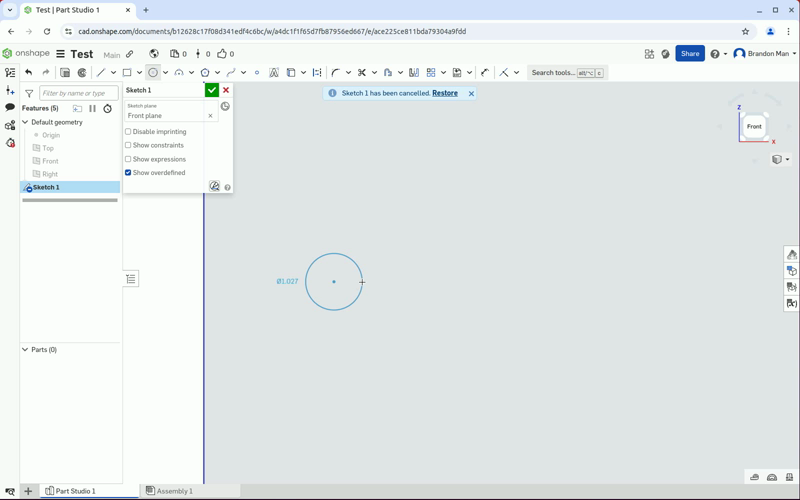
click(362, 281)
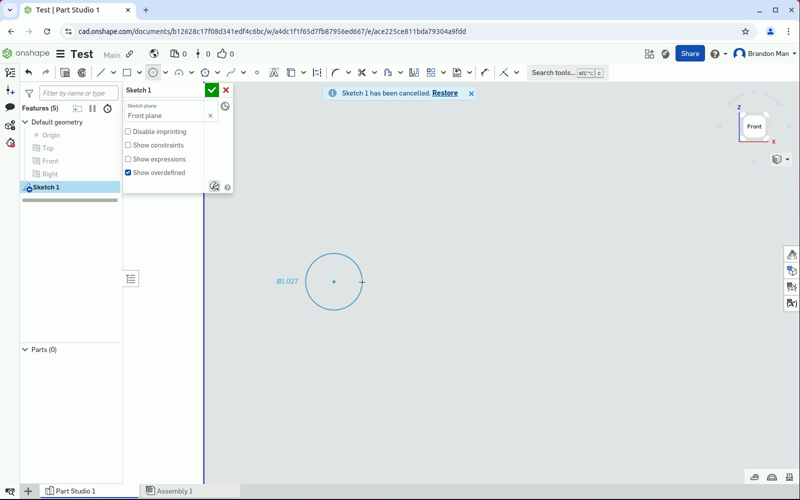
scroll(-6)
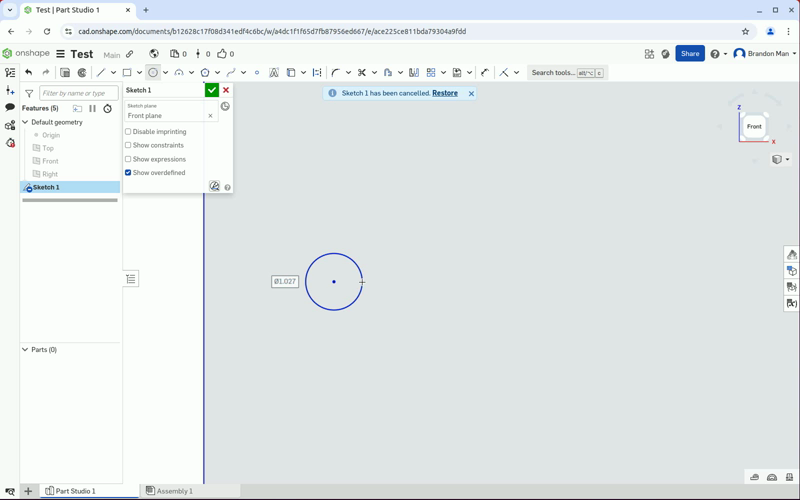
scroll(-6)
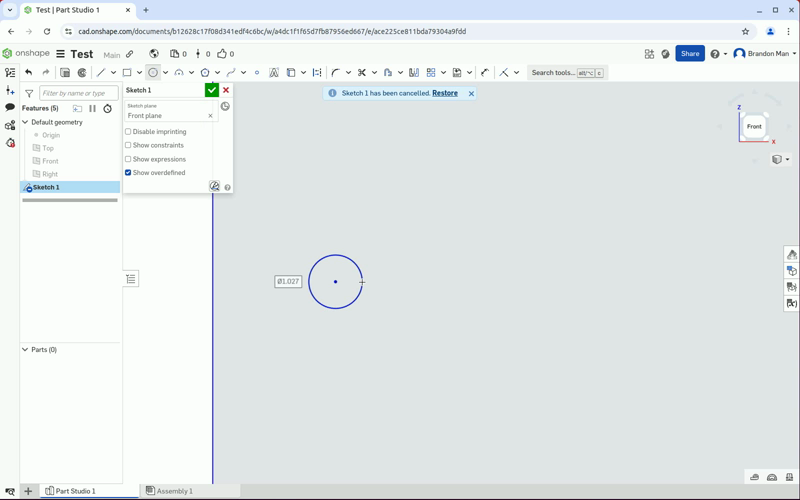
scroll(-6)
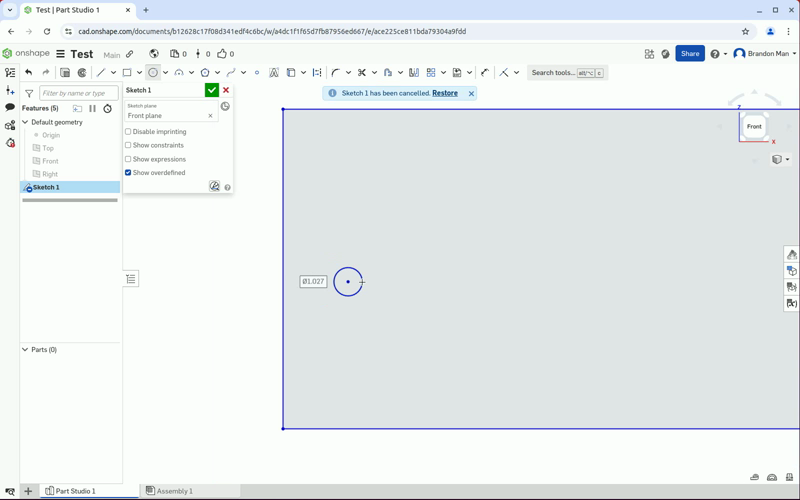
scroll(-6)
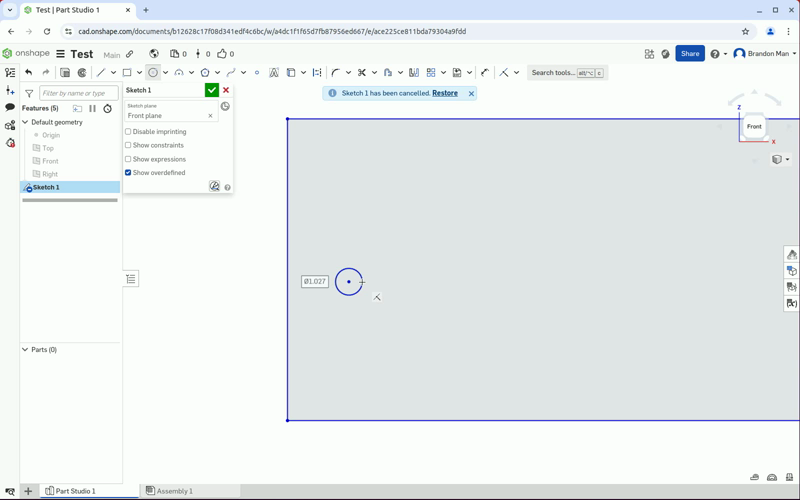
scroll(-6)
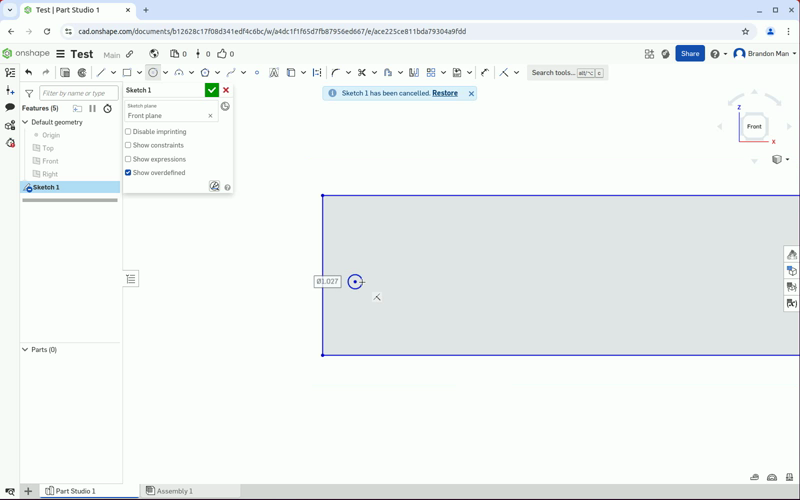
scroll(-6)
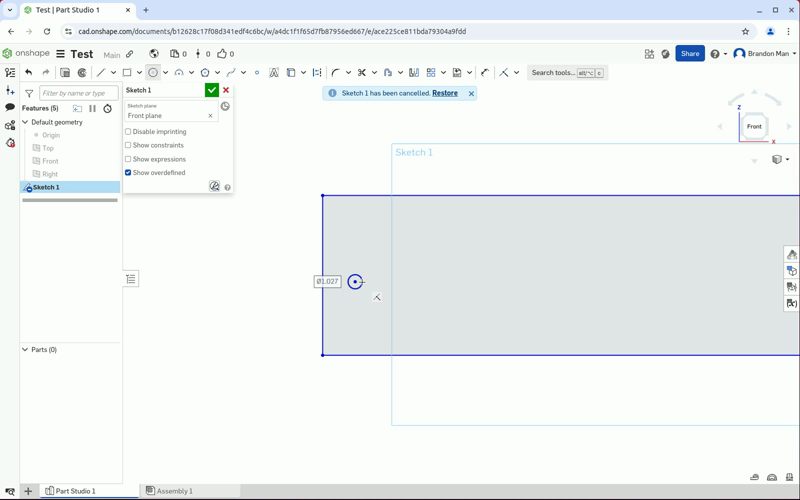
scroll(-6)
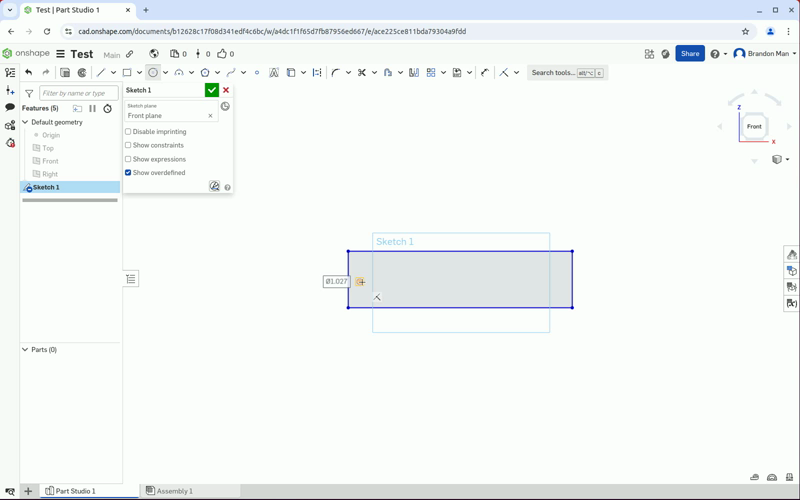
key(esc)
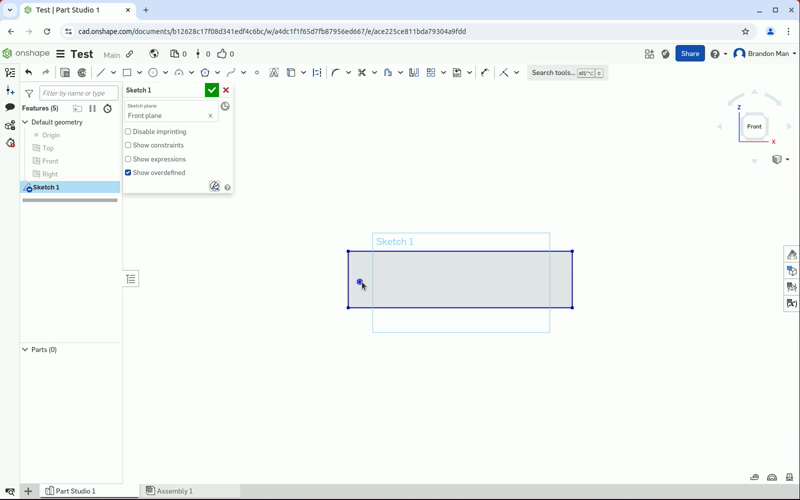
key(c)
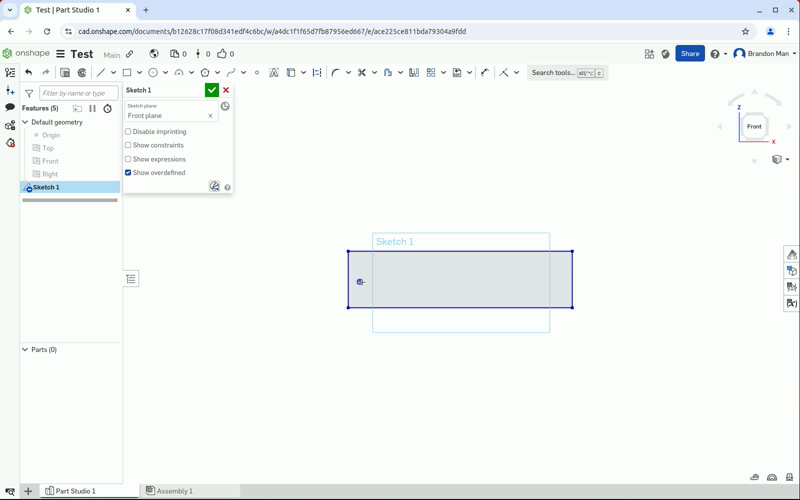
key_down(shift)
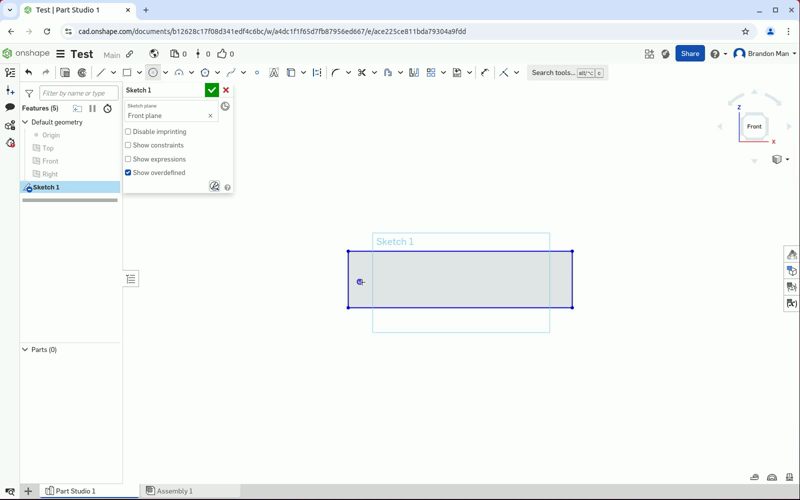
mouse_move(435, 281)
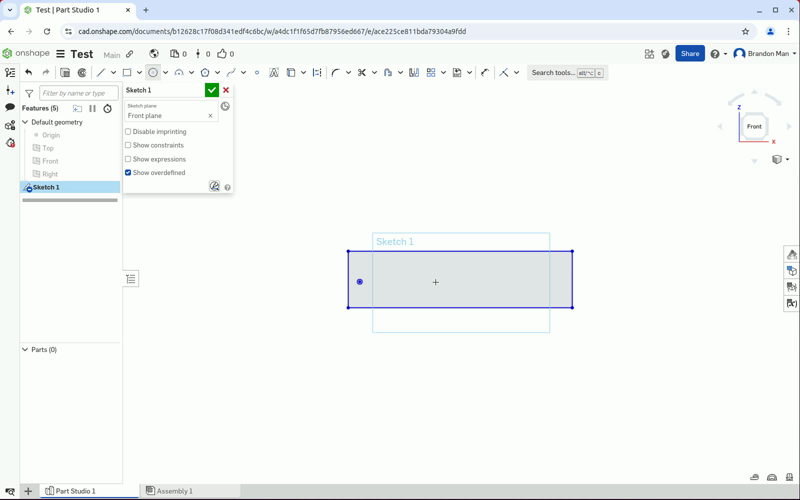
click(435, 281)
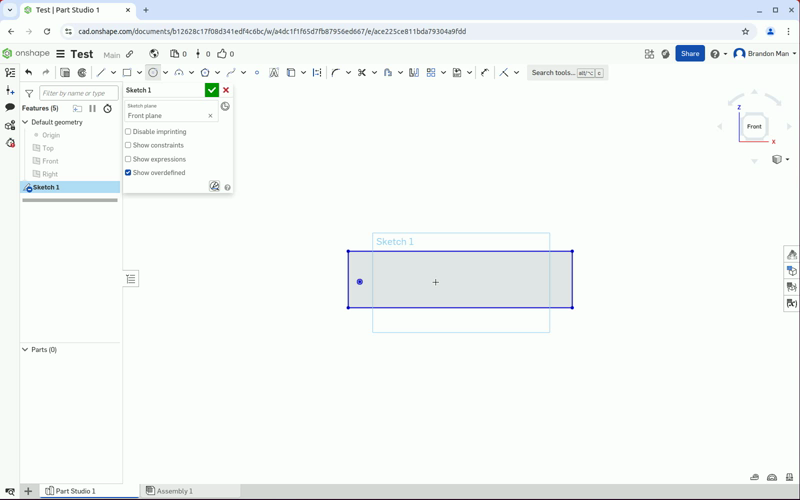
key_up(shift)
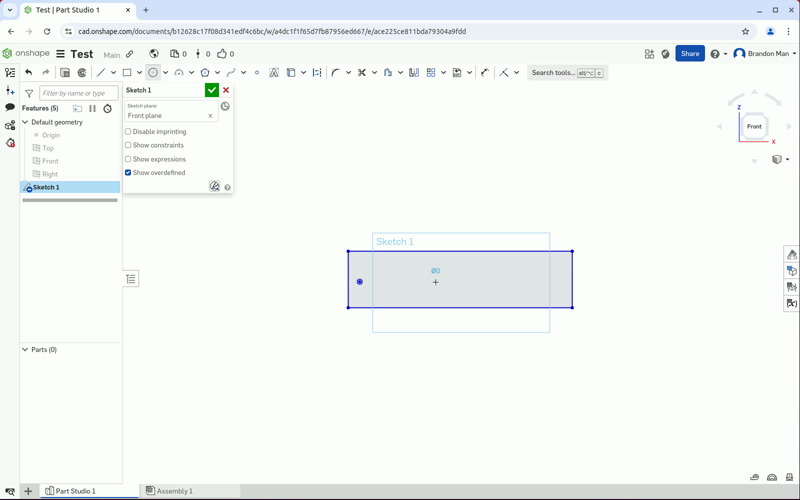
mouse_move(437, 281)
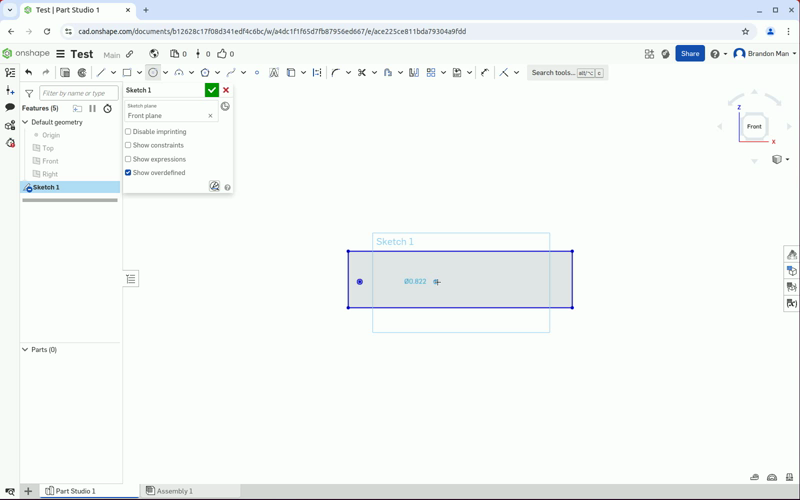
scroll(6)
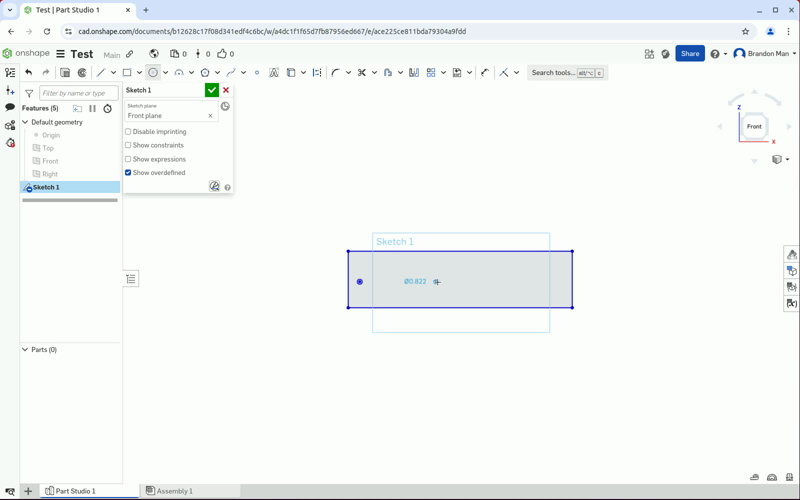
scroll(6)
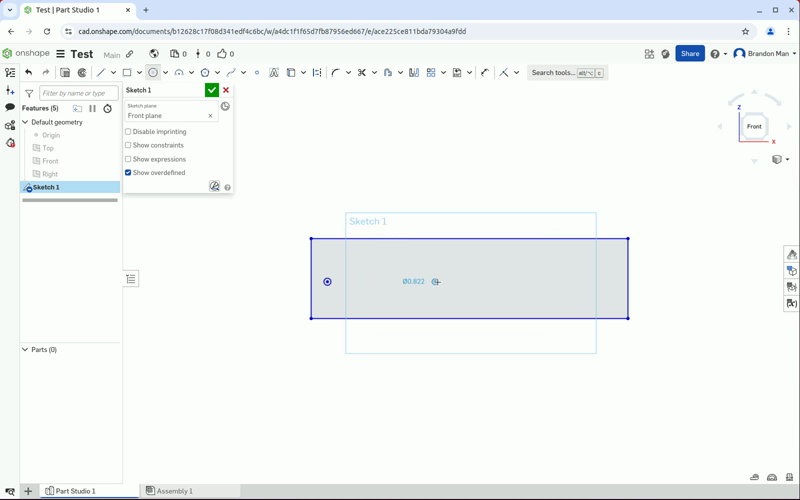
scroll(6)
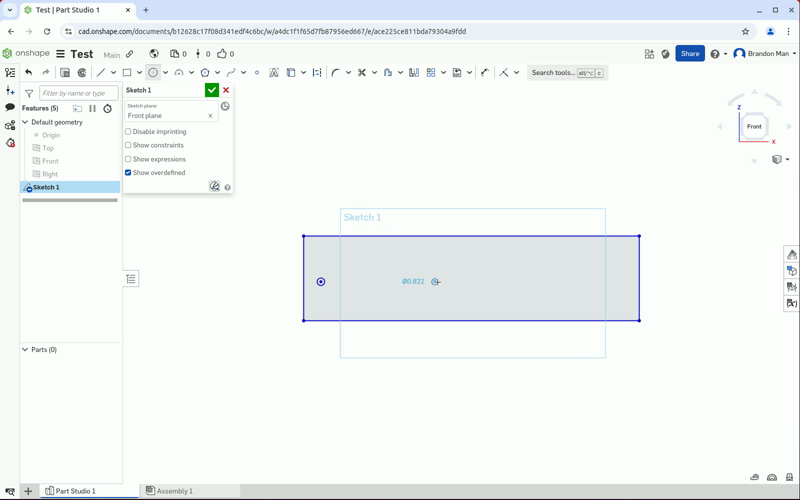
scroll(6)
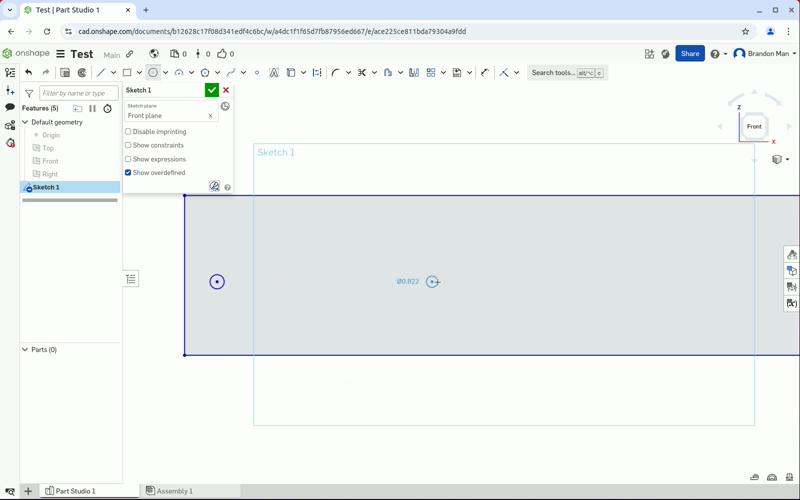
scroll(6)
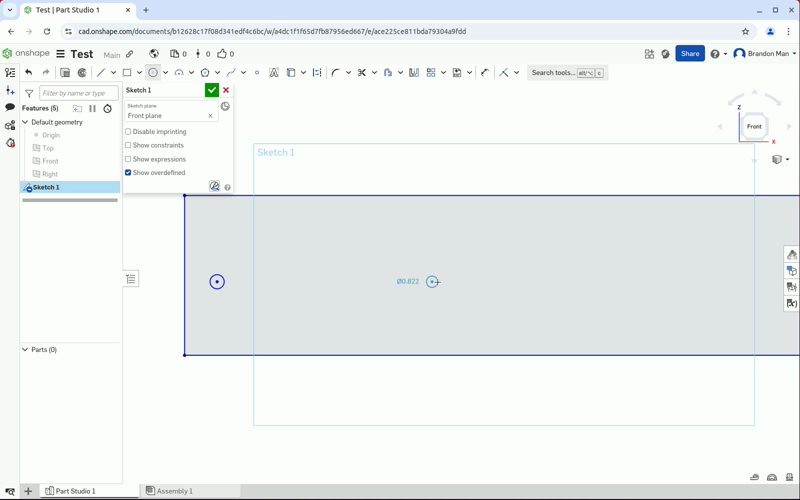
scroll(6)
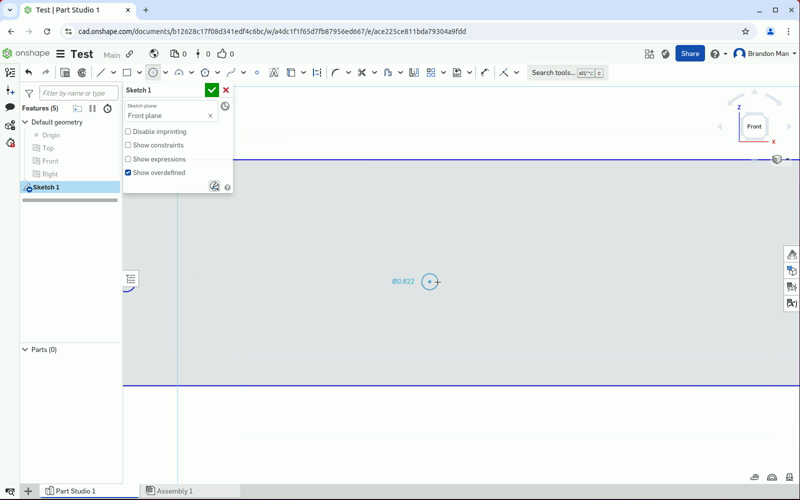
scroll(6)
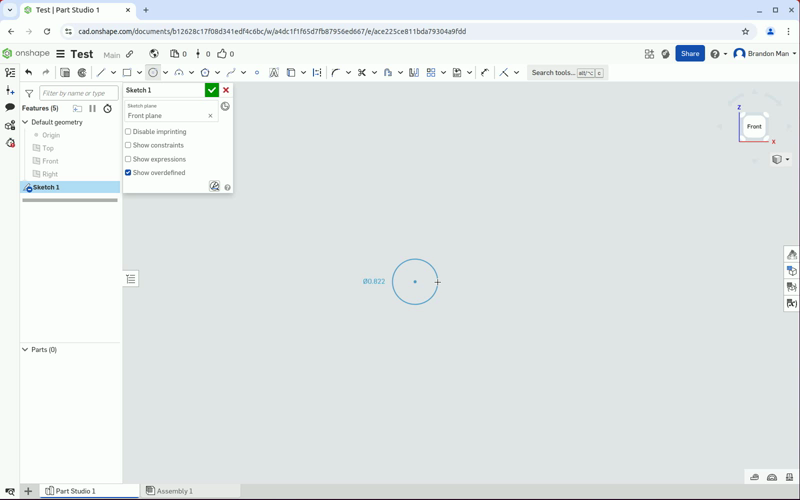
click(437, 281)
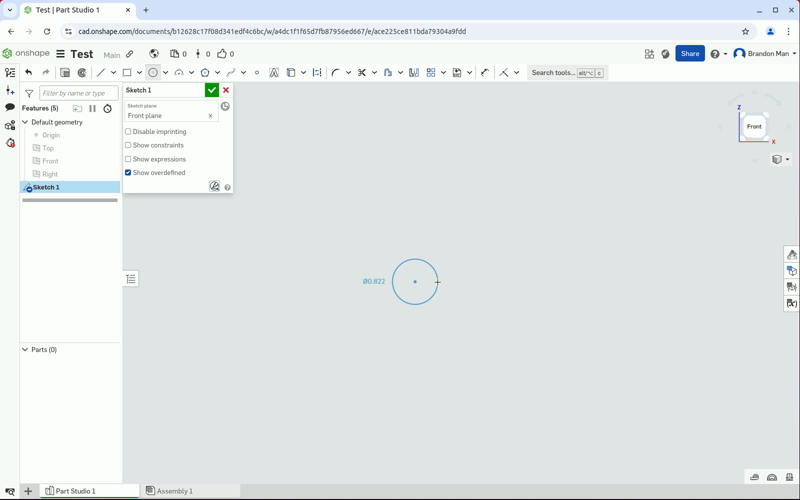
scroll(-6)
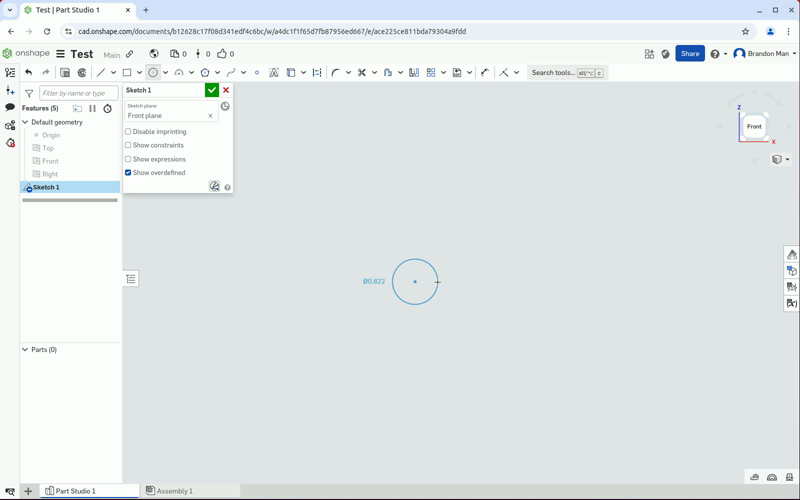
scroll(-6)
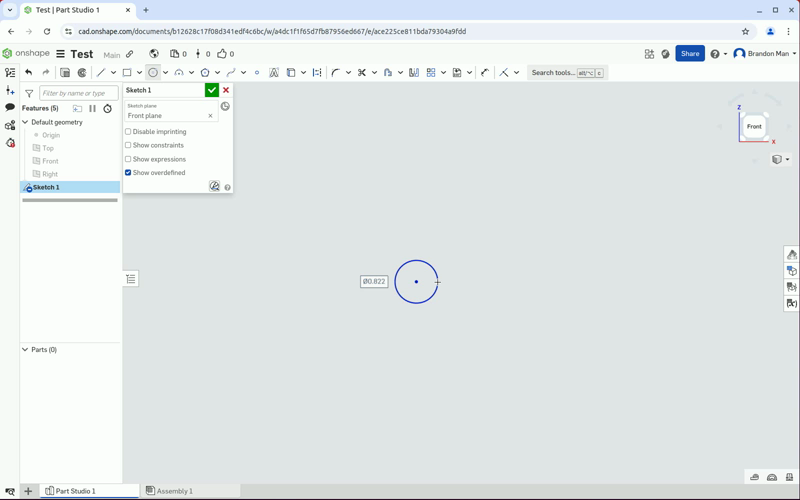
scroll(-6)
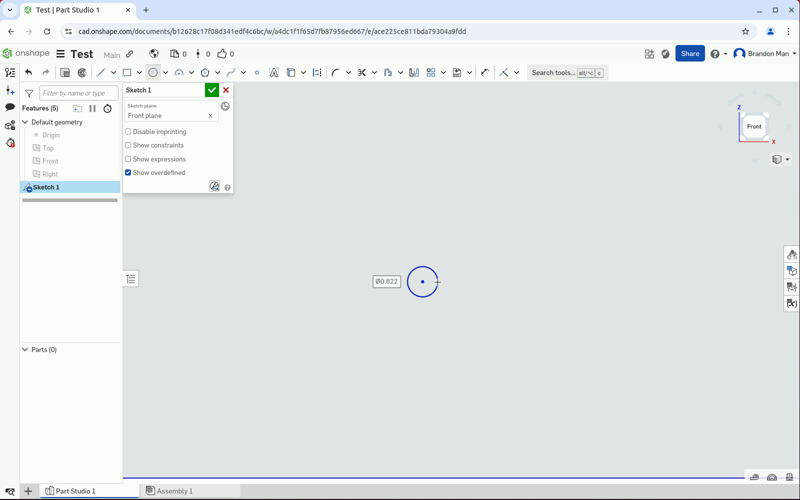
scroll(-6)
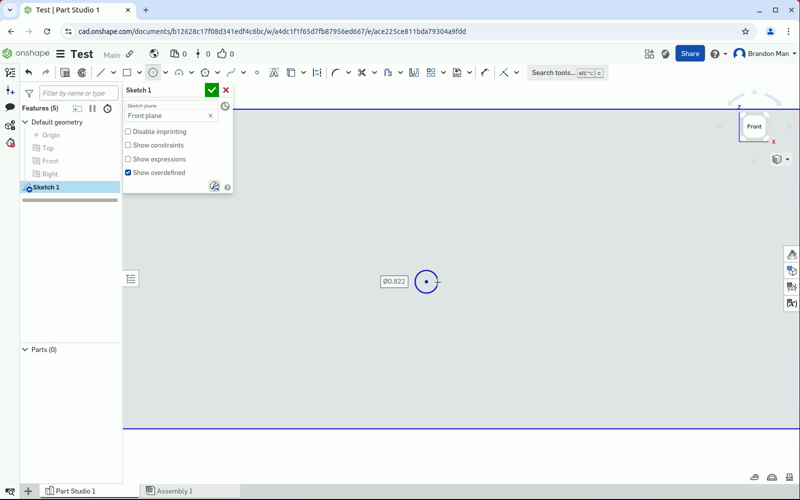
scroll(-6)
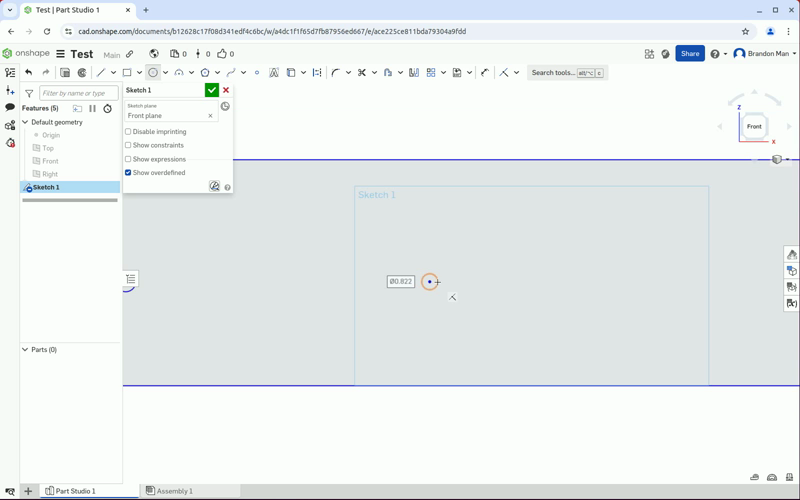
scroll(-6)
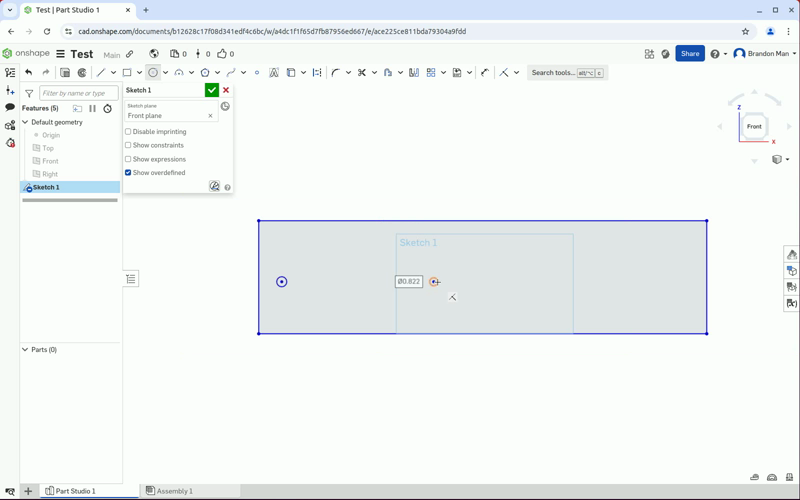
scroll(-6)
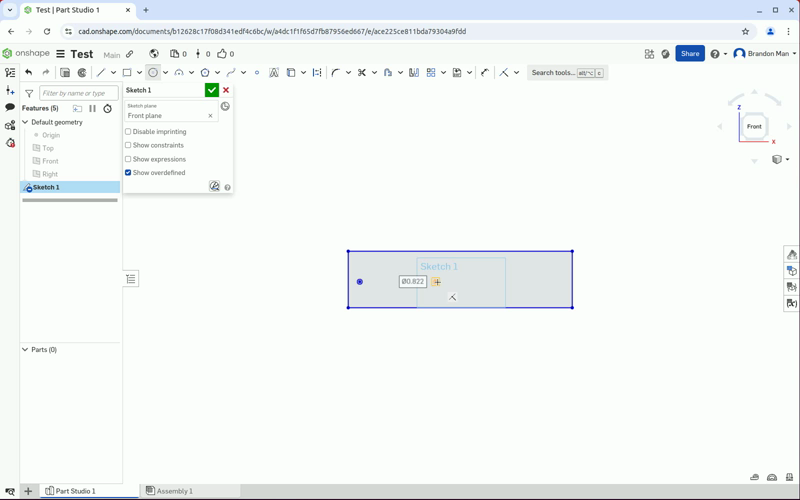
key(esc)
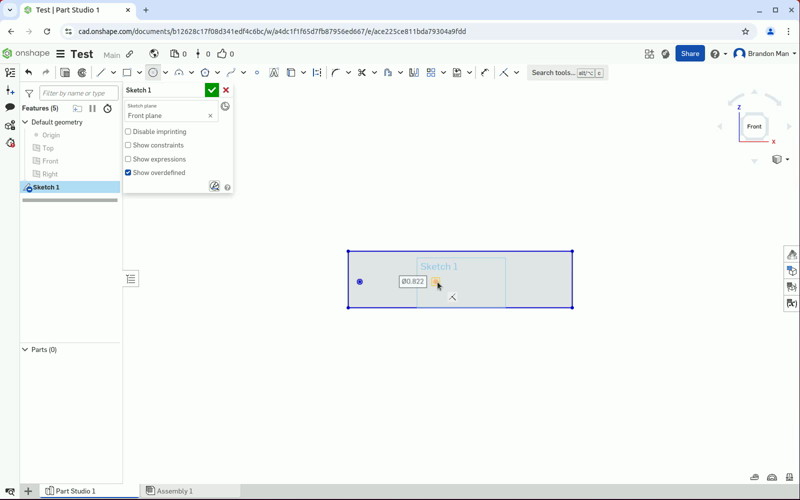
key(c)
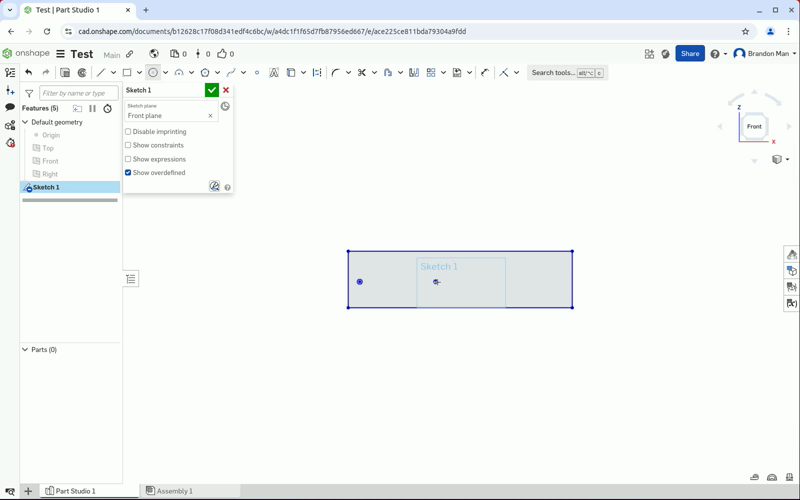
key_down(shift)
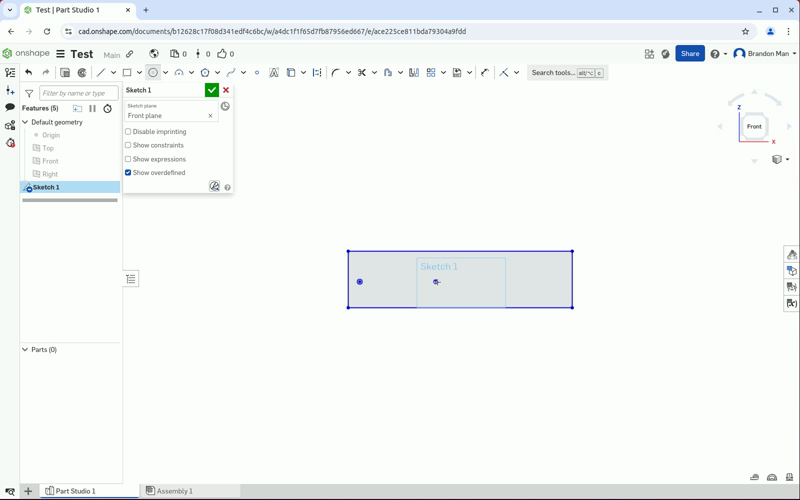
mouse_move(484, 281)
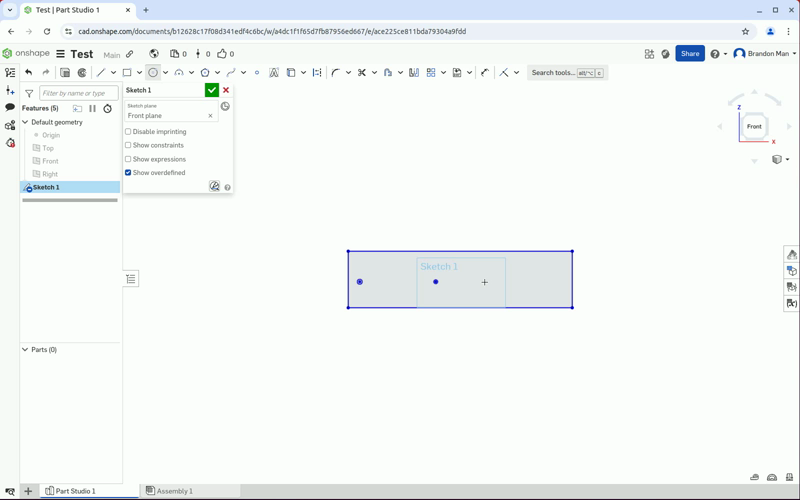
click(484, 281)
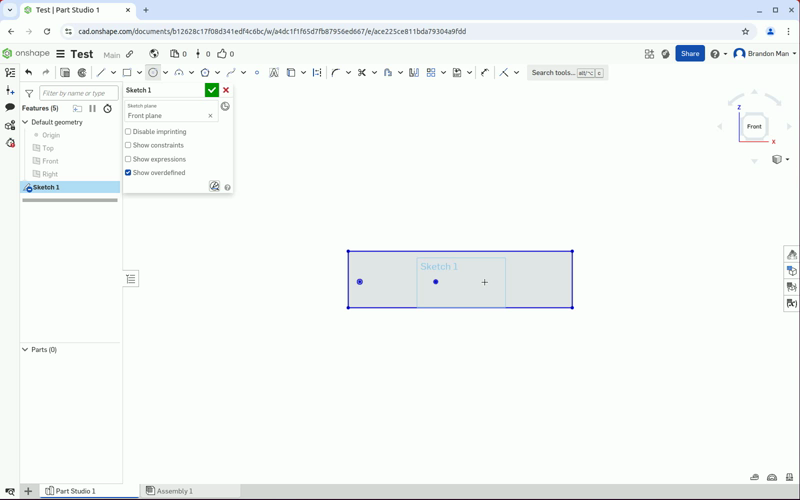
key_up(shift)
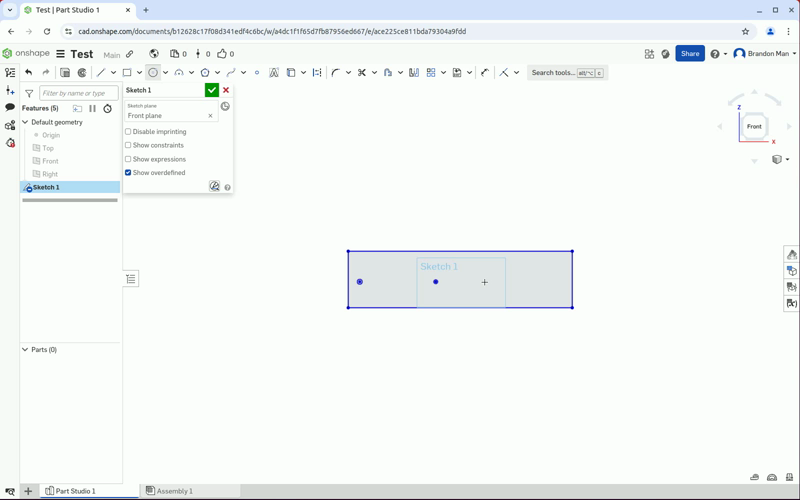
mouse_move(487, 281)
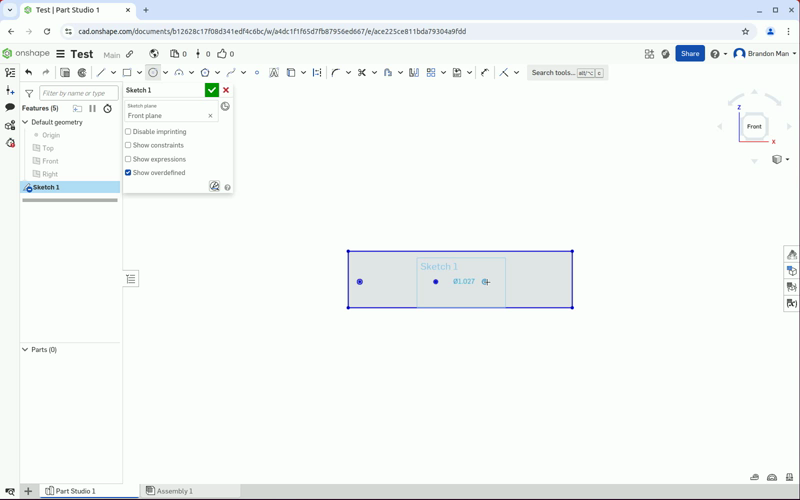
scroll(6)
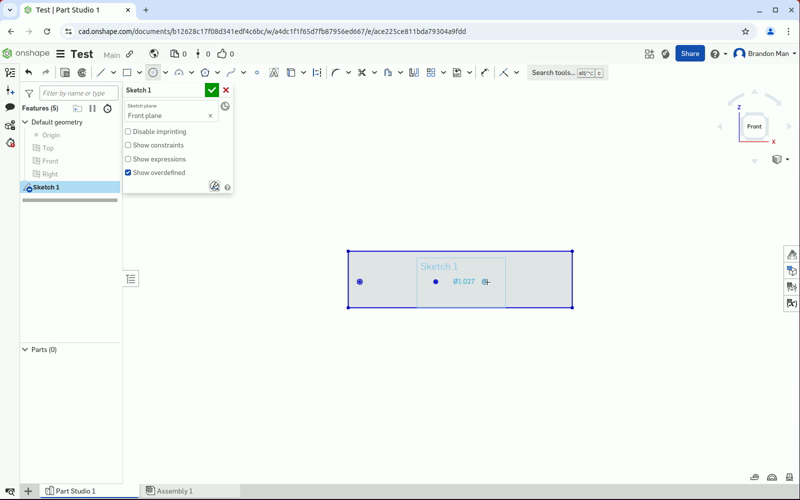
scroll(6)
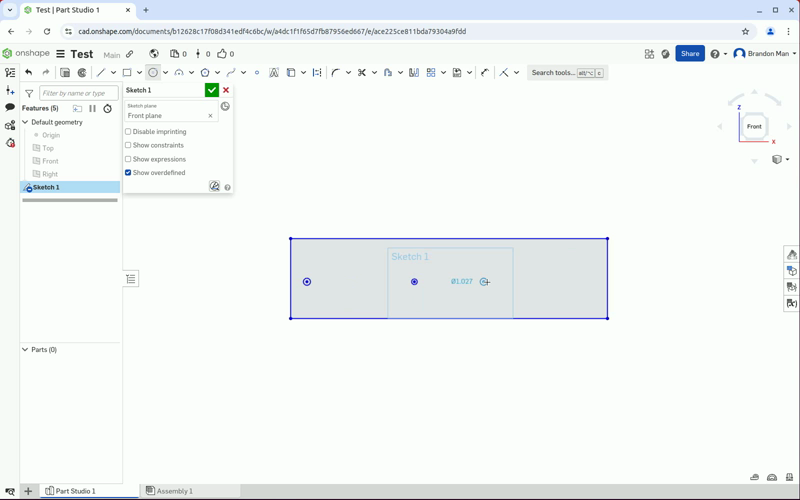
scroll(6)
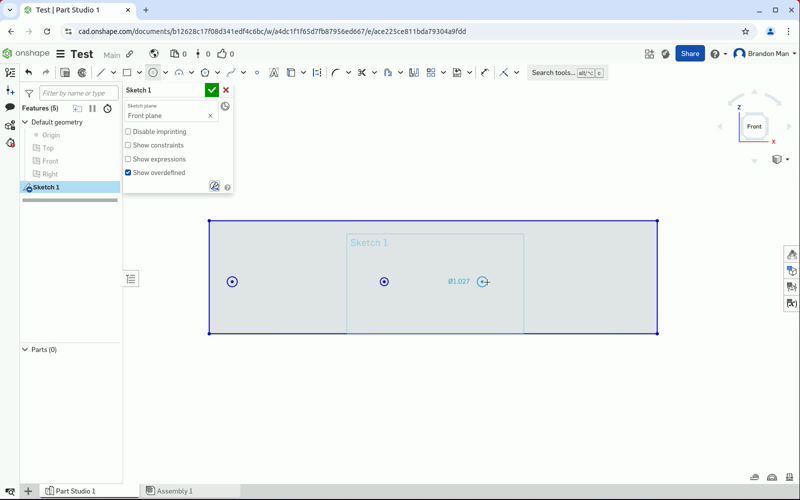
scroll(6)
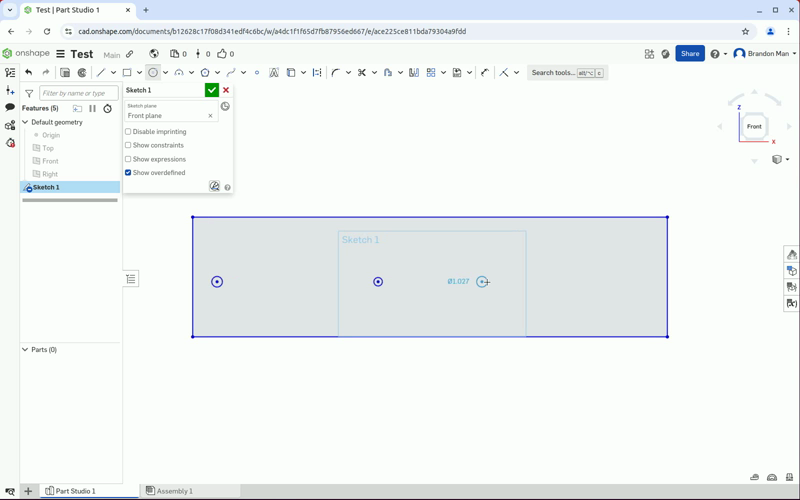
scroll(6)
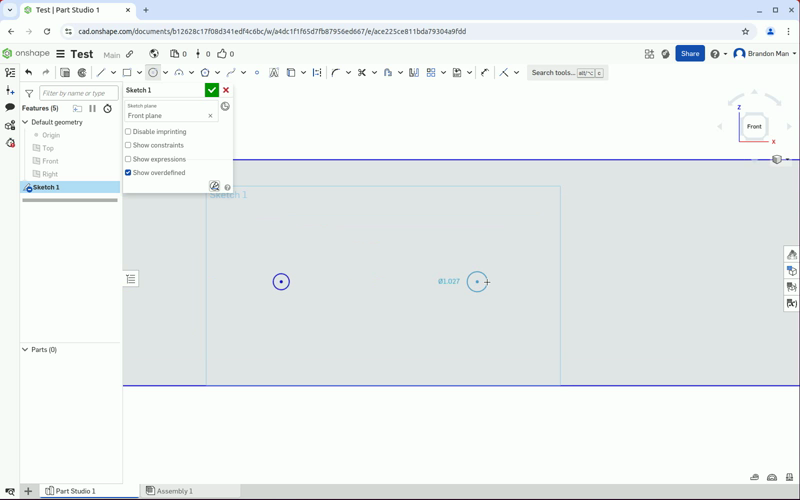
scroll(6)
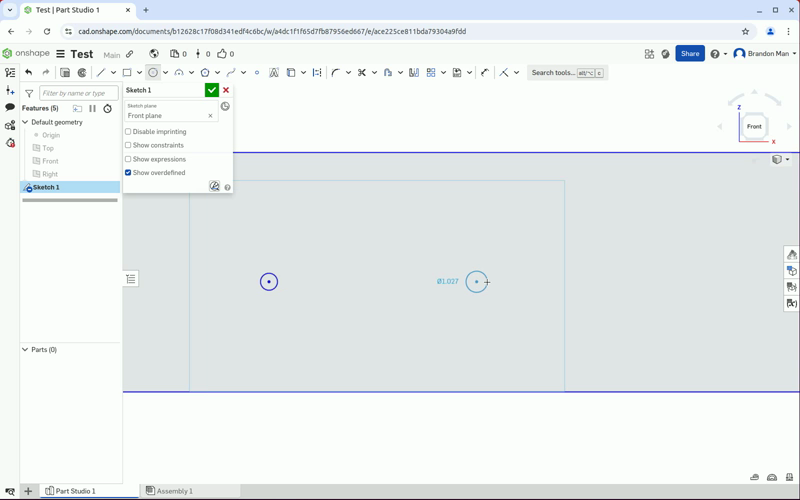
scroll(6)
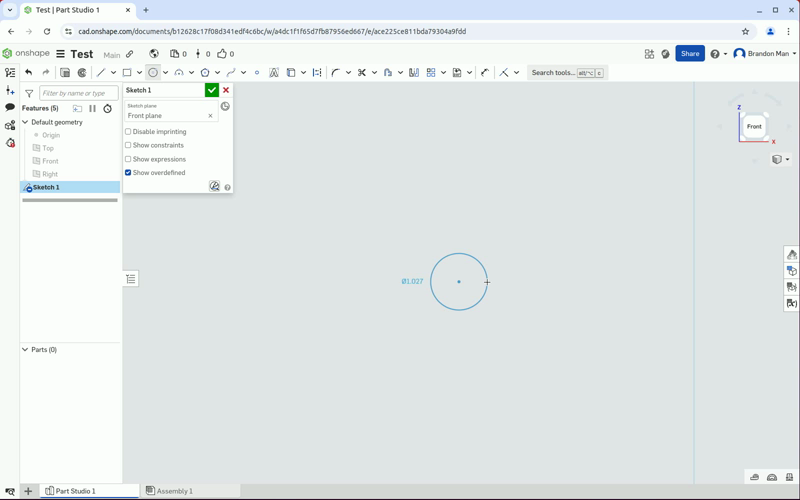
click(487, 281)
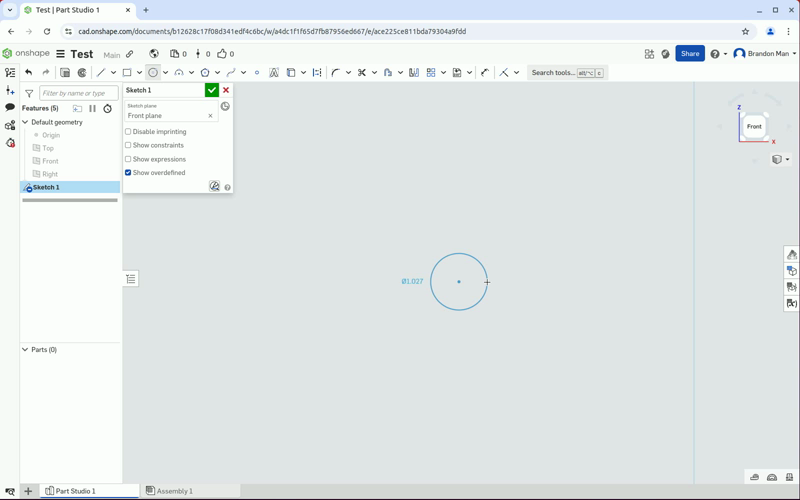
scroll(-6)
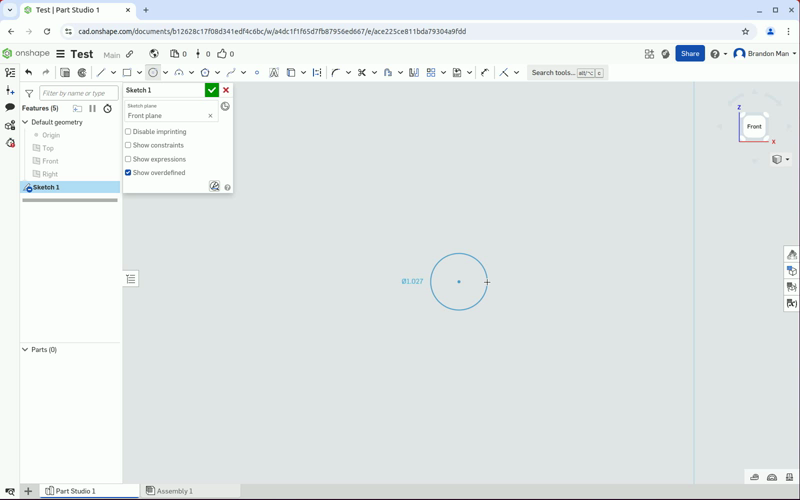
scroll(-6)
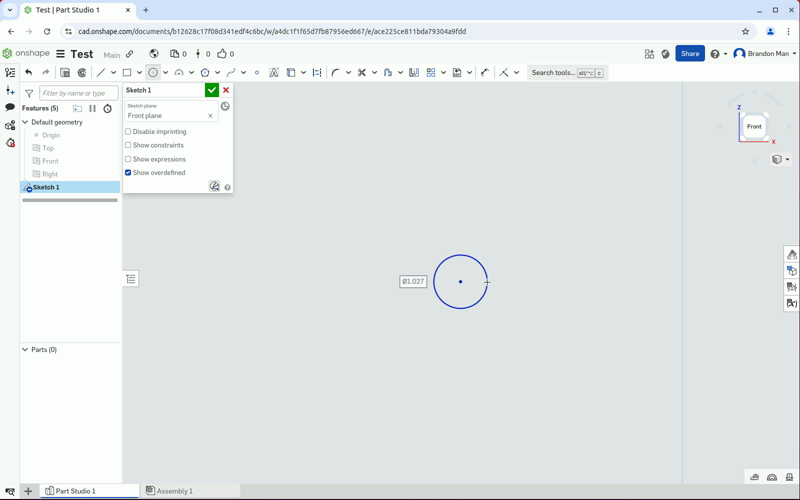
scroll(-6)
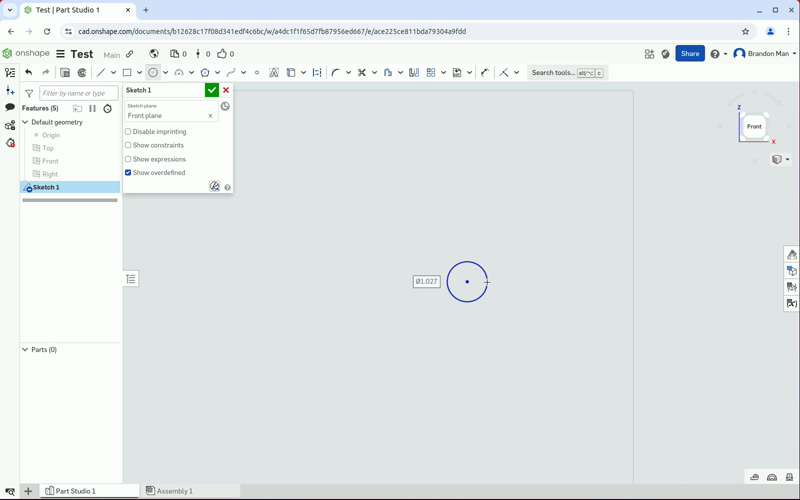
scroll(-6)
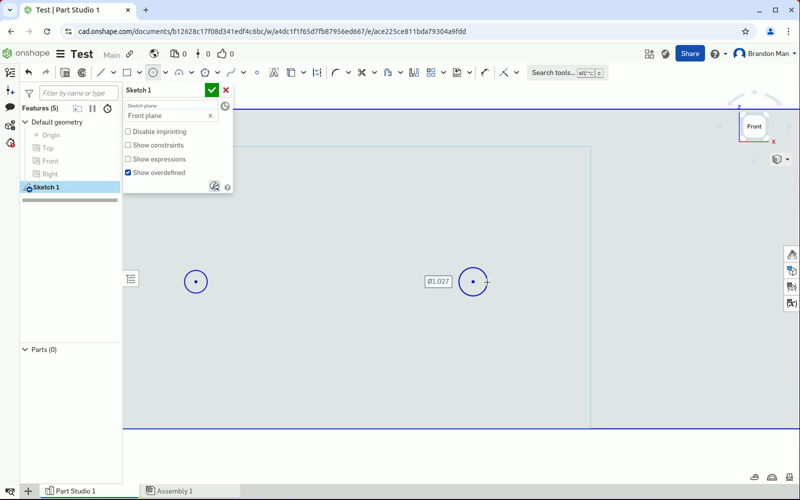
scroll(-6)
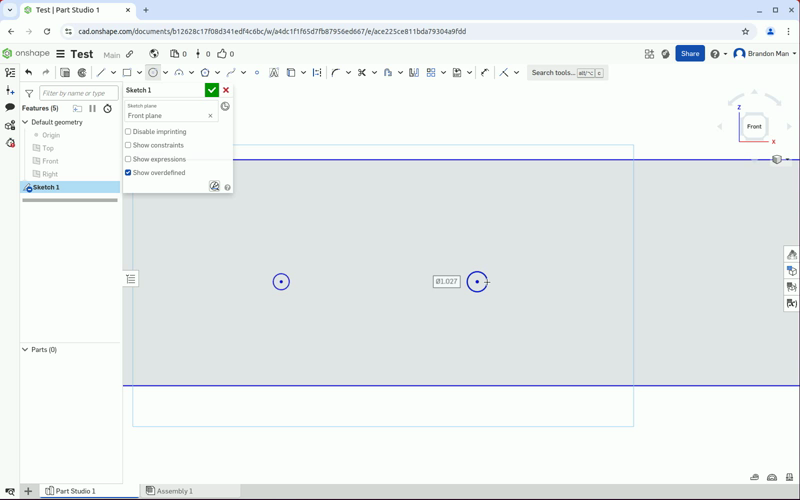
scroll(-6)
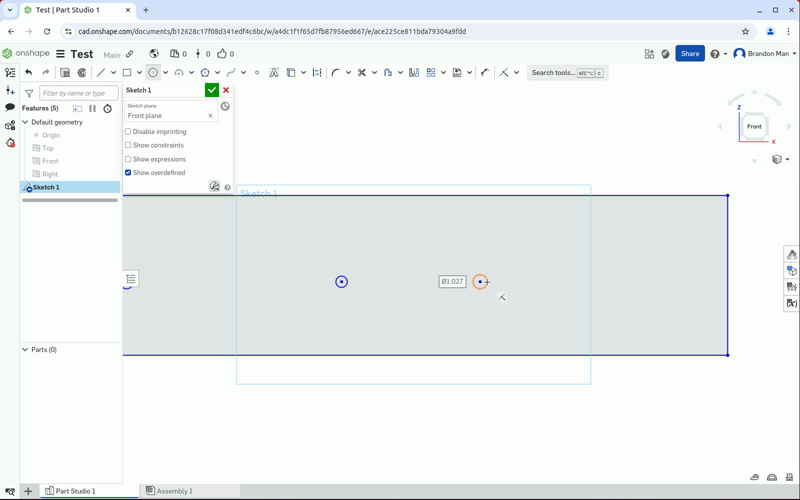
scroll(-6)
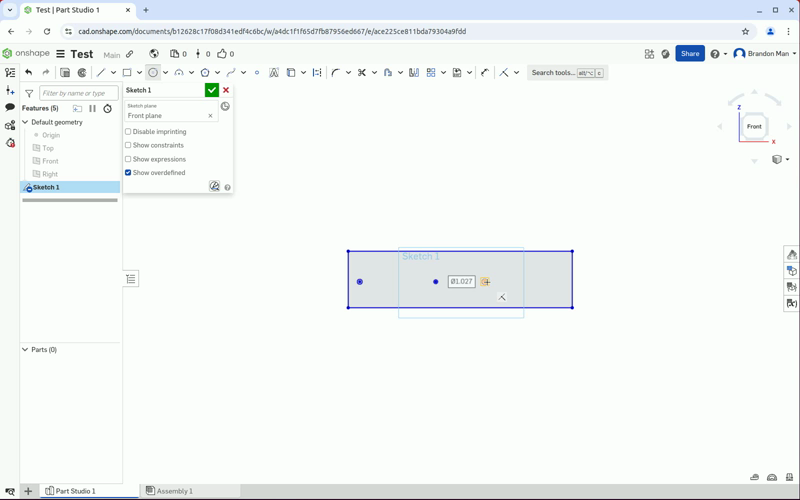
key(esc)
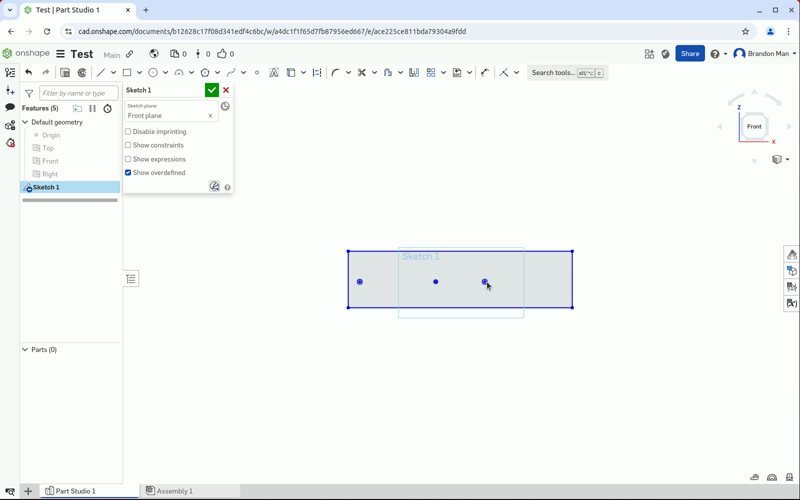
key(c)
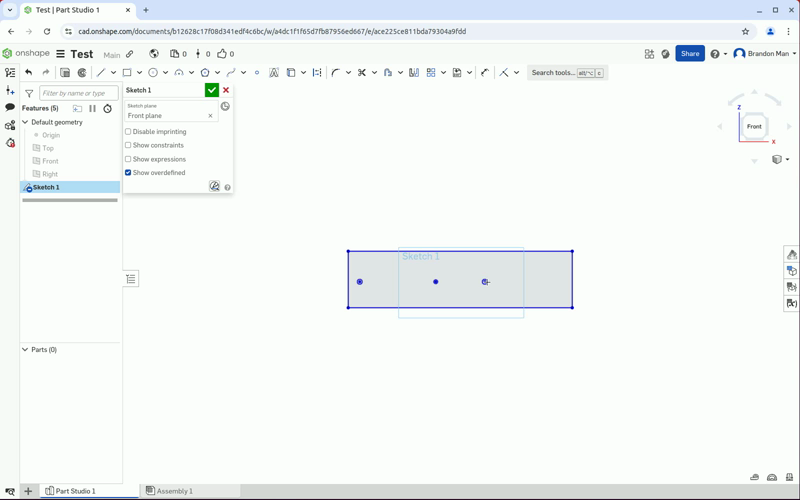
key_down(shift)
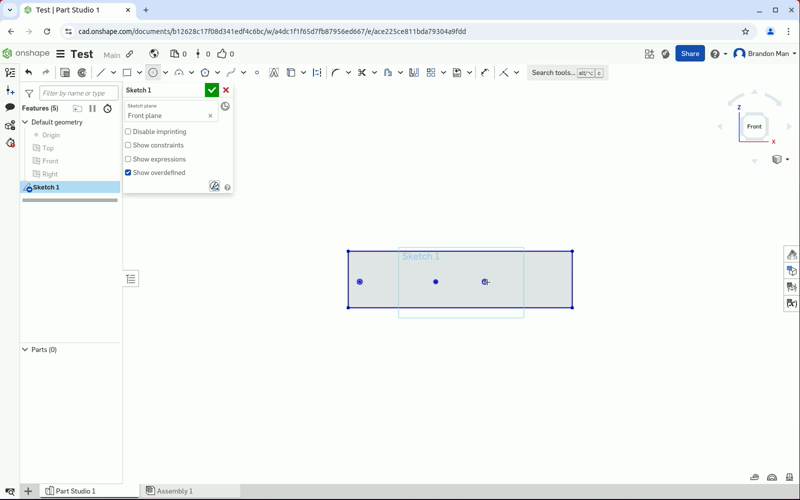
mouse_move(560, 281)
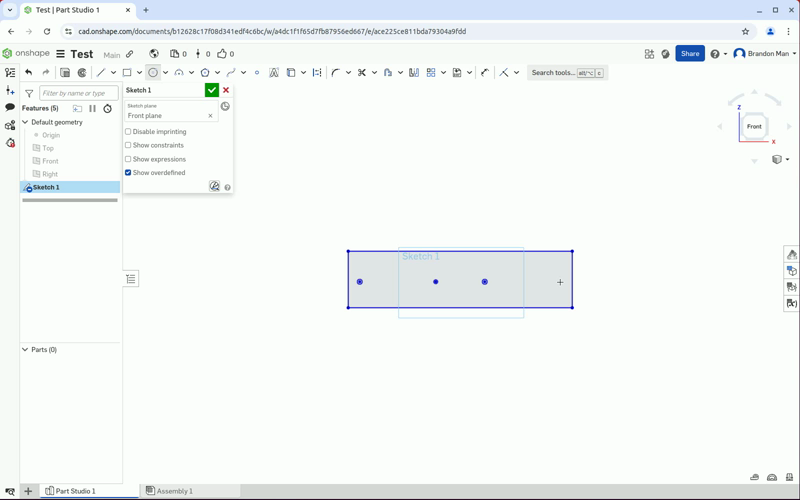
click(560, 281)
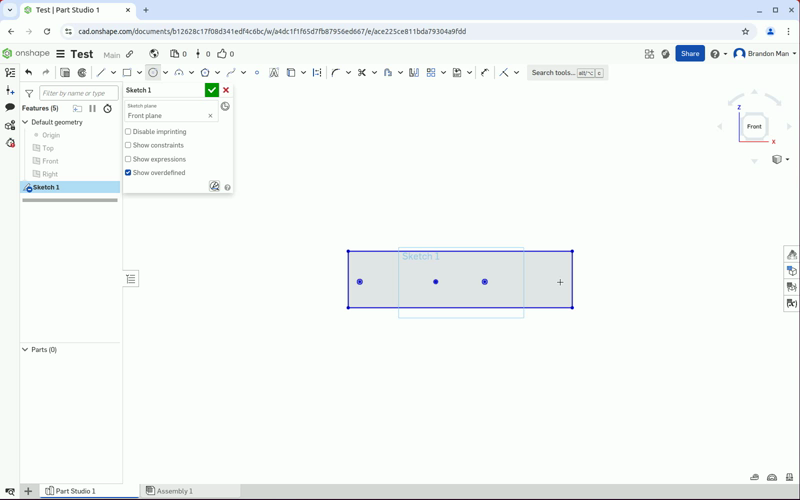
key_up(shift)
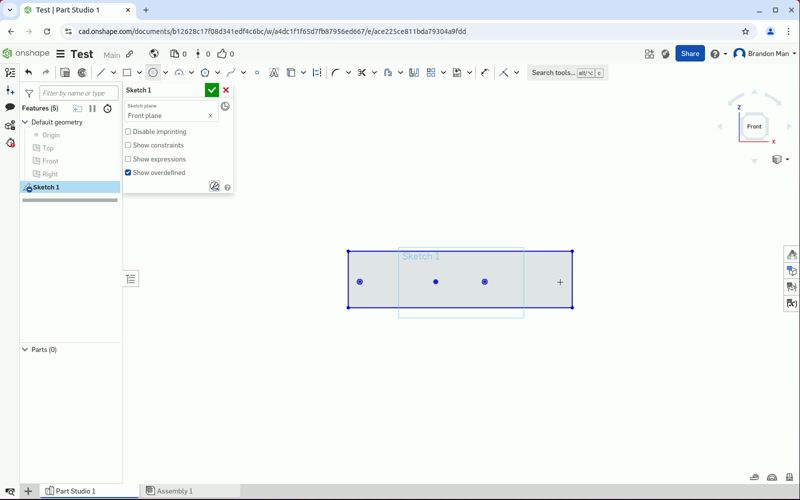
mouse_move(562, 281)
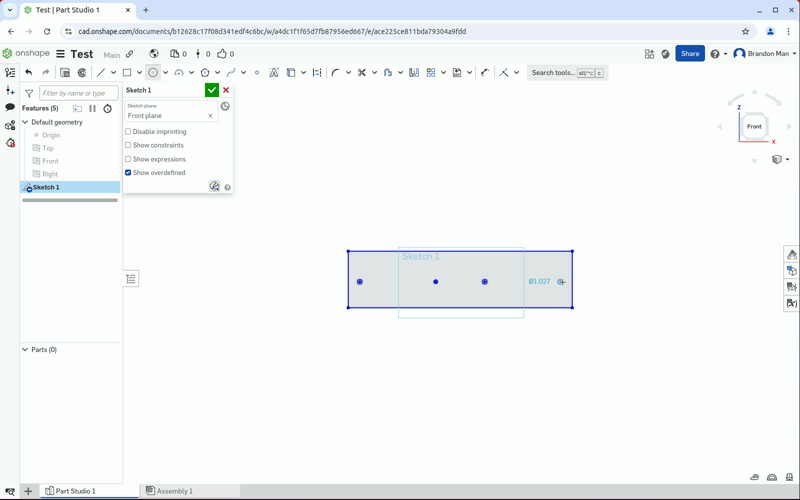
scroll(6)
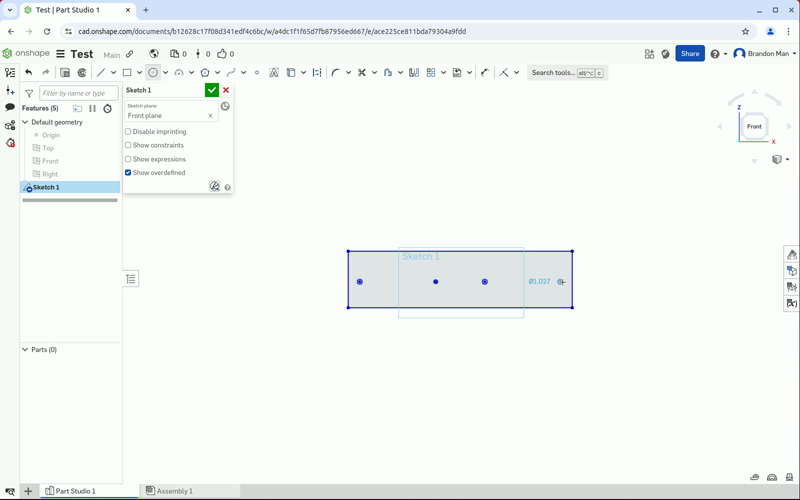
scroll(6)
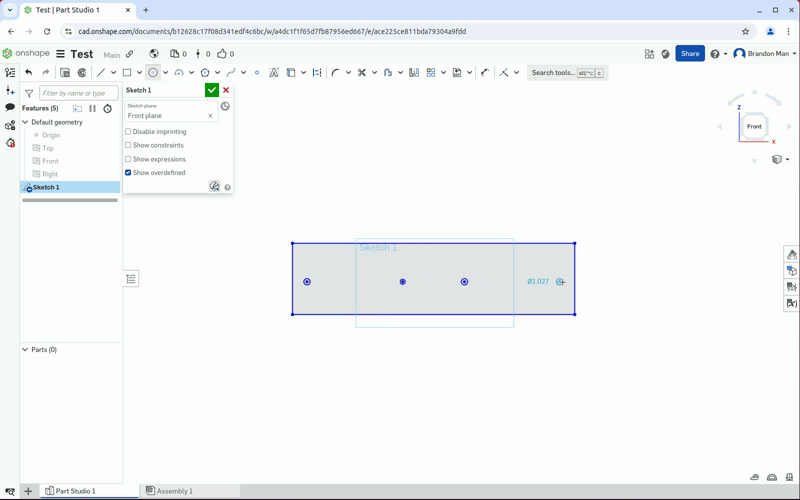
scroll(6)
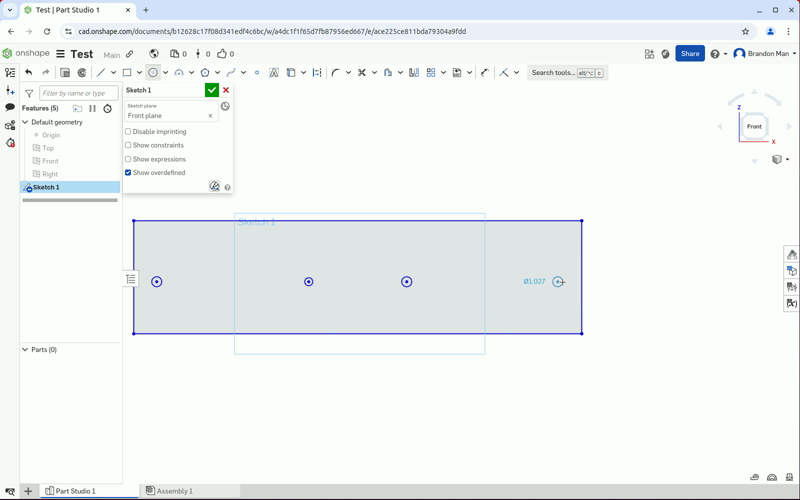
scroll(6)
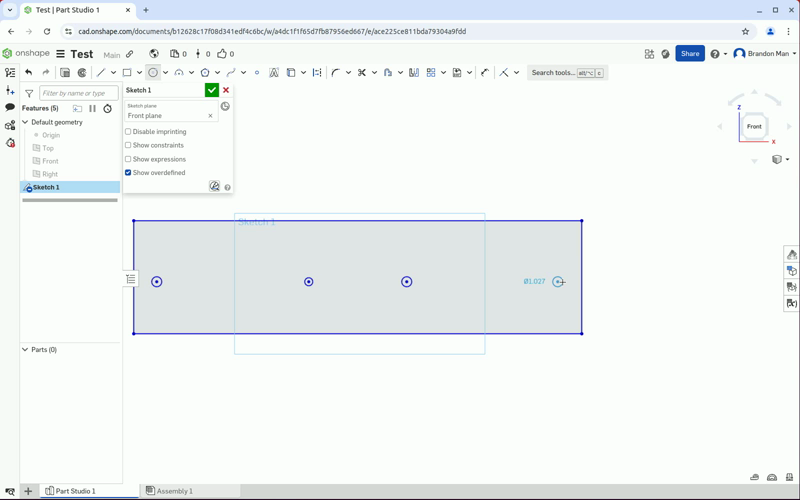
scroll(6)
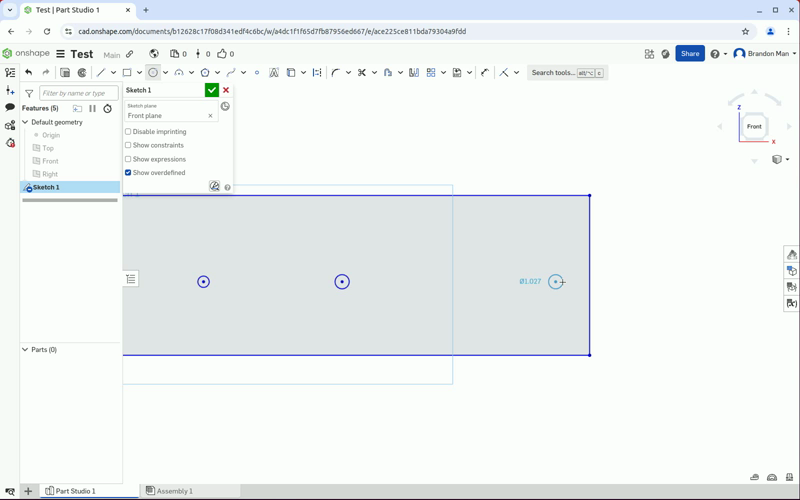
scroll(6)
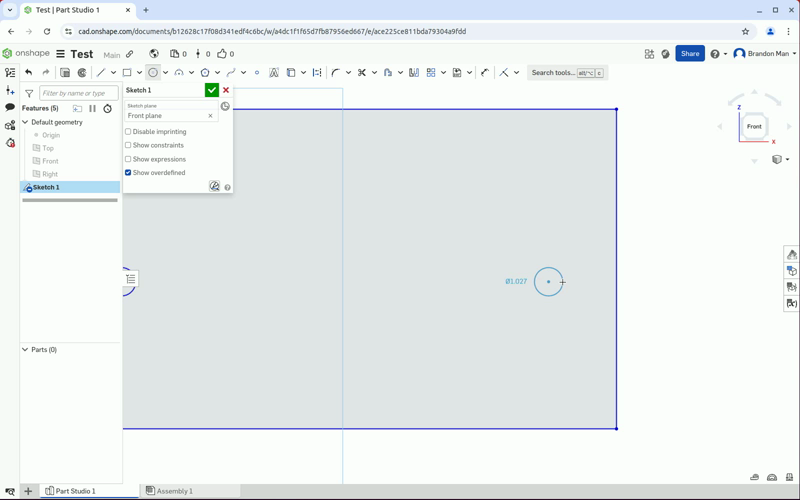
scroll(6)
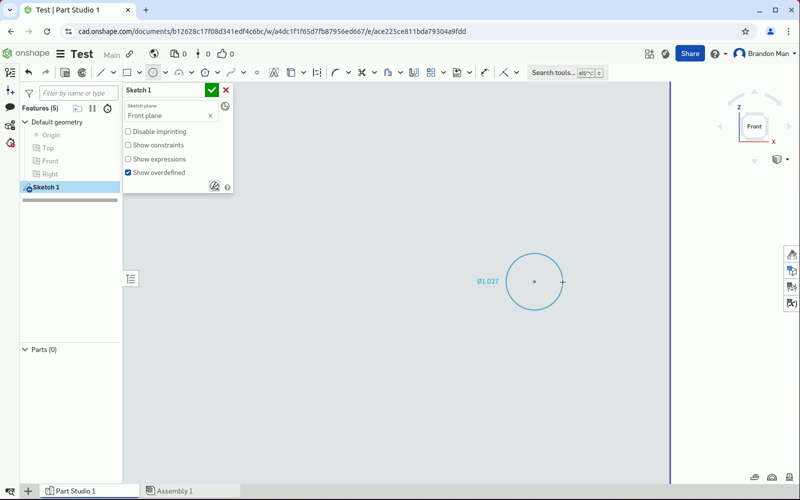
click(562, 281)
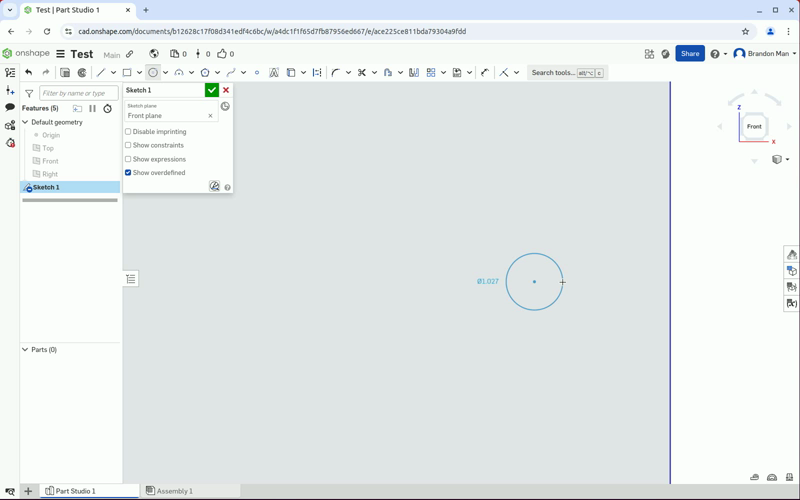
scroll(-6)
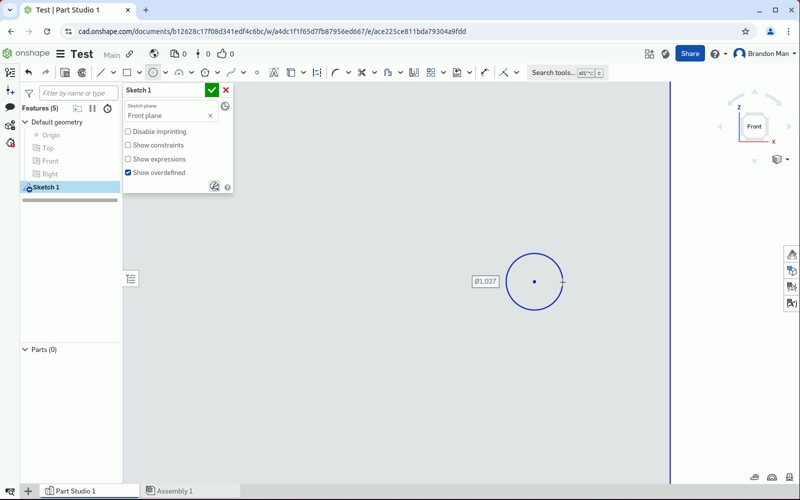
scroll(-6)
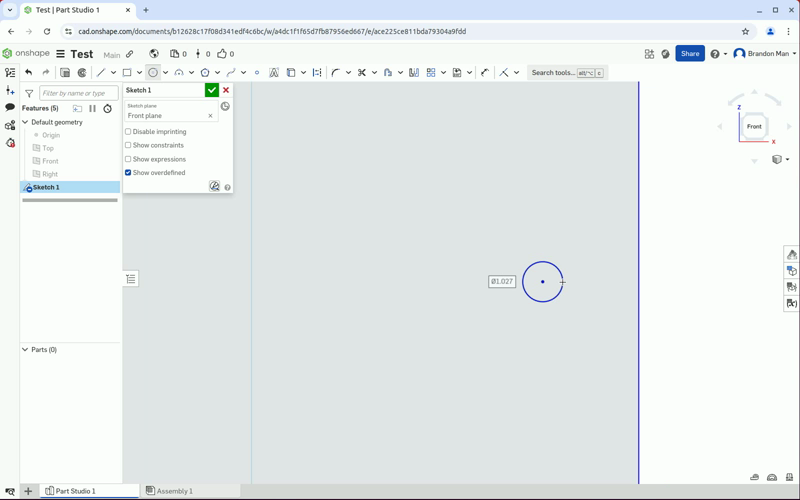
scroll(-6)
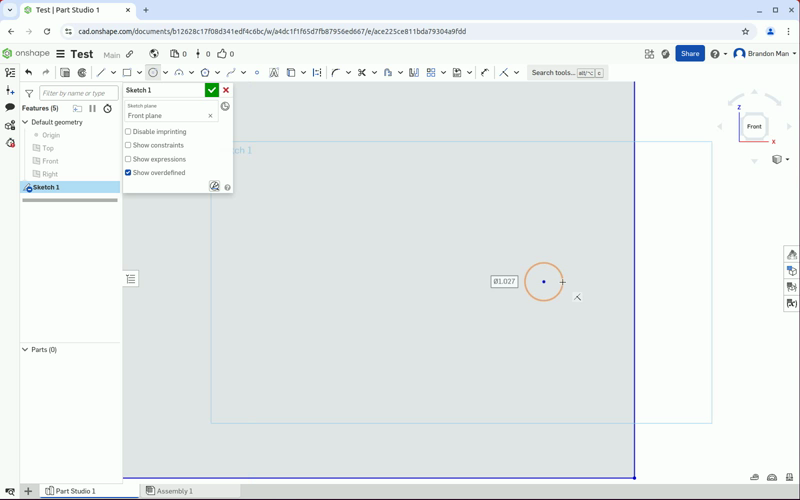
scroll(-6)
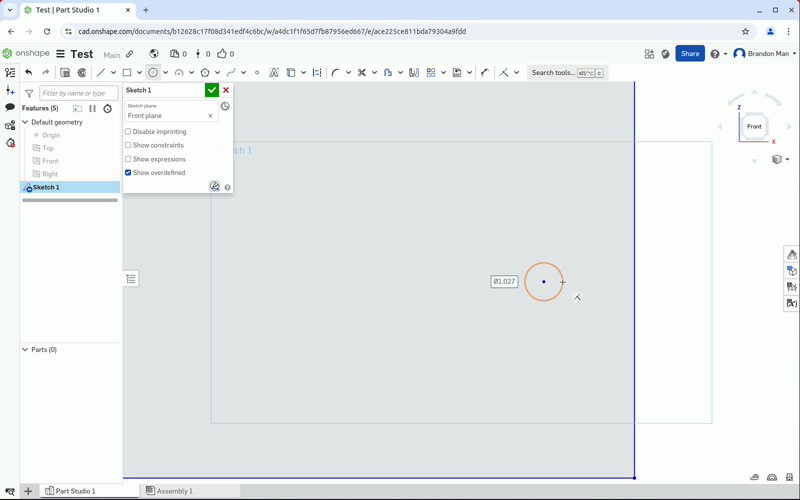
scroll(-6)
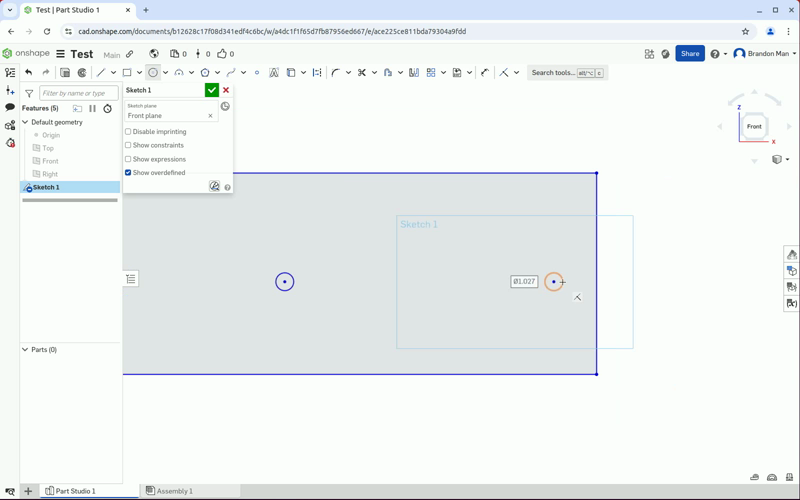
scroll(-6)
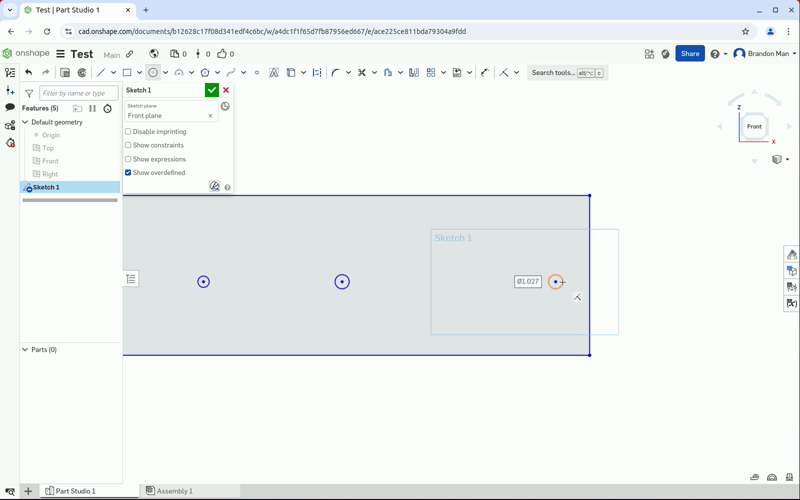
scroll(-6)
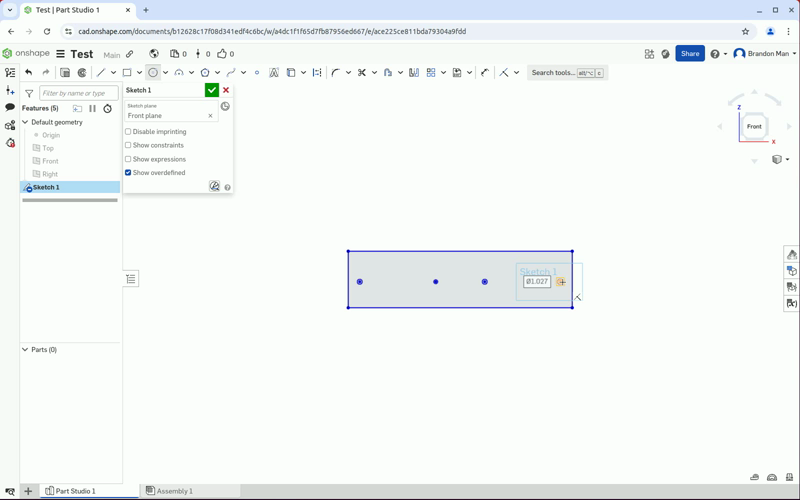
key(esc)
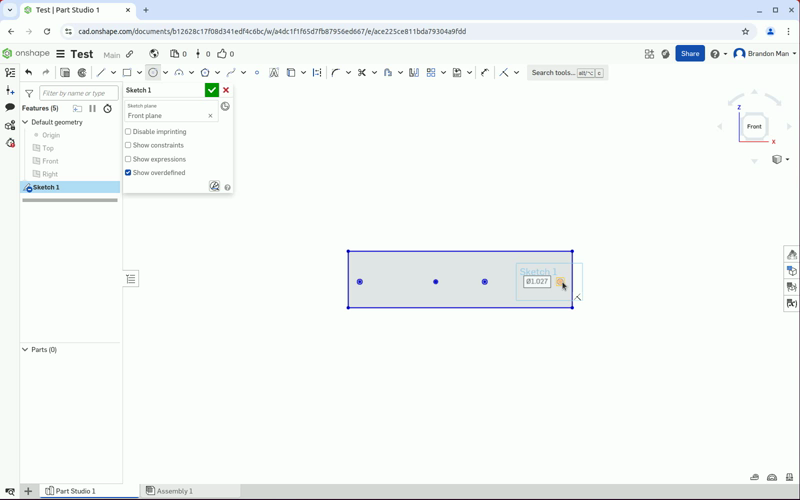
mouse_move(491, 266)
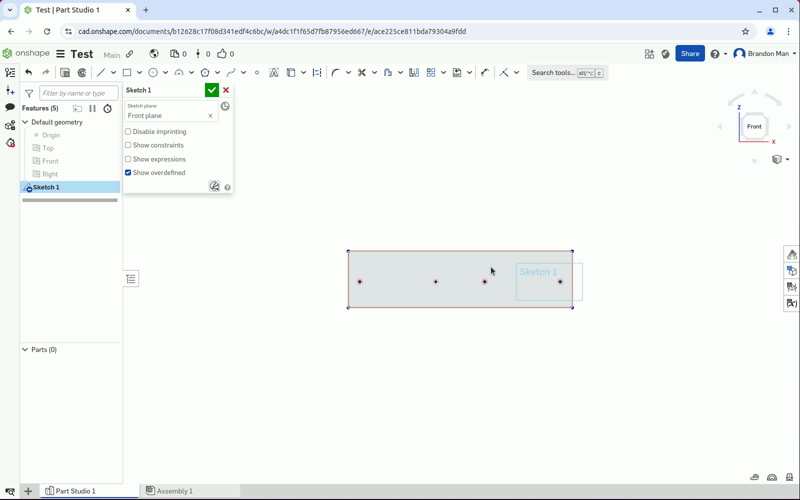
click(491, 266)
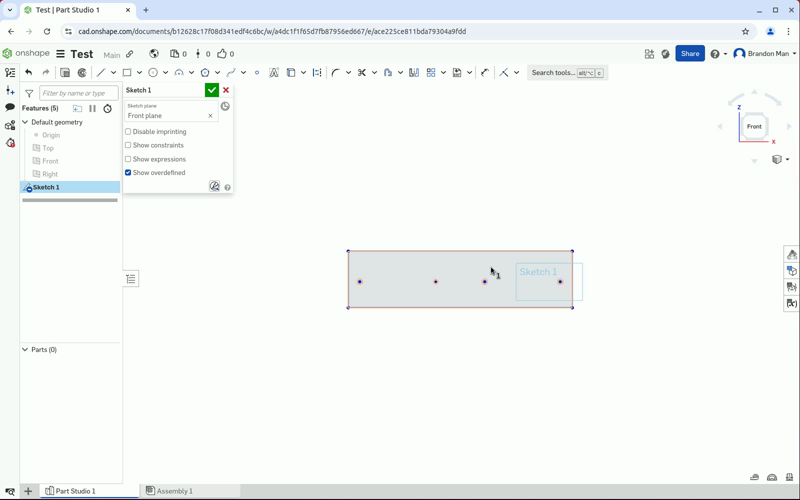
mouse_move(73, 352)
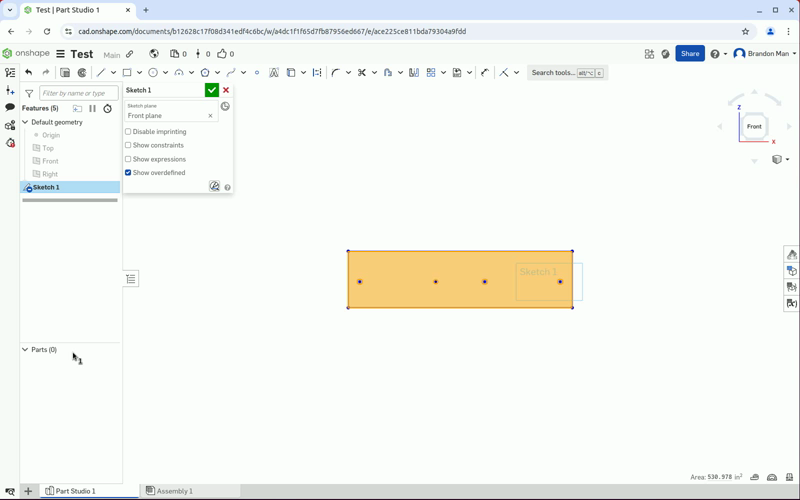
key(shift+y)
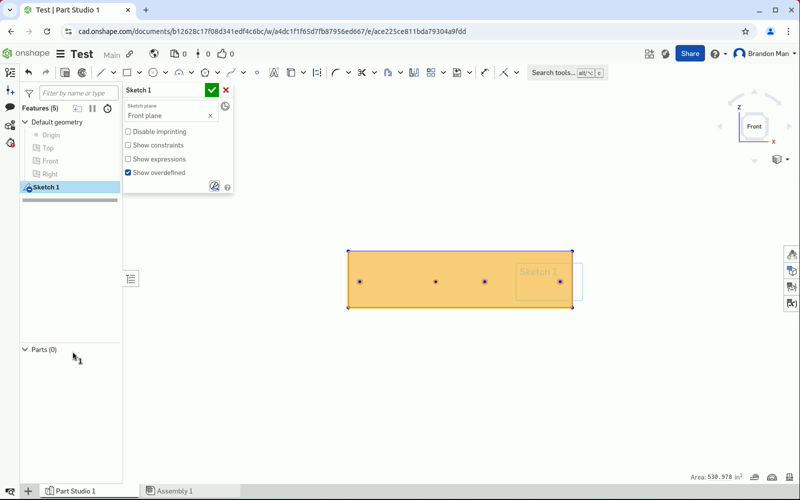
key(shift+e)
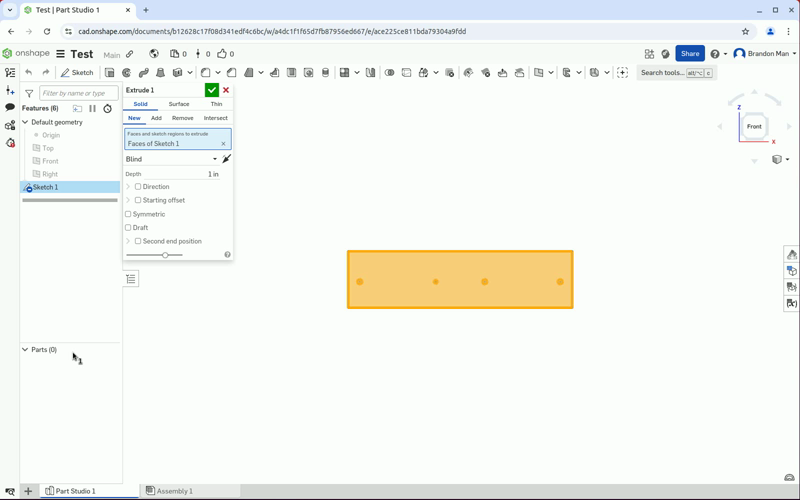
mouse_move(143, 106)
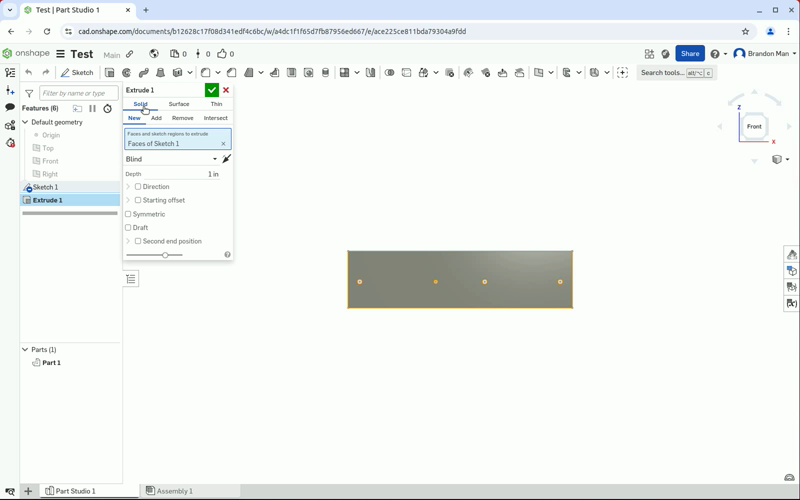
click(143, 106)
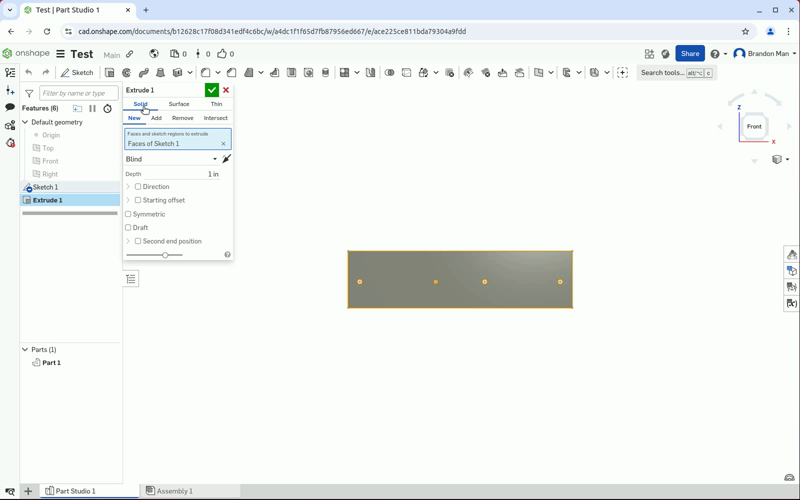
mouse_move(137, 120)
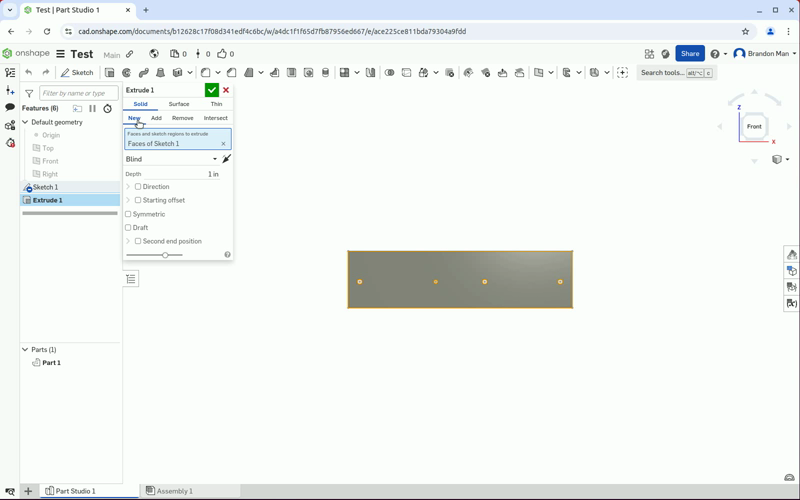
click(137, 120)
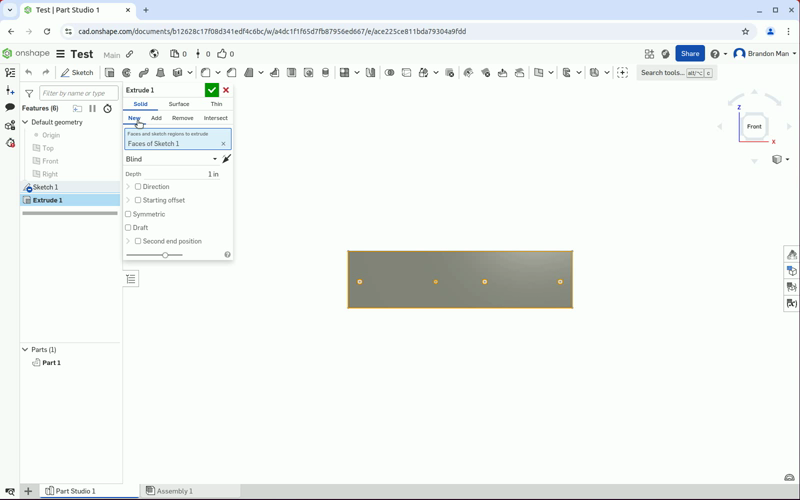
key(tab, 4)
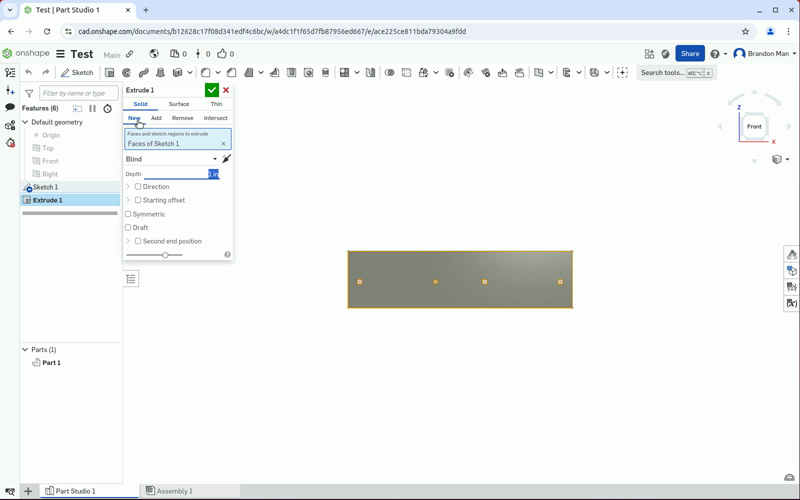
text(0.963)
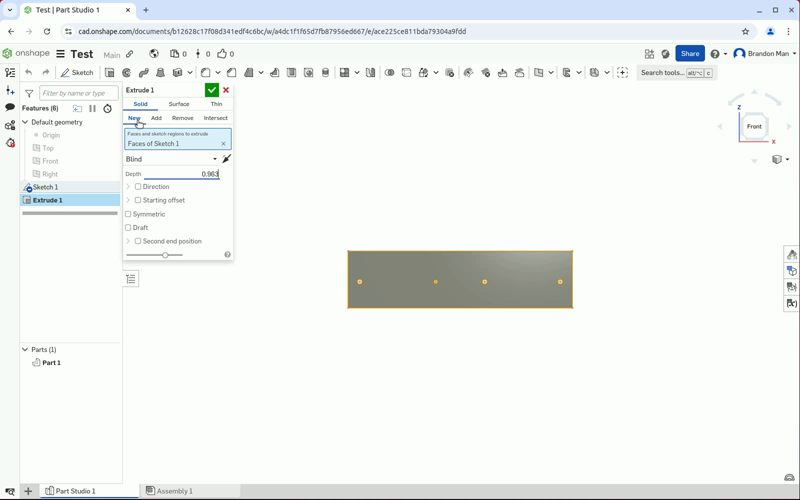
key(enter)
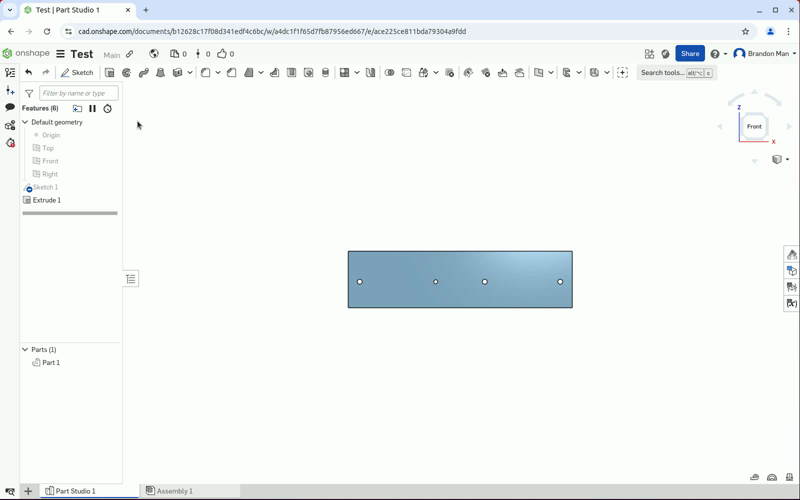
key(shift+h)
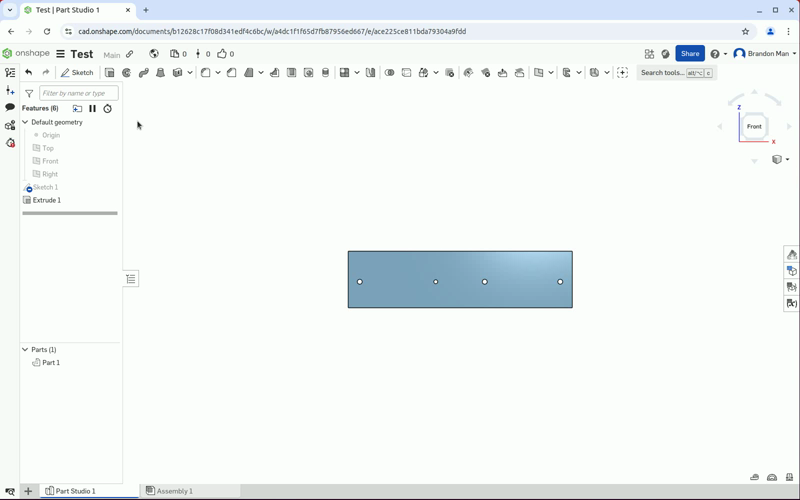
key(shift+h)
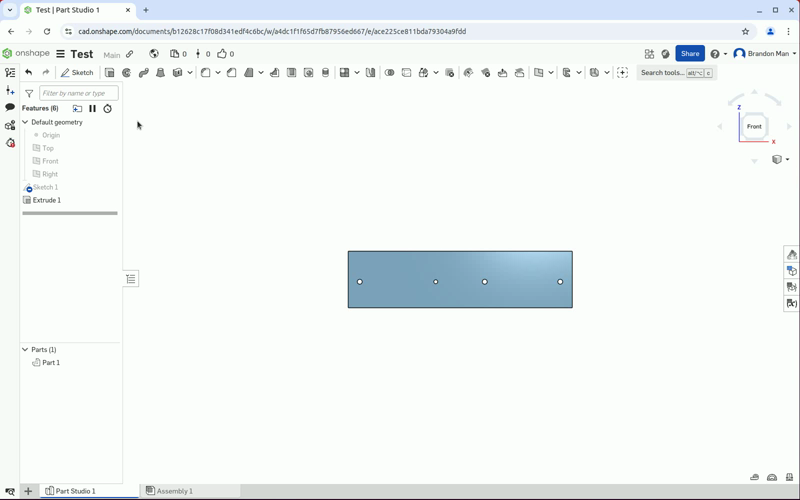
mouse_move(73, 189)
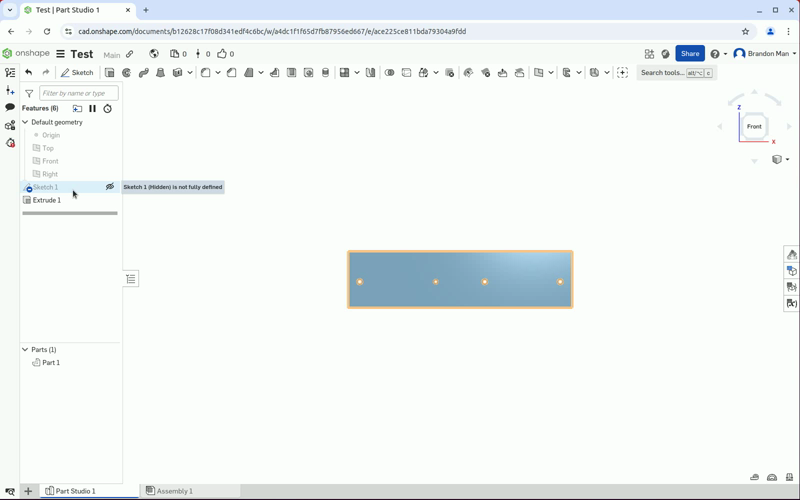
click(73, 189)
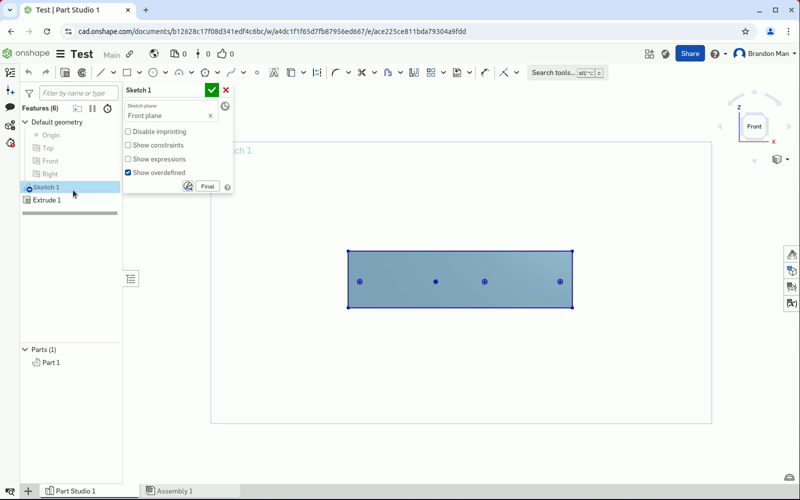
mouse_move(229, 92)
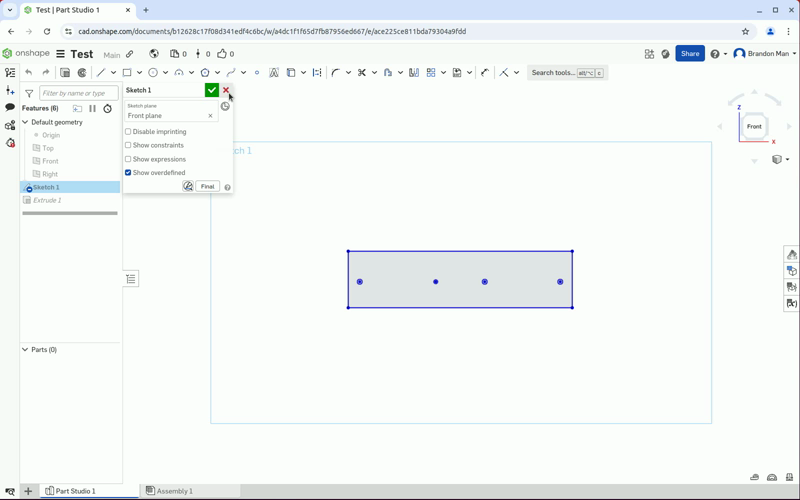
click(229, 92)
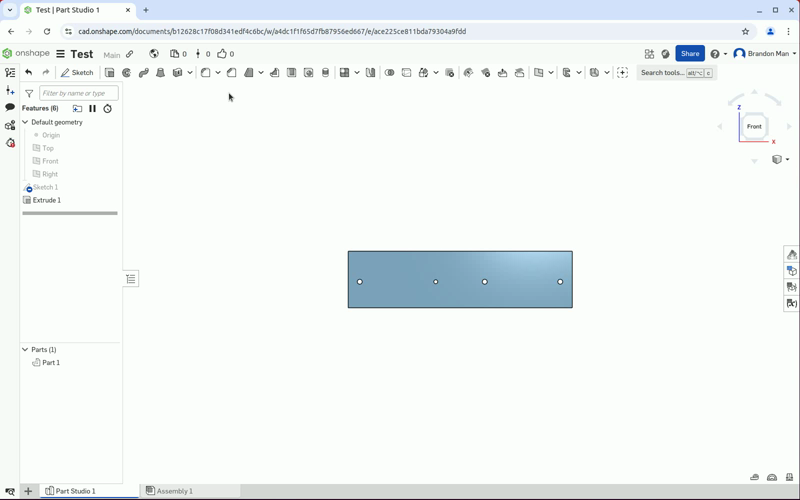
mouse_move(541, 75)
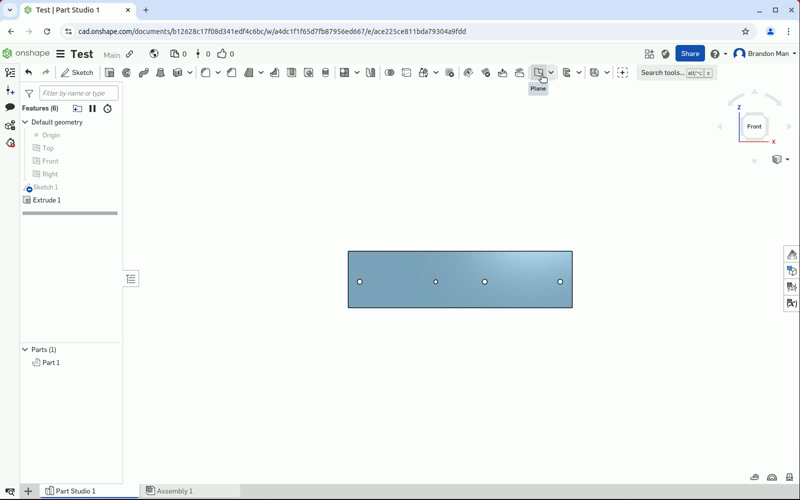
click(541, 75)
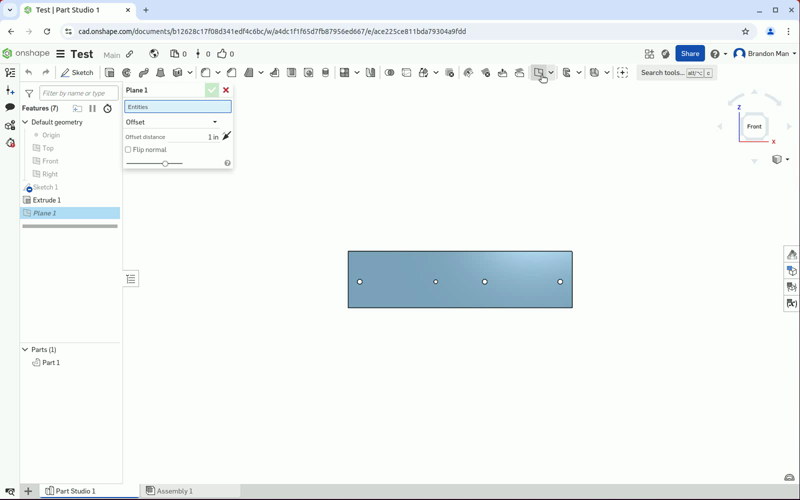
mouse_move(73, 163)
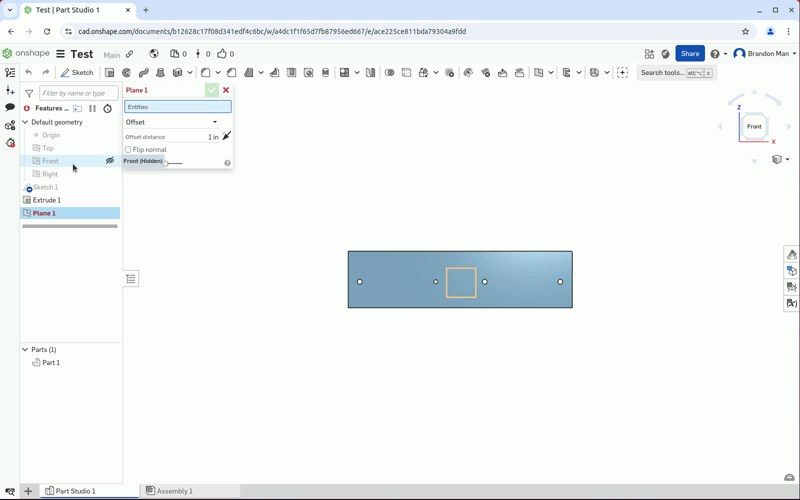
click(73, 163)
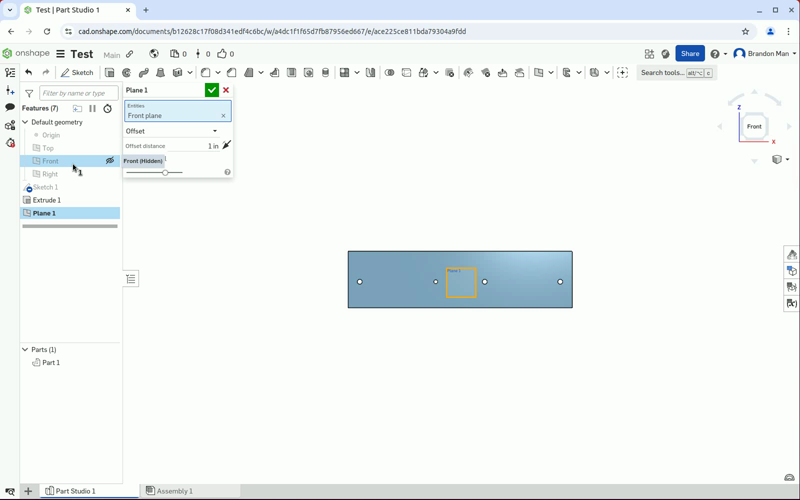
key(tab, 2)
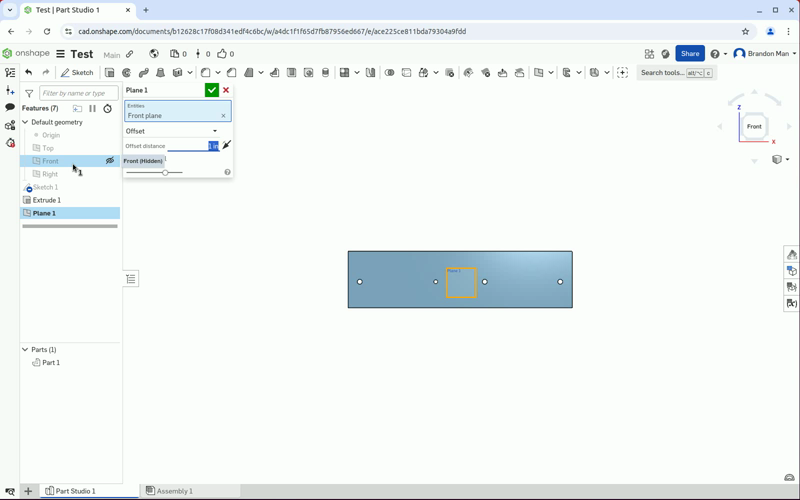
text(0.955)
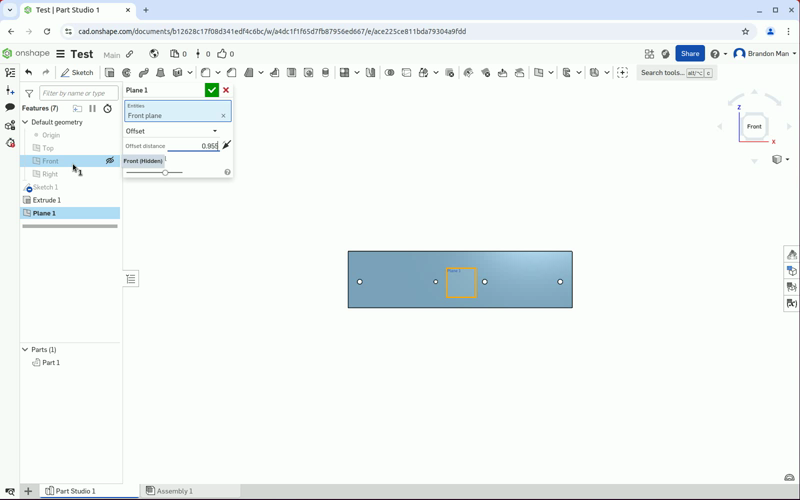
key(enter, 2)
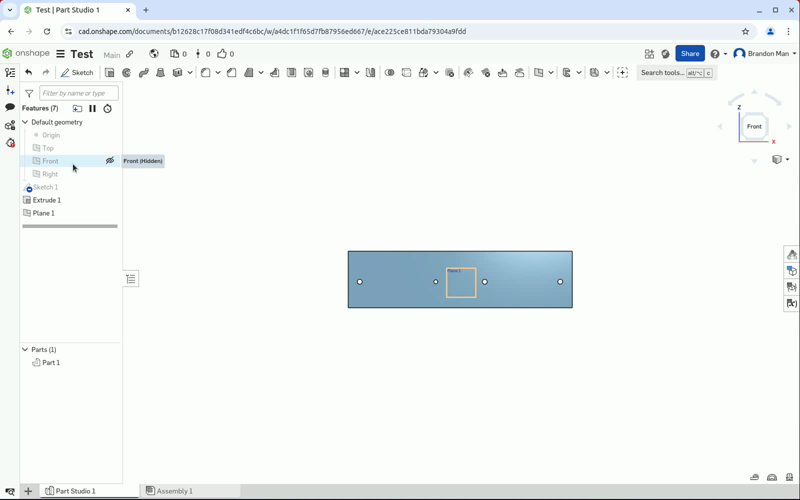
key(shift+s)
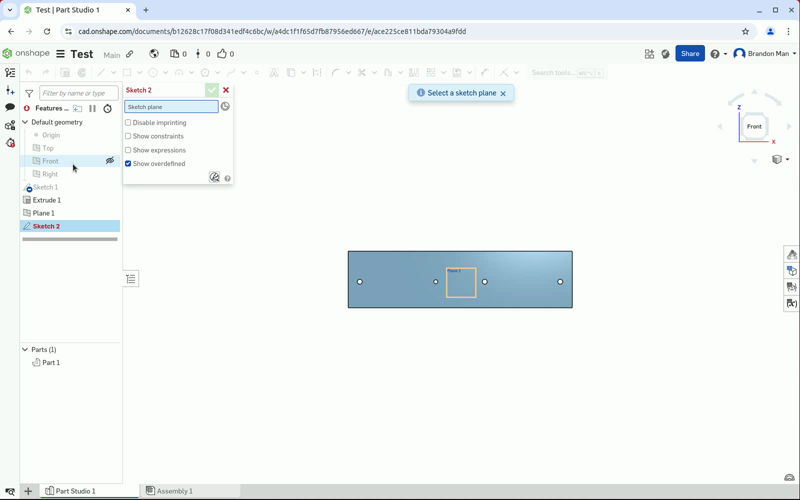
mouse_move(73, 215)
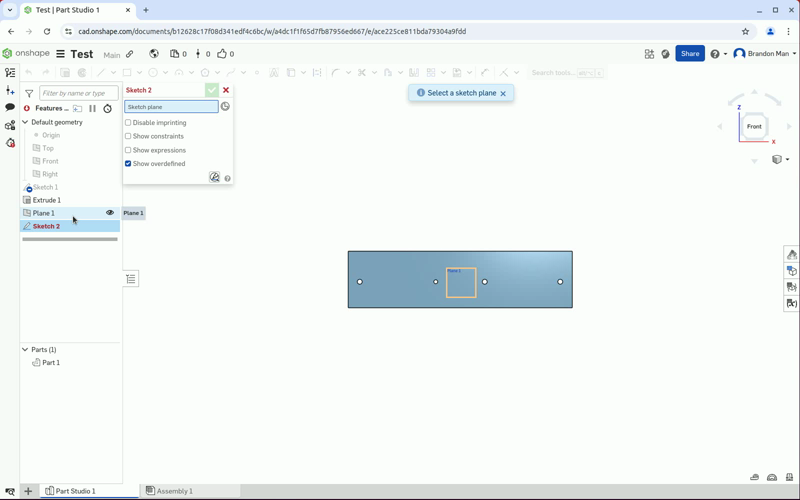
click(73, 215)
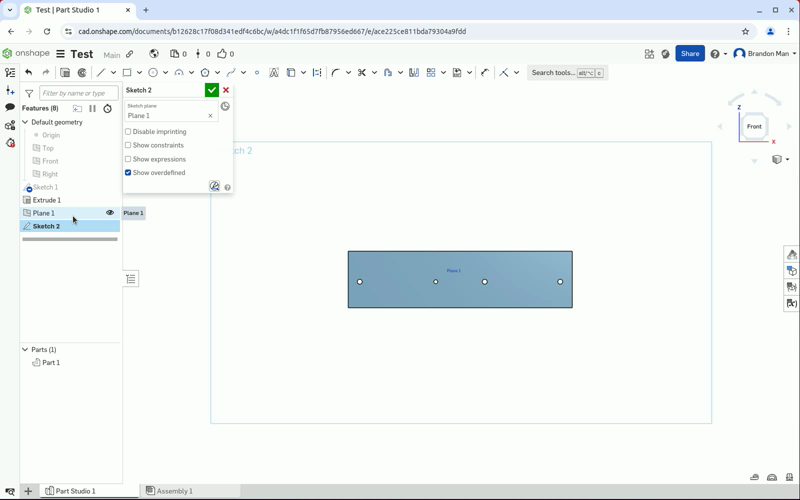
mouse_move(73, 352)
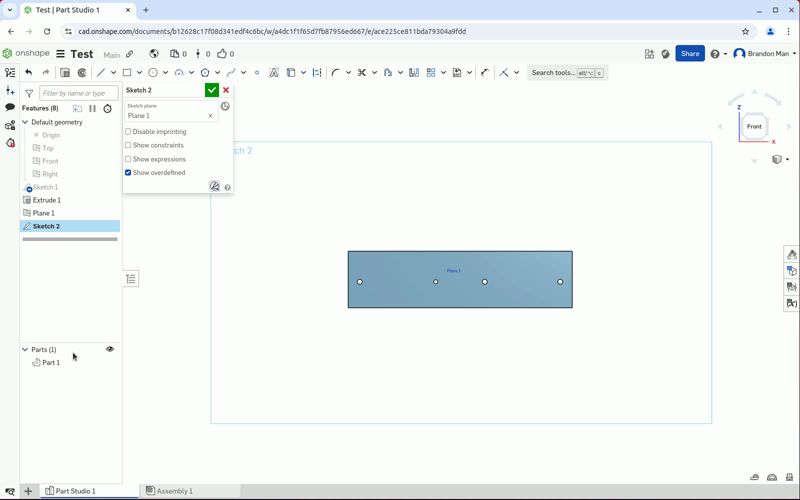
key(y)
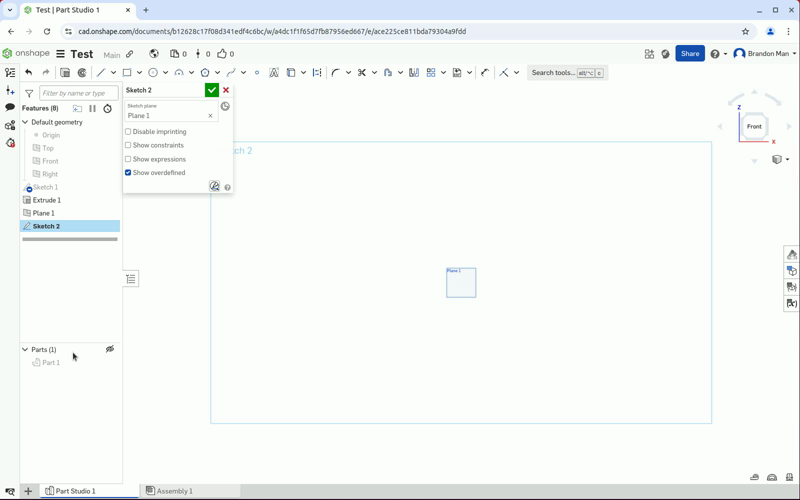
key(l)
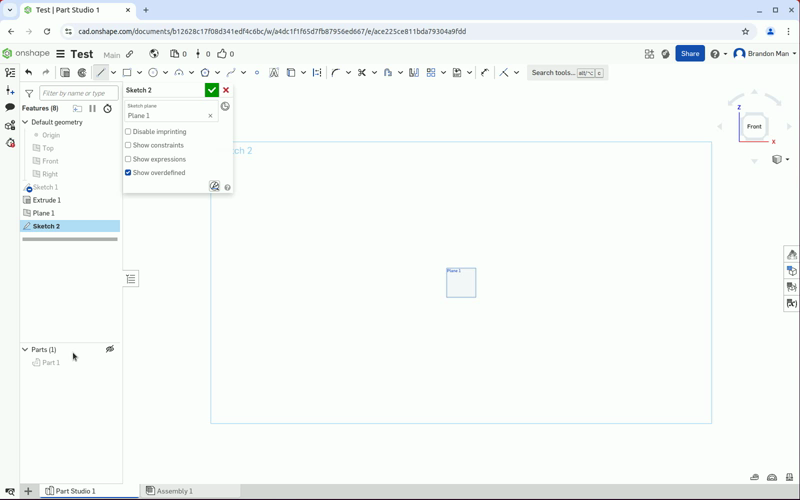
key_down(shift)
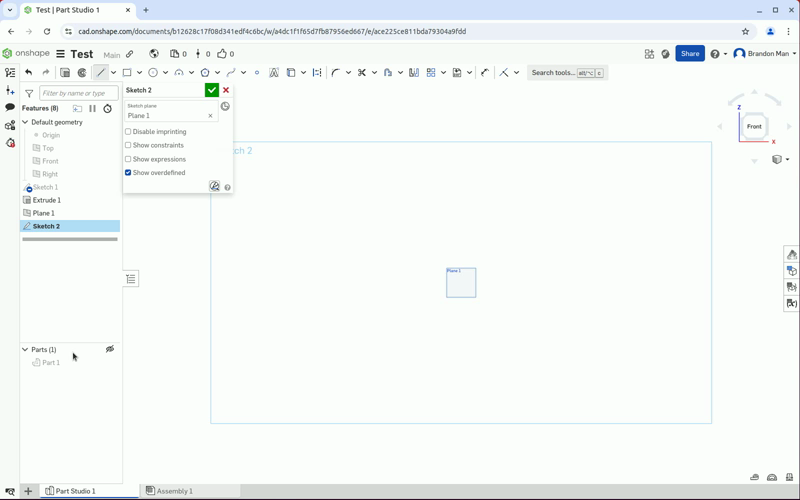
mouse_move(348, 258)
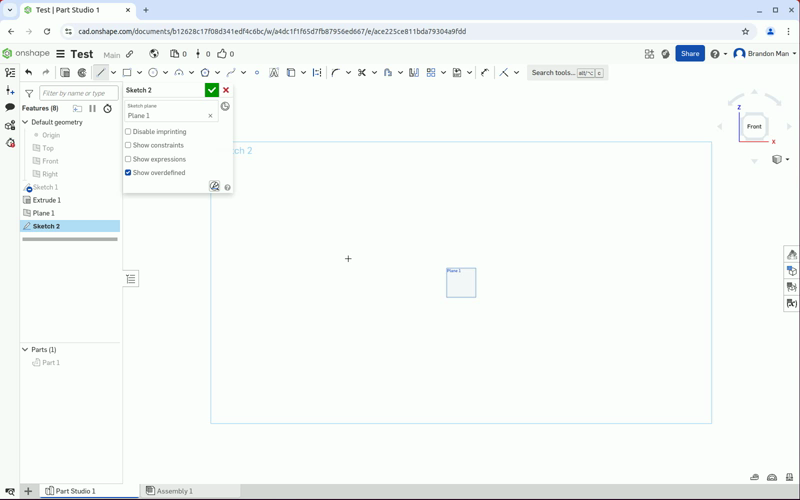
click(348, 258)
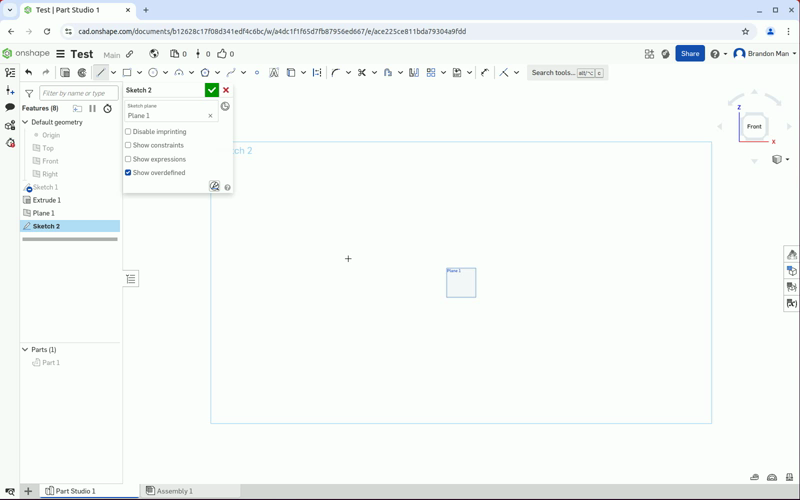
key_up(shift)
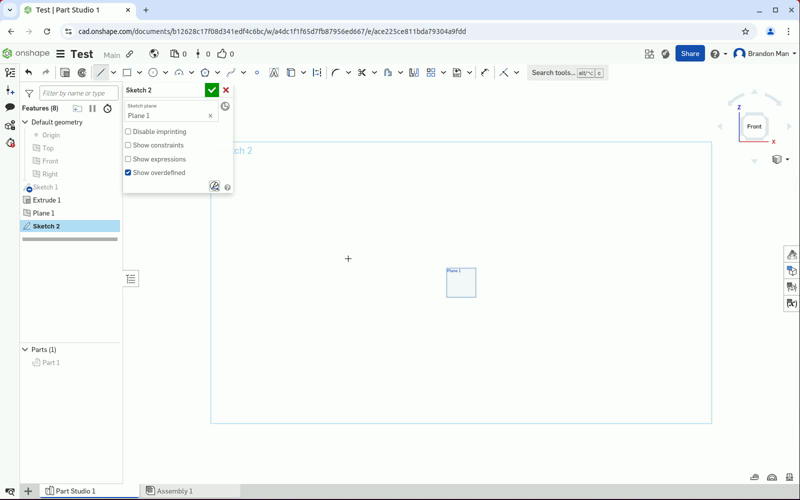
key_down(shift)
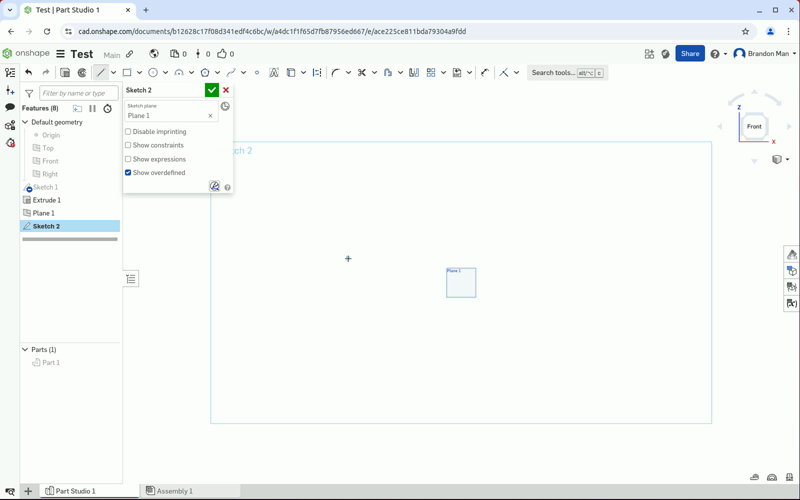
mouse_move(572, 258)
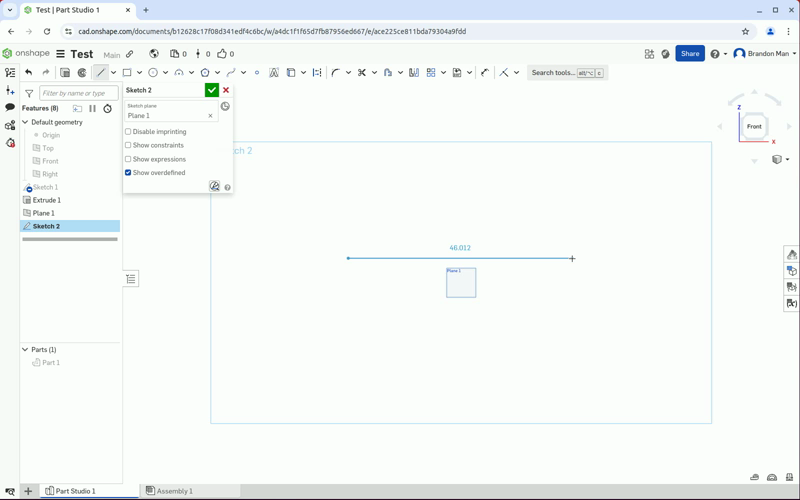
click(572, 258)
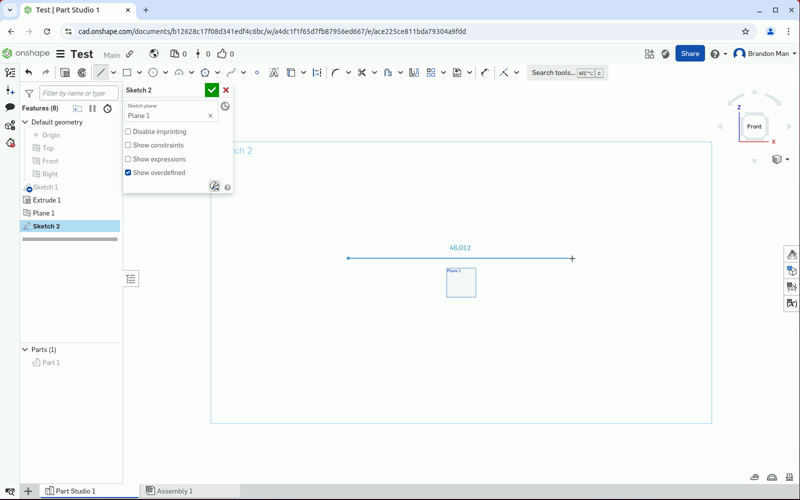
key_up(shift)
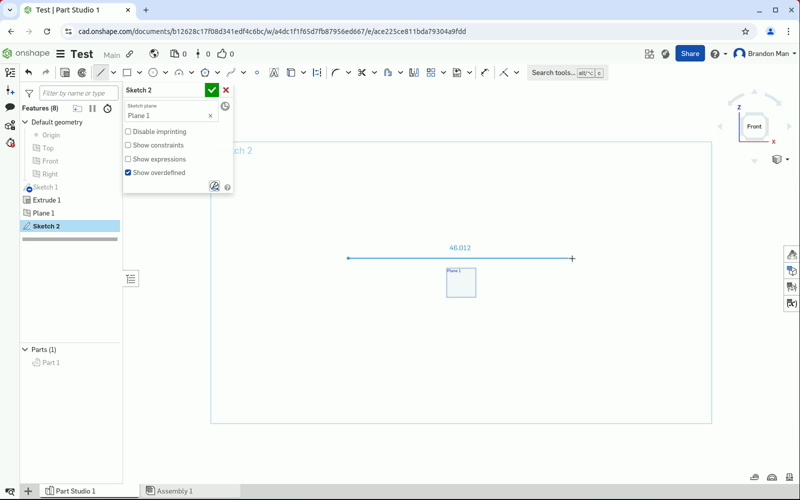
key_down(shift)
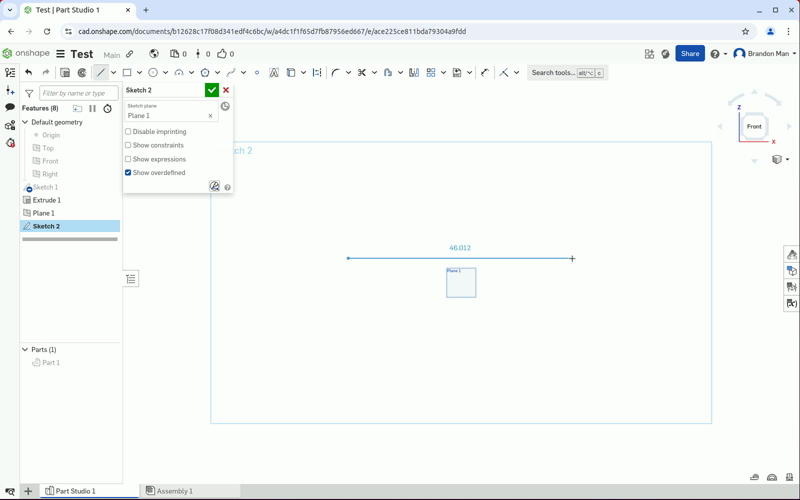
mouse_move(589, 258)
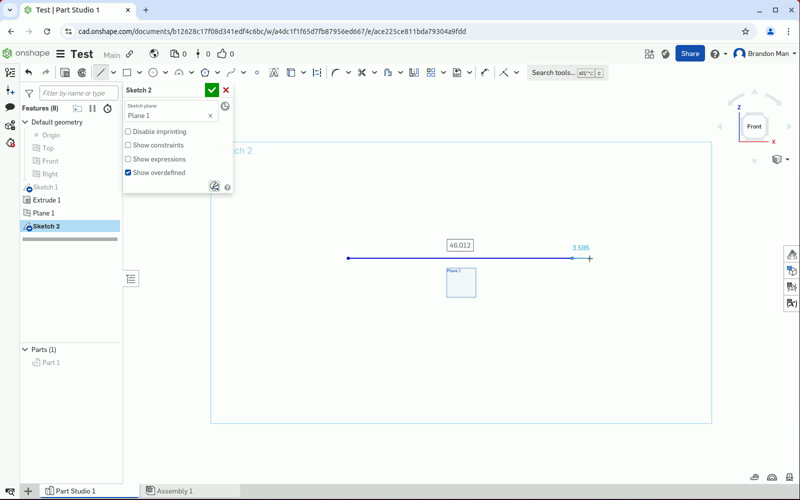
mouse_move(572, 251)
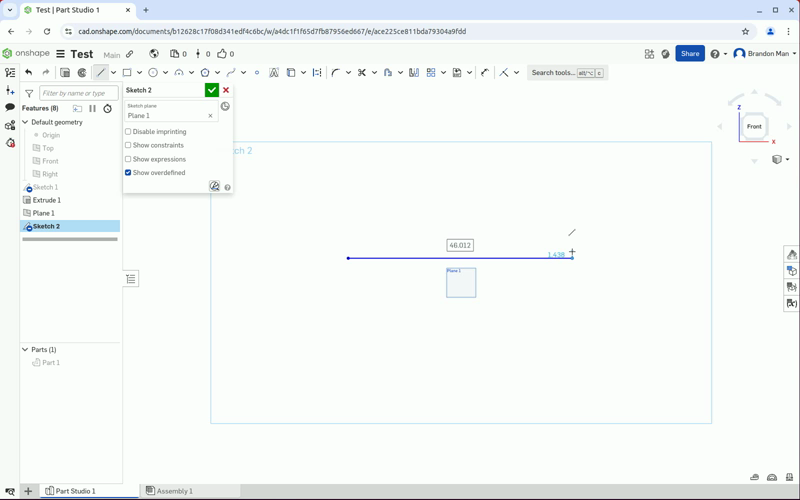
scroll(6)
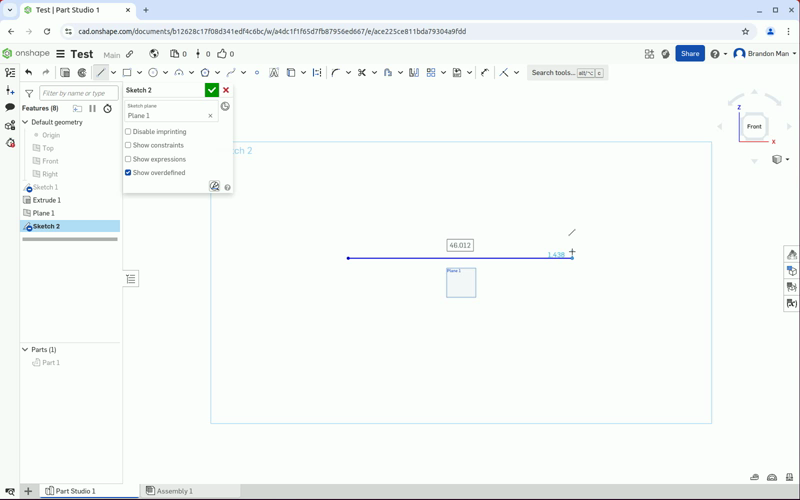
scroll(6)
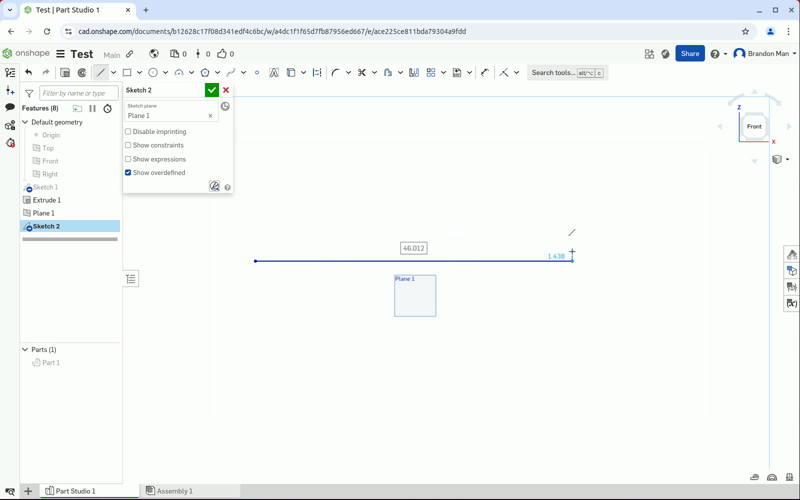
scroll(6)
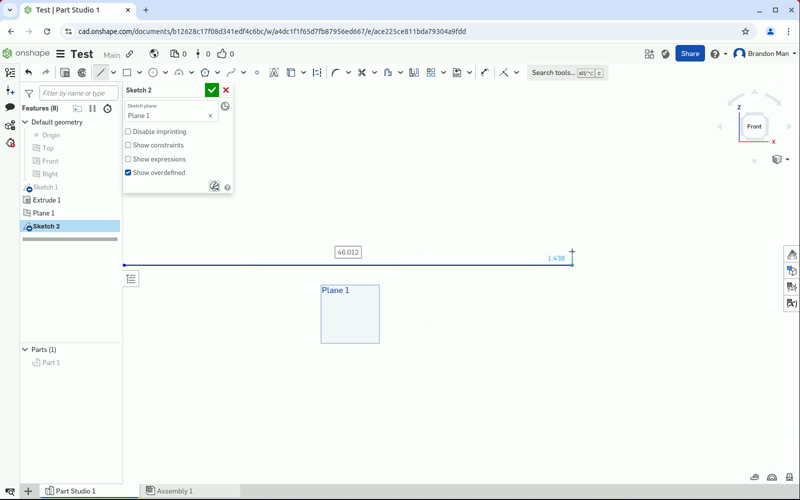
scroll(6)
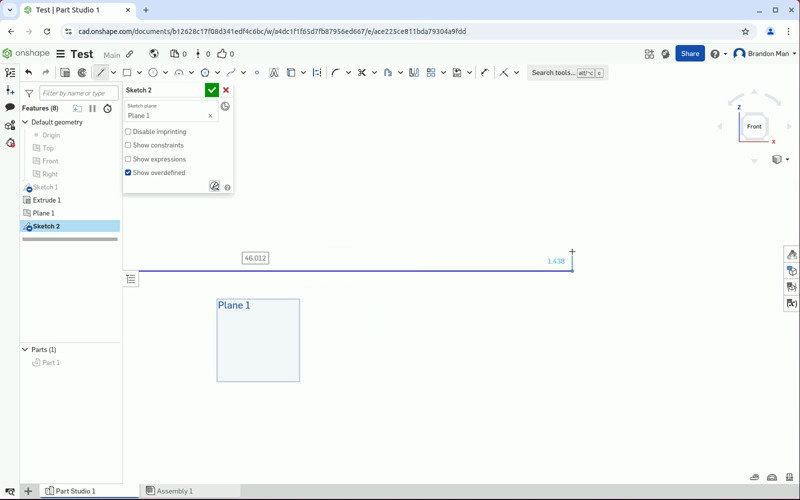
scroll(6)
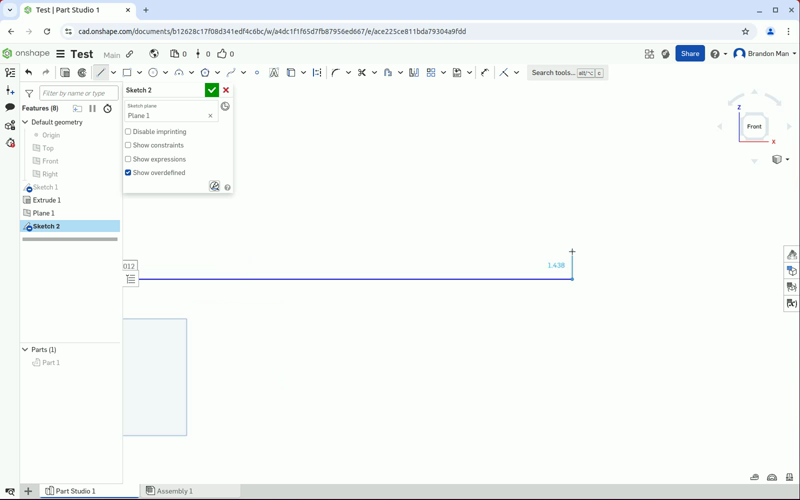
scroll(6)
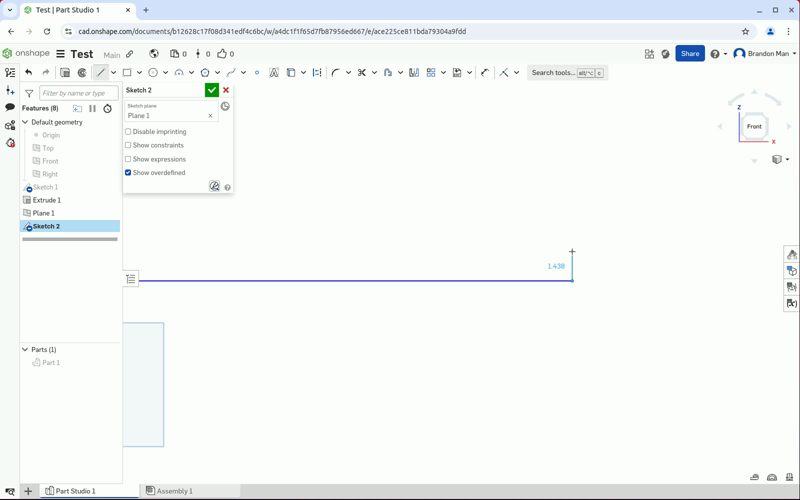
scroll(6)
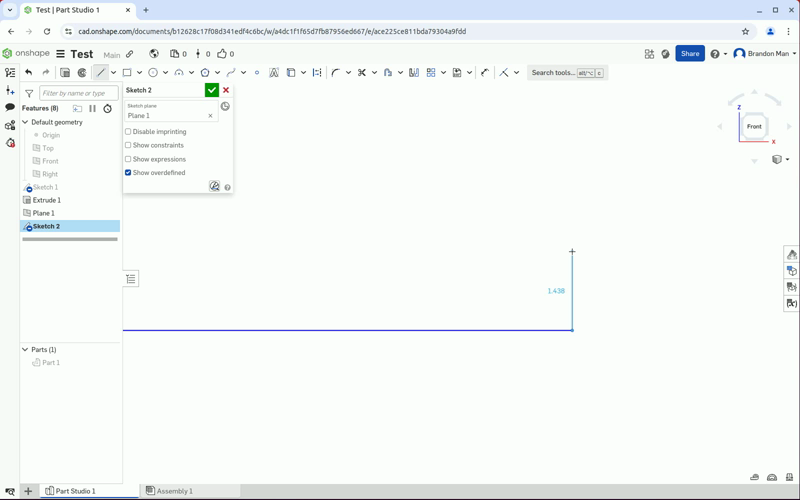
click(572, 251)
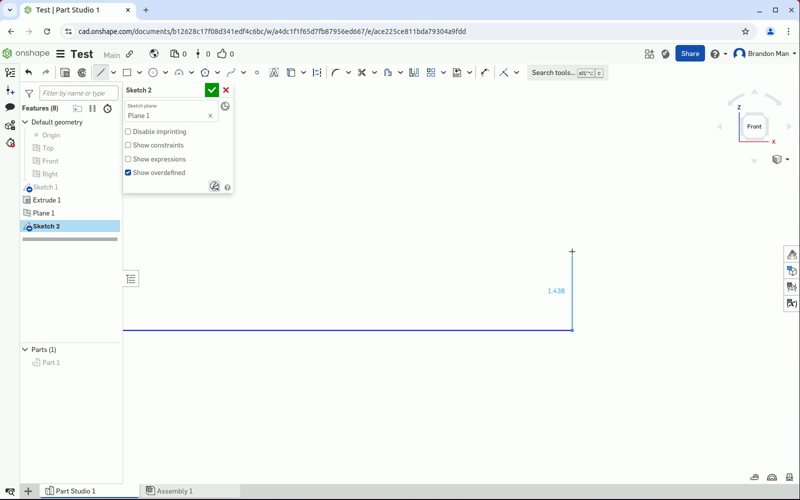
scroll(-6)
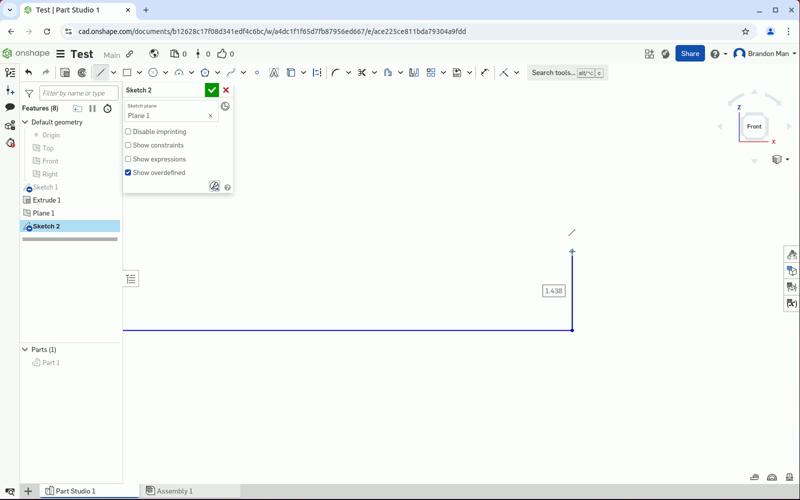
scroll(-6)
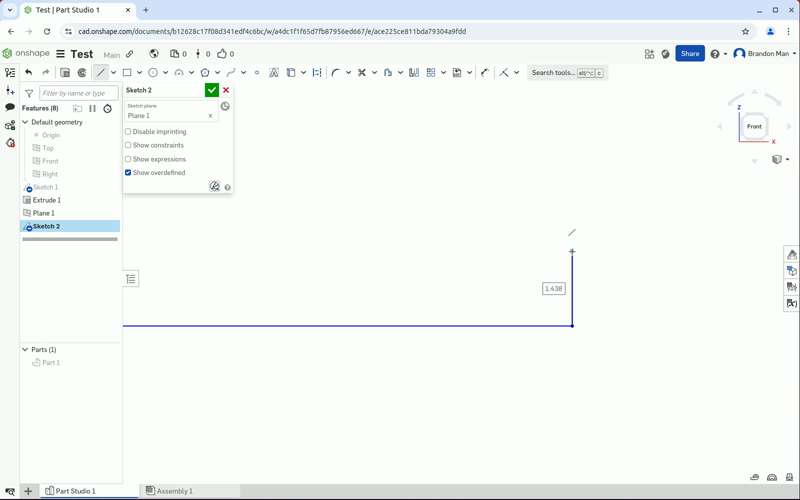
scroll(-6)
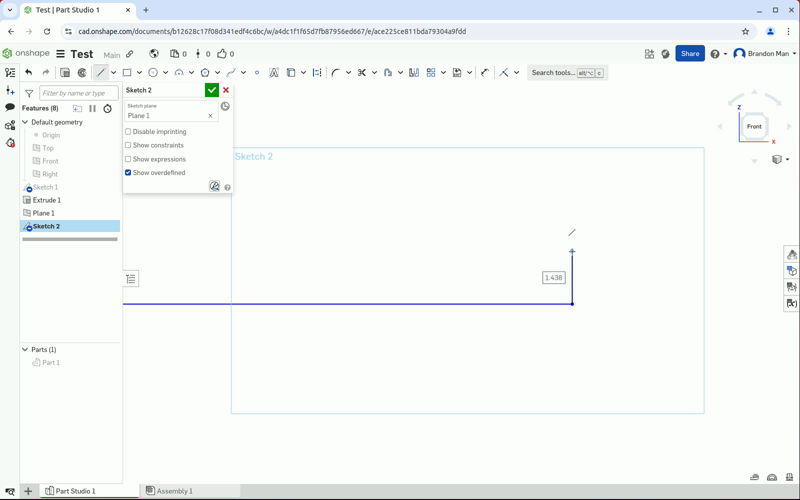
scroll(-6)
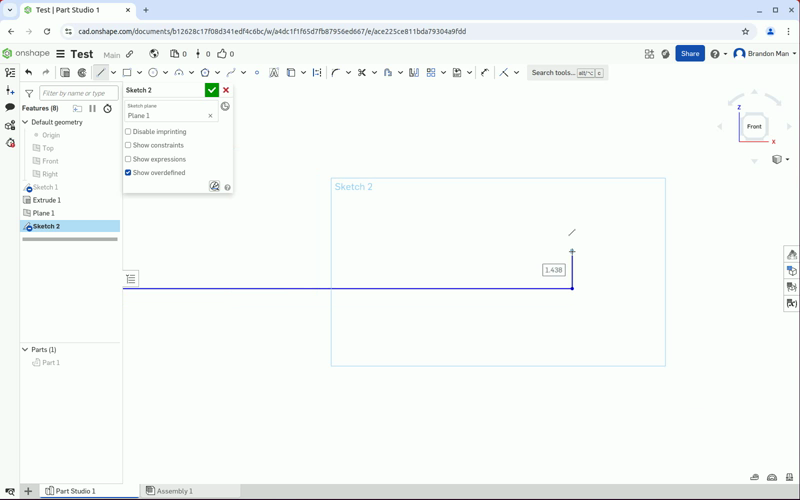
scroll(-6)
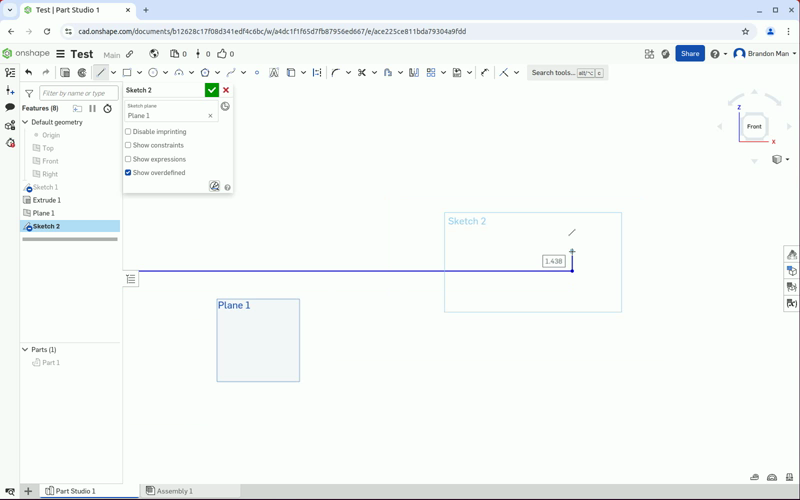
scroll(-6)
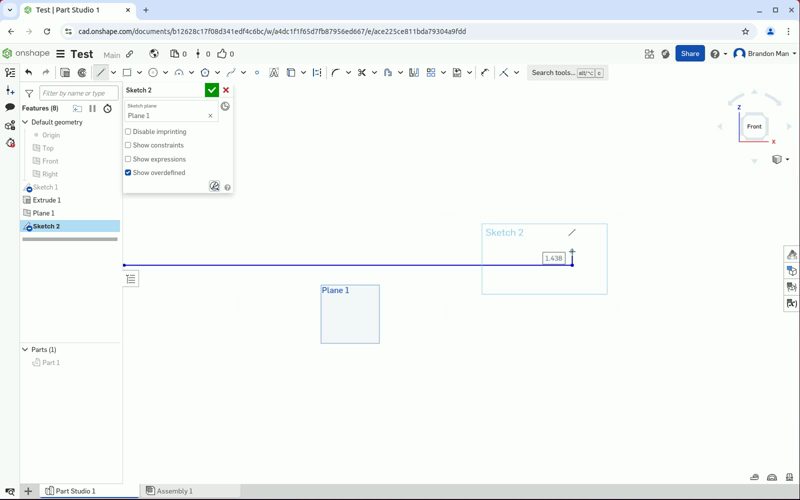
scroll(-6)
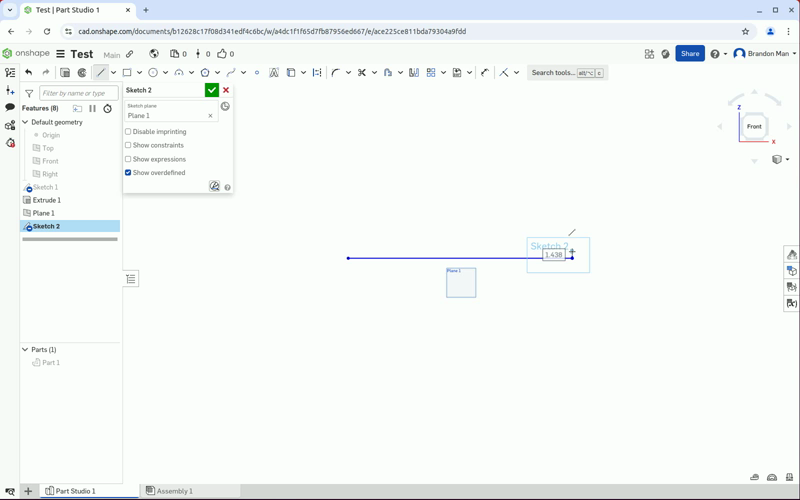
key_up(shift)
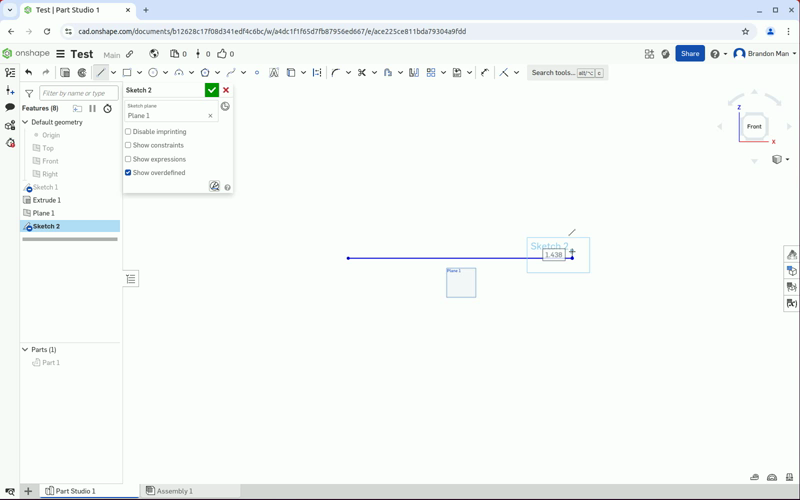
key_down(shift)
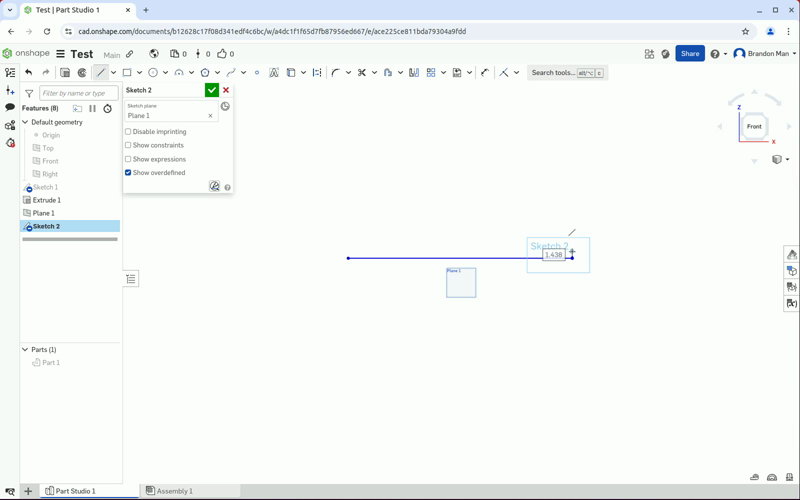
mouse_move(348, 251)
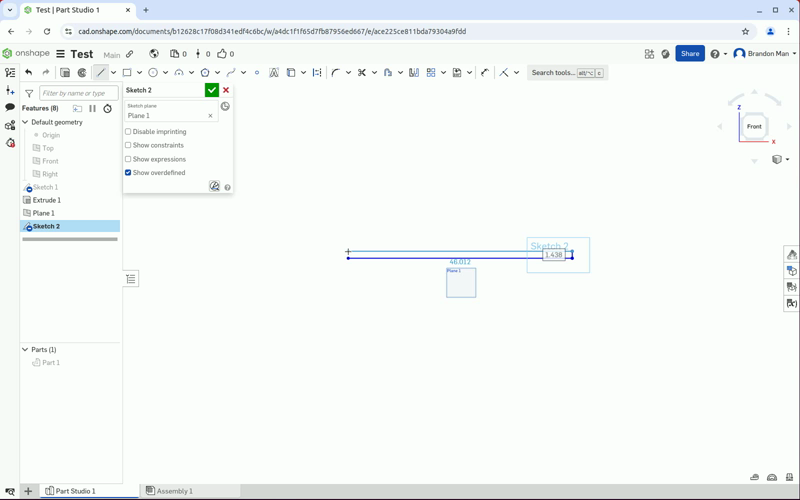
click(348, 251)
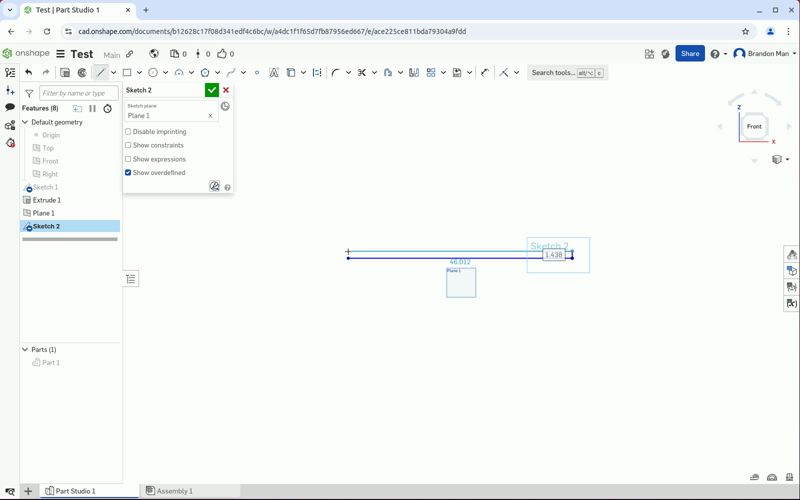
key_up(shift)
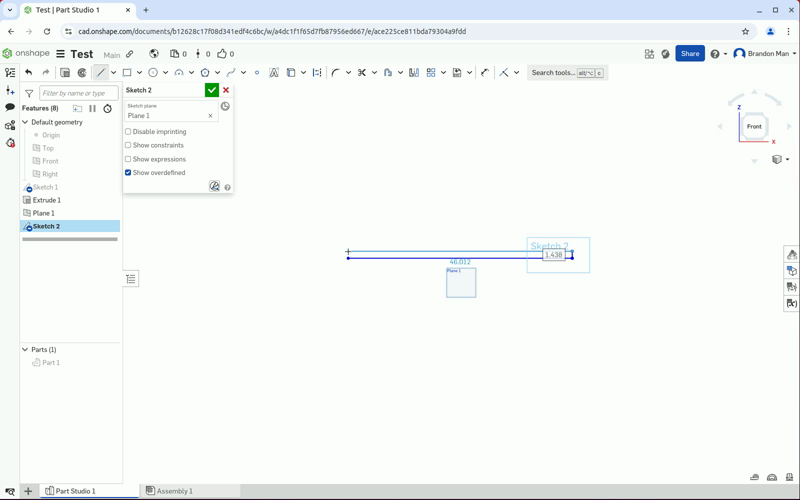
mouse_move(378, 251)
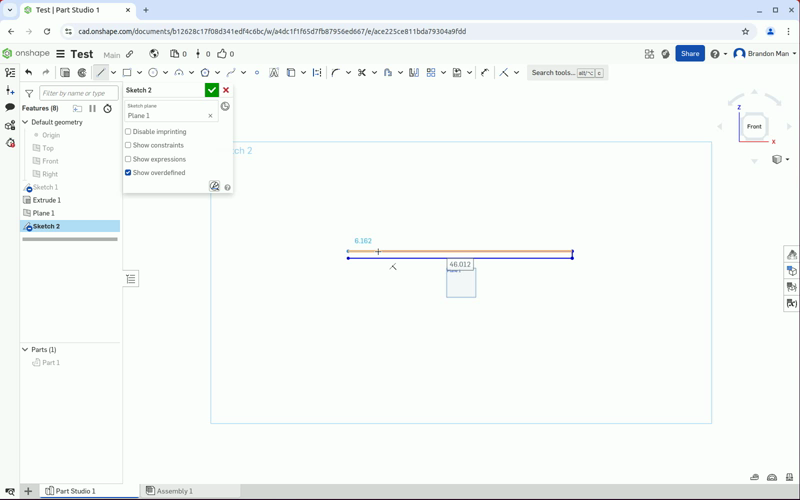
key_down(shift)
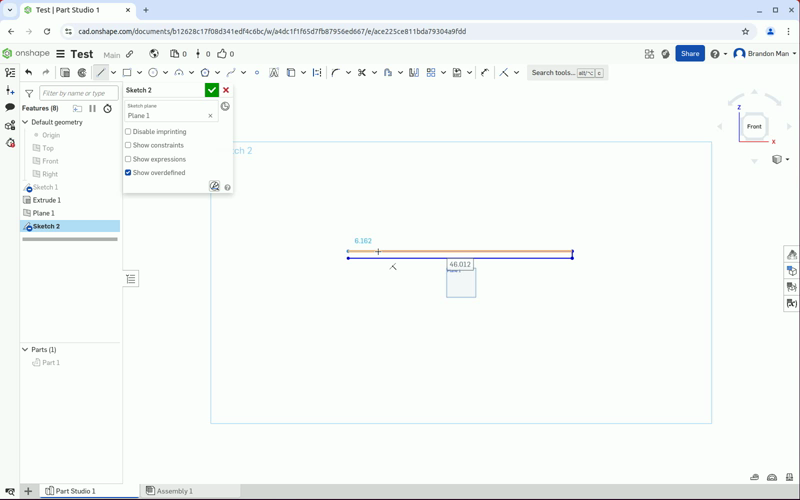
mouse_move(348, 258)
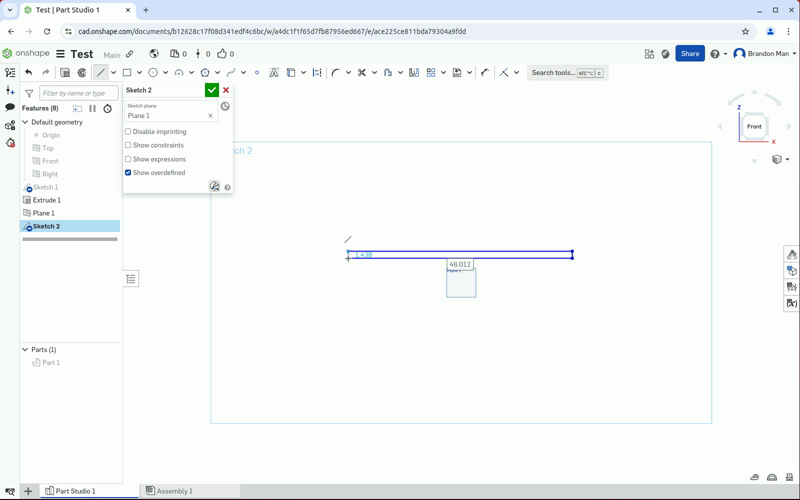
scroll(6)
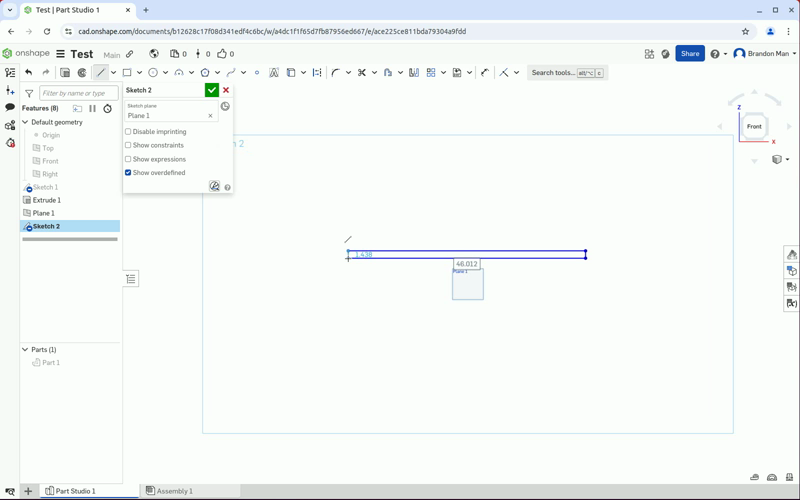
scroll(6)
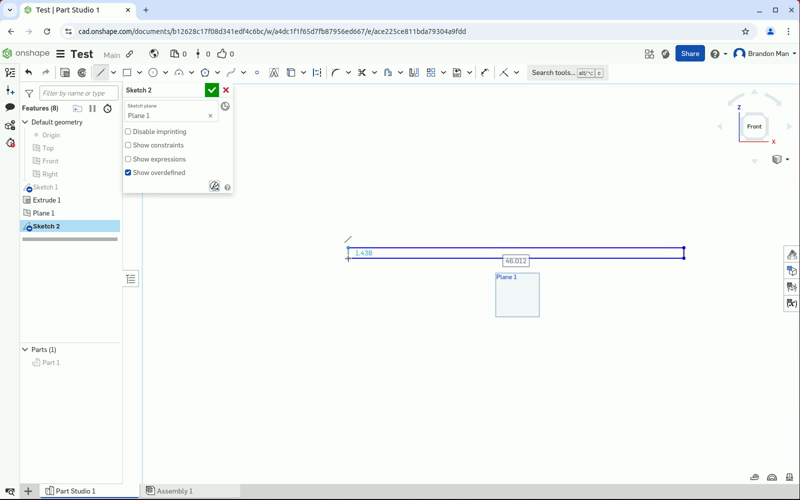
scroll(6)
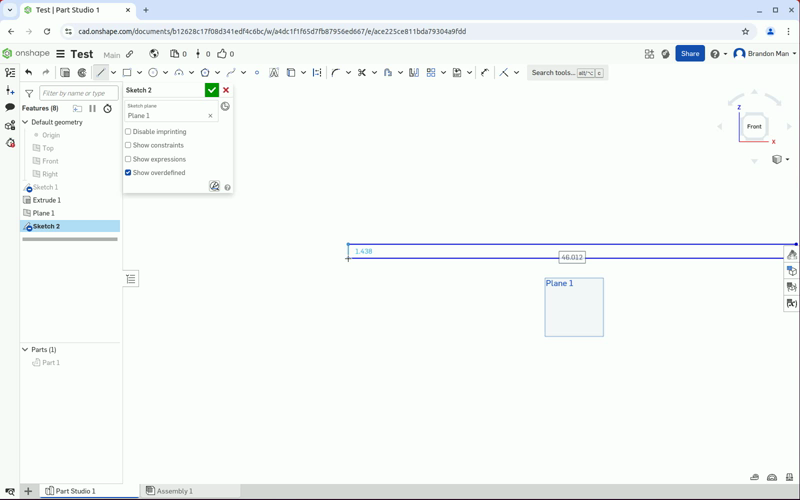
scroll(6)
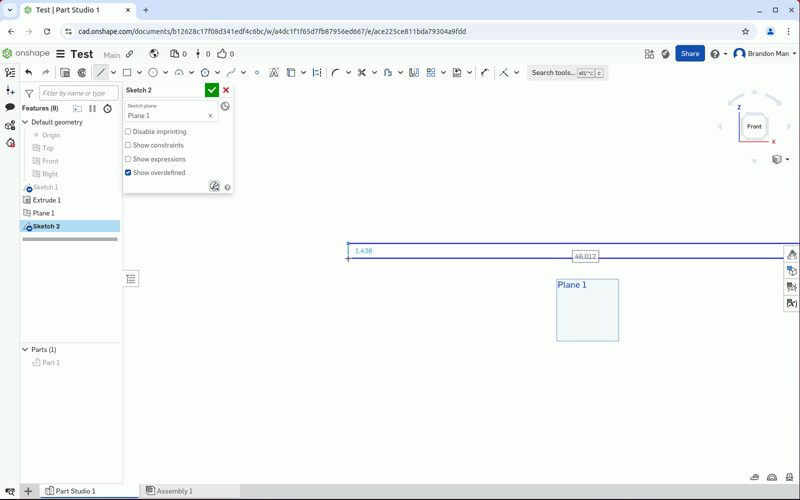
scroll(6)
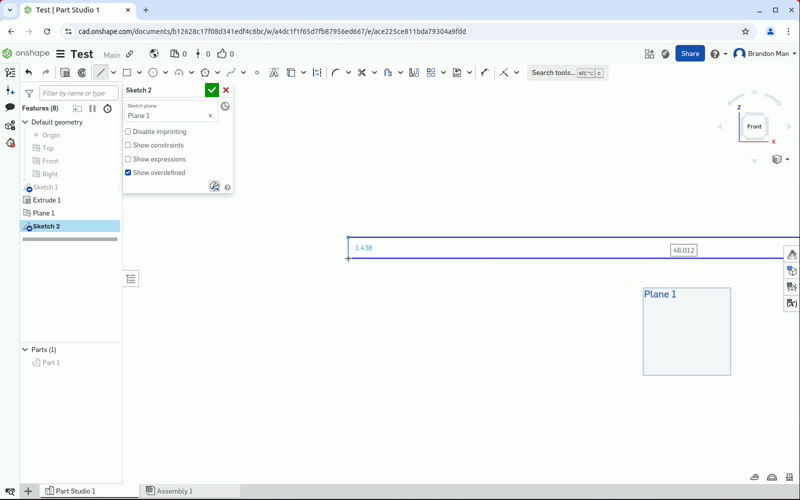
scroll(6)
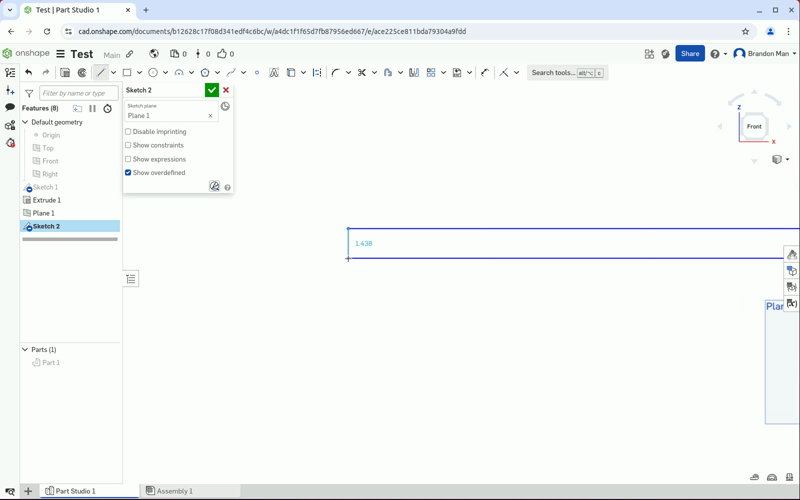
scroll(6)
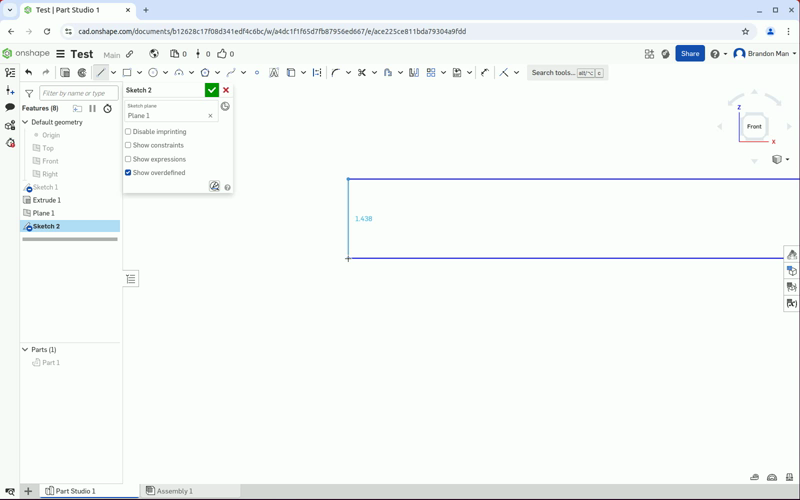
key_up(shift)
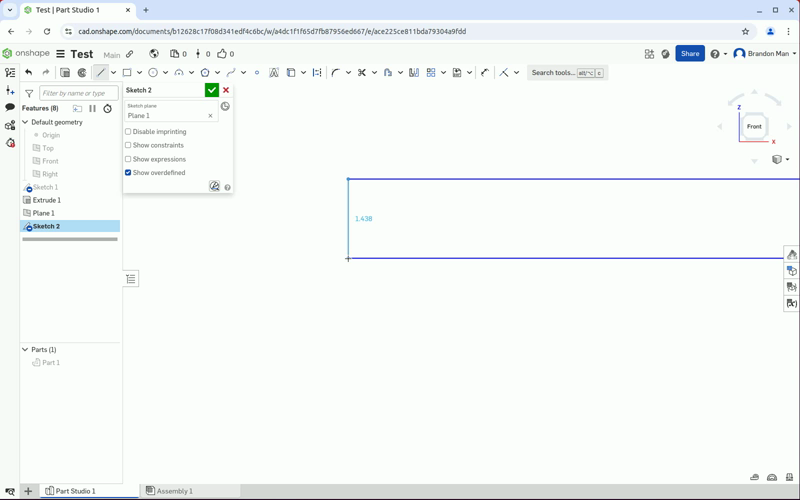
click(348, 258)
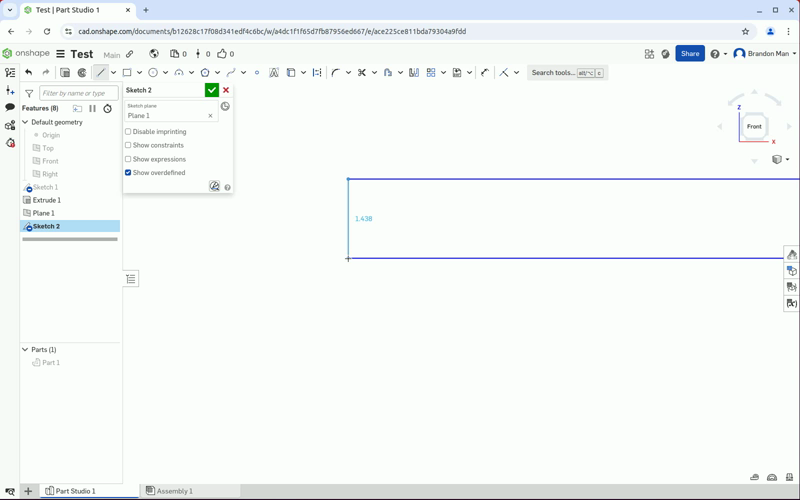
scroll(-6)
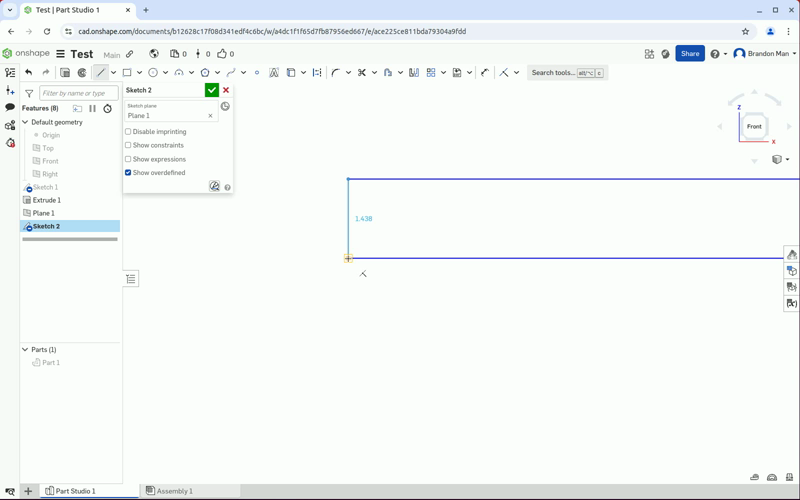
scroll(-6)
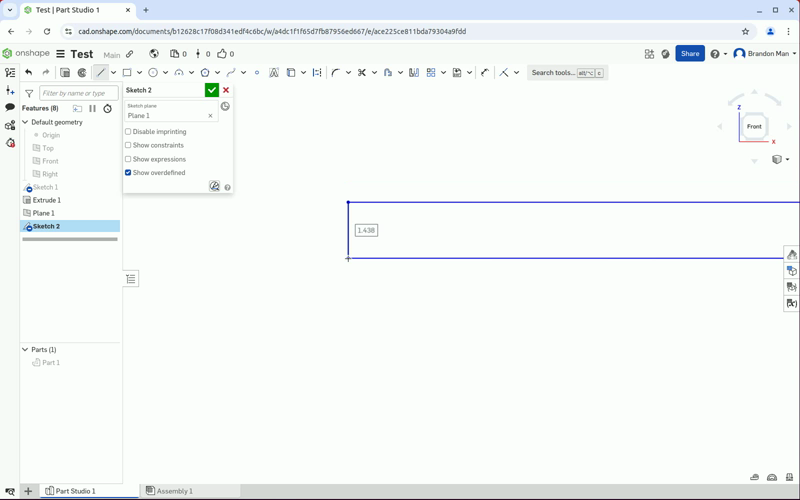
scroll(-6)
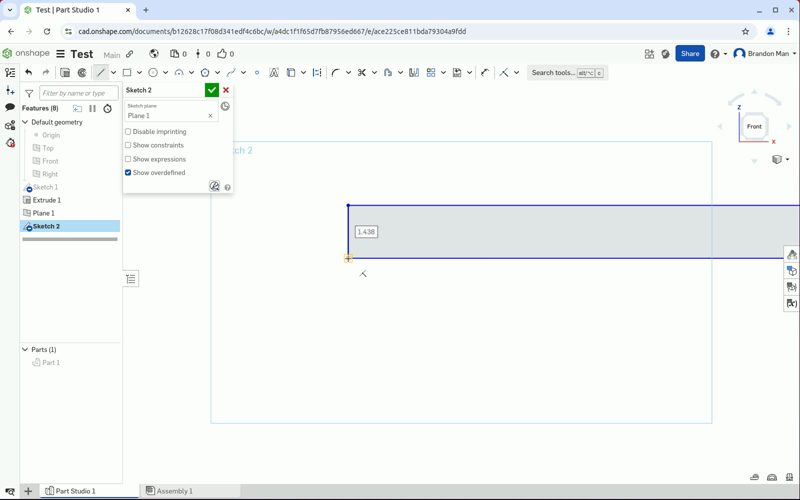
scroll(-6)
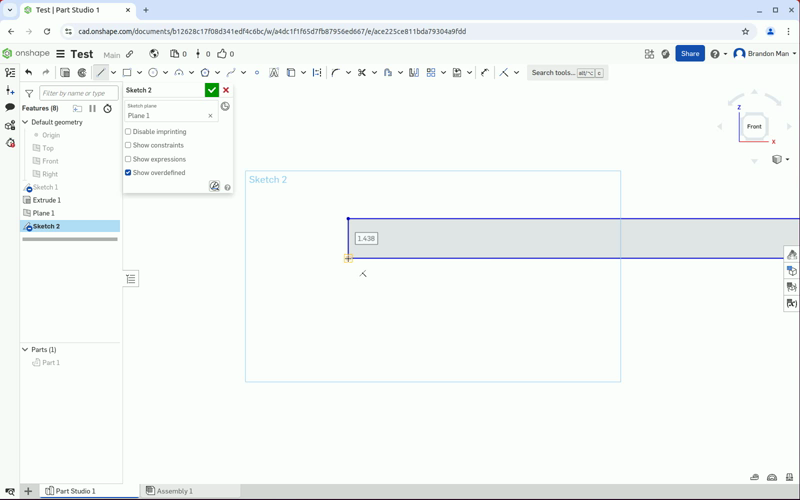
scroll(-6)
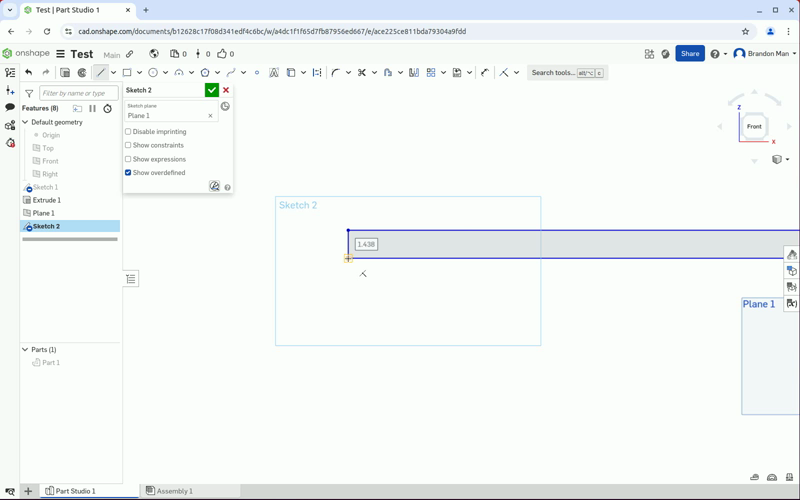
scroll(-6)
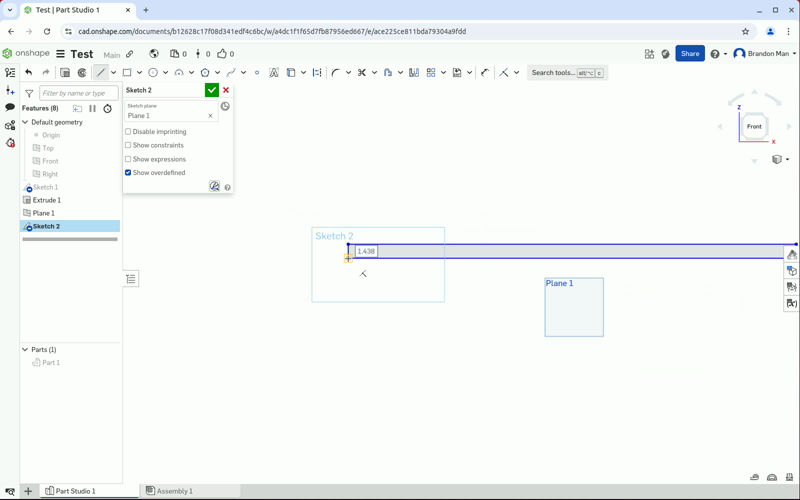
scroll(-6)
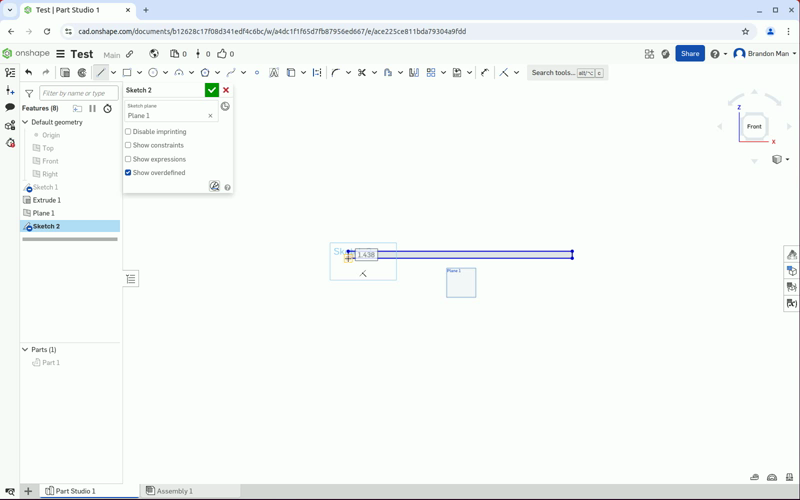
key(esc)
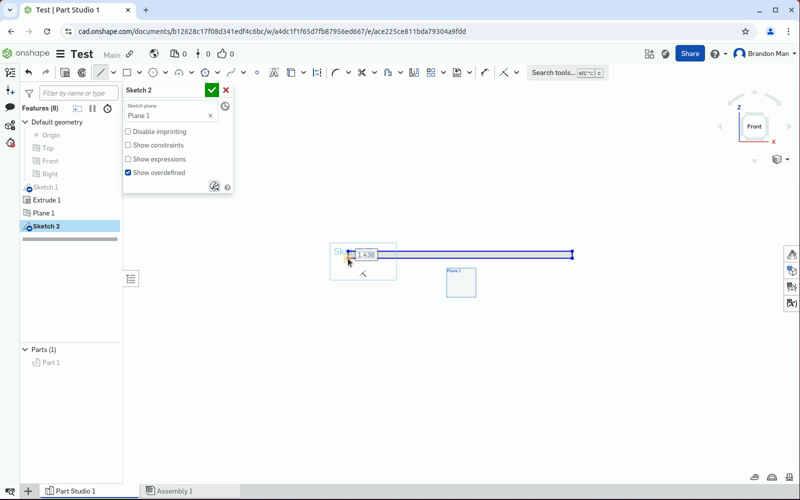
mouse_move(504, 254)
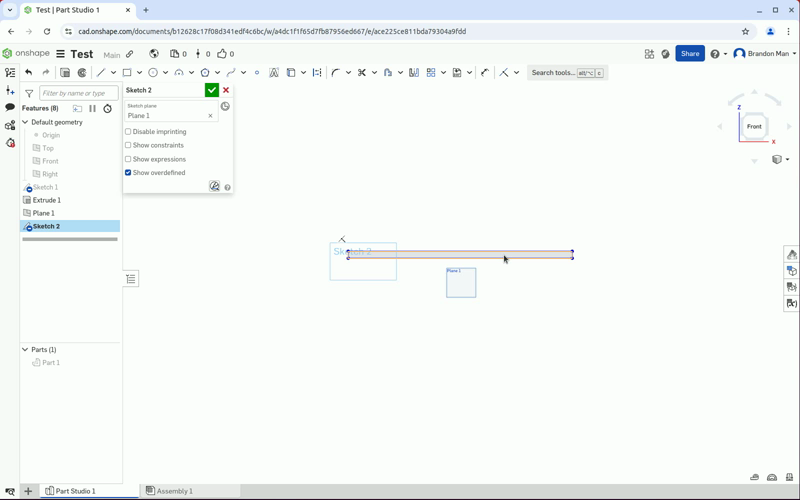
scroll(6)
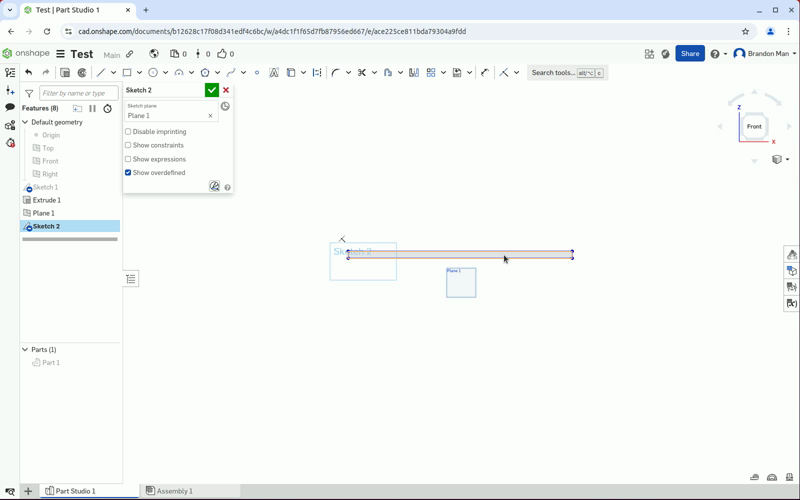
scroll(6)
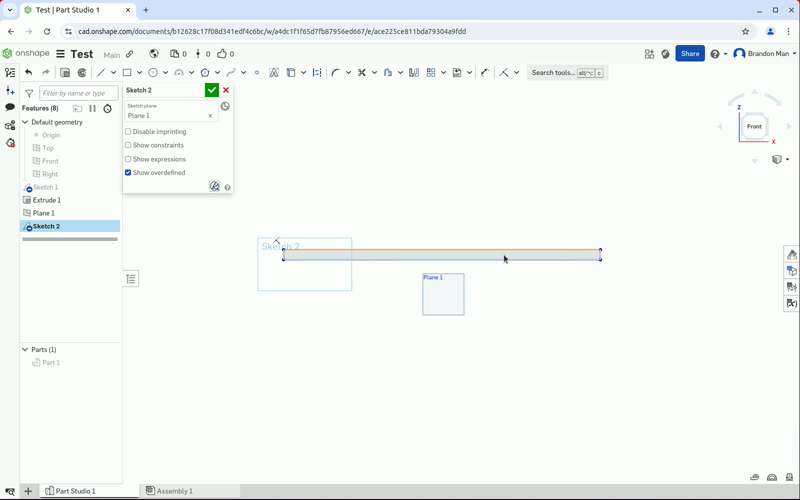
scroll(6)
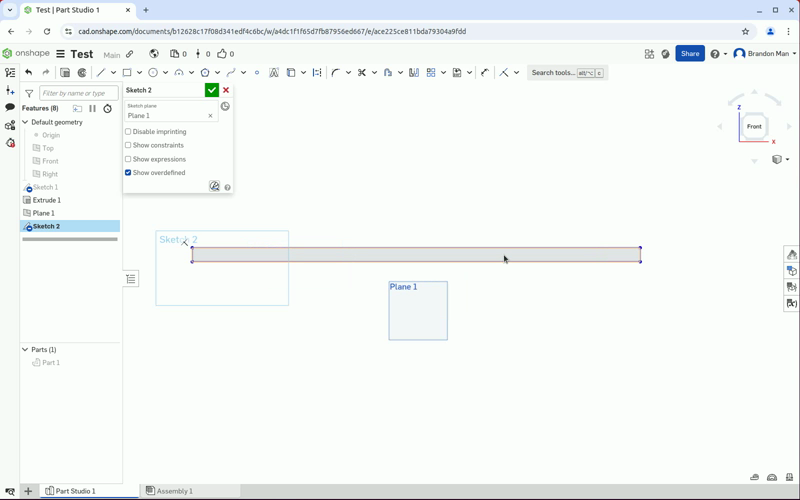
scroll(6)
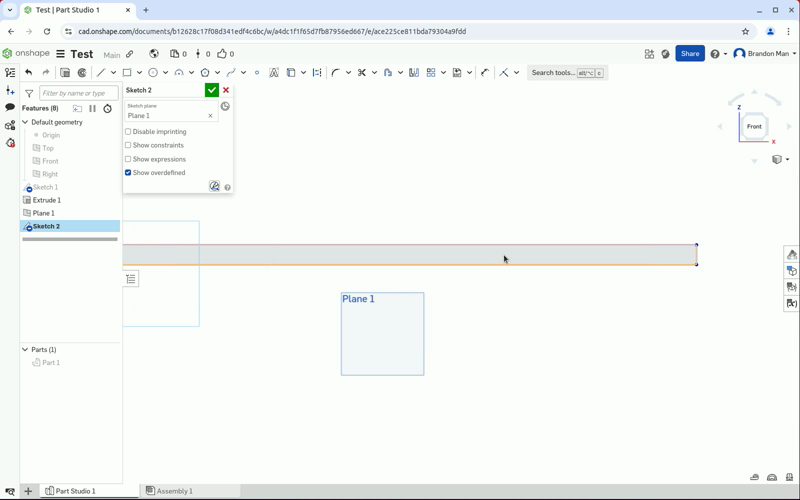
scroll(6)
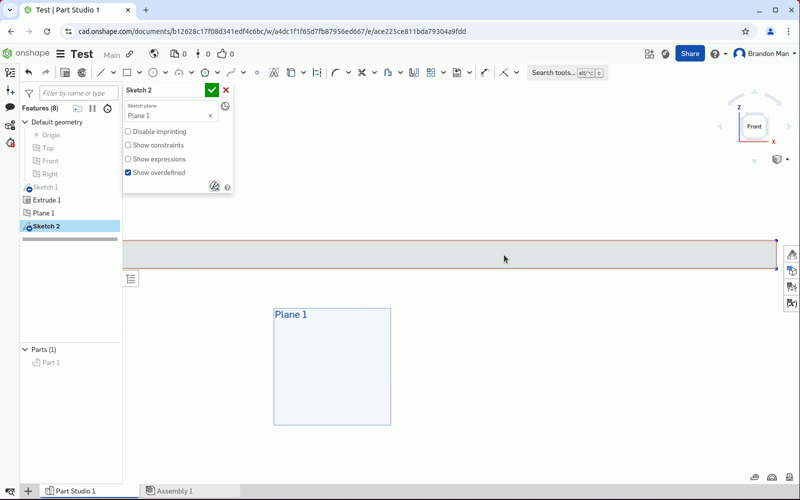
scroll(6)
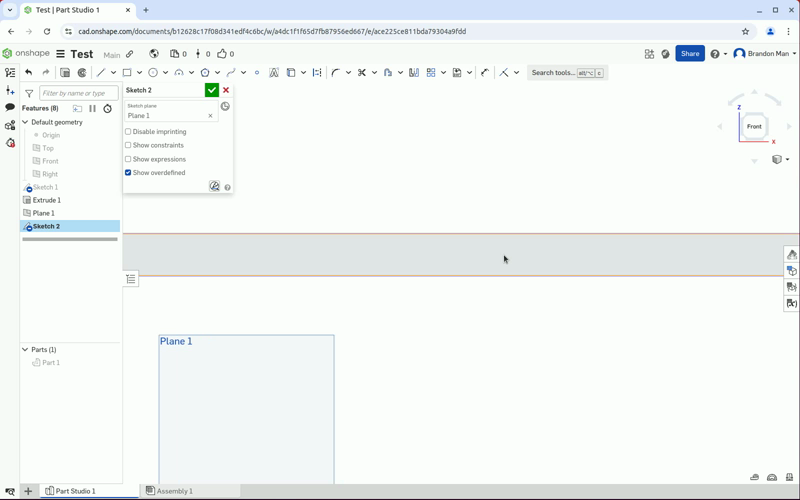
scroll(6)
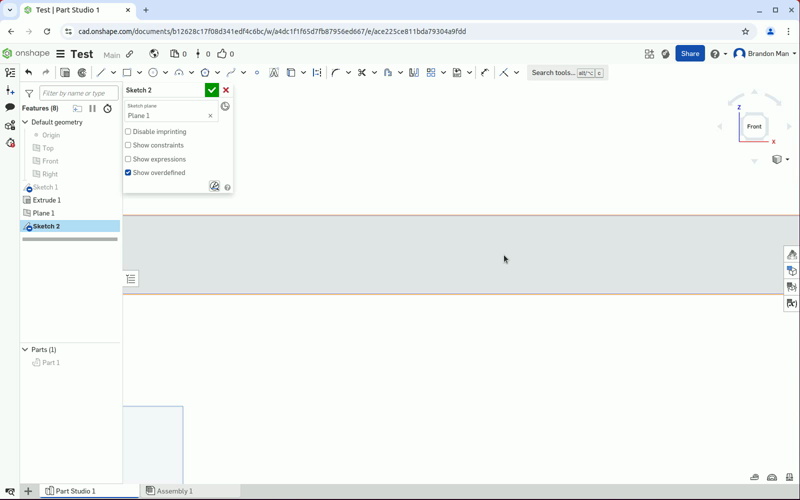
click(504, 254)
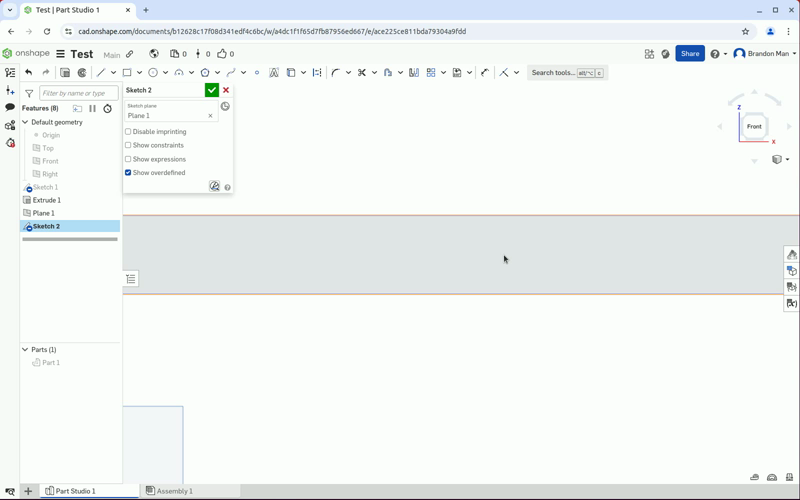
scroll(-6)
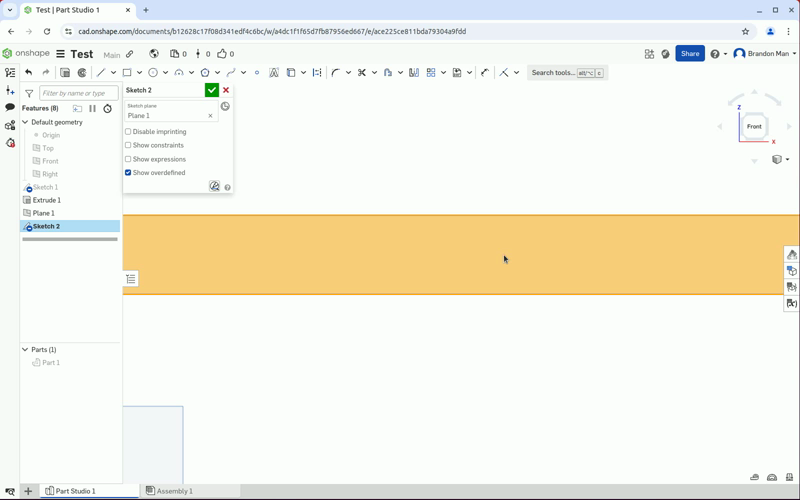
scroll(-6)
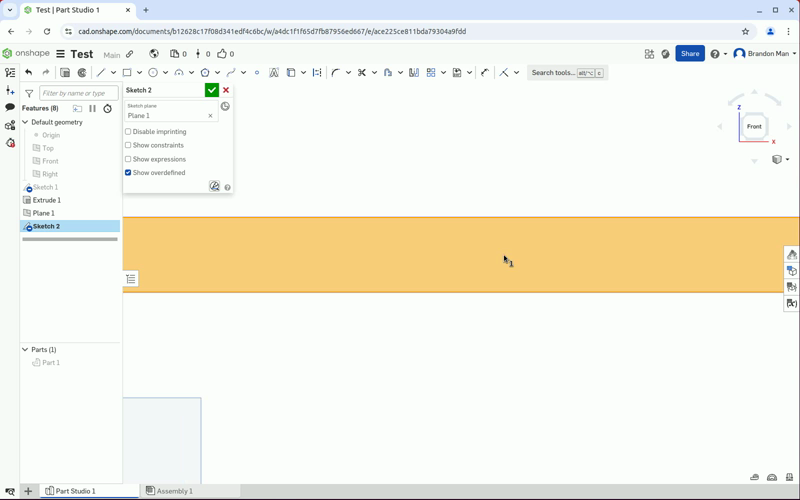
scroll(-6)
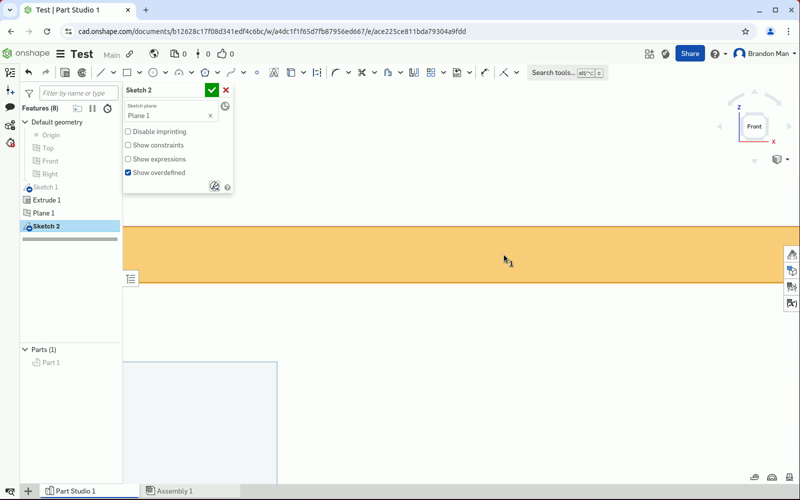
scroll(-6)
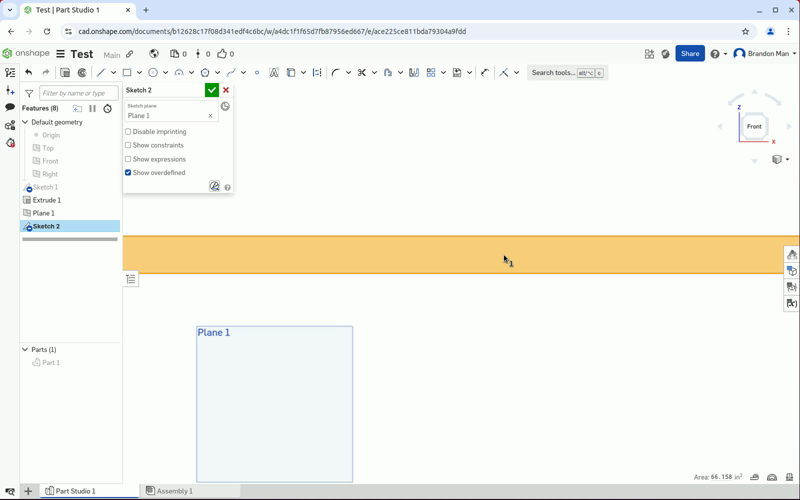
scroll(-6)
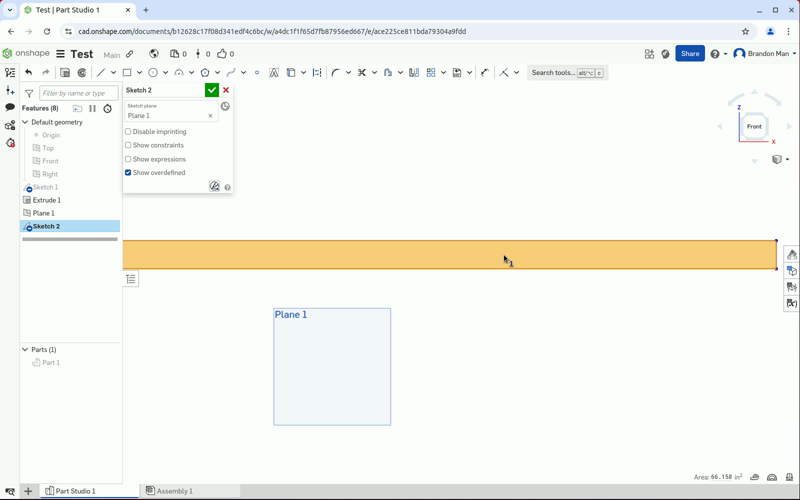
scroll(-6)
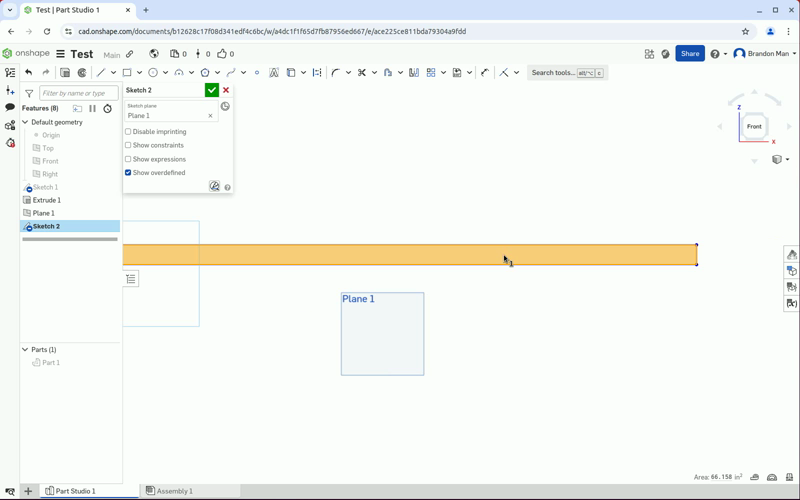
scroll(-6)
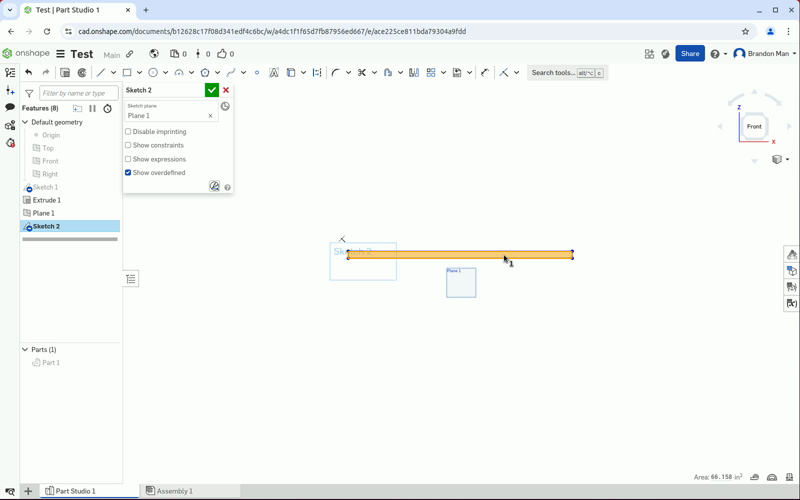
mouse_move(73, 352)
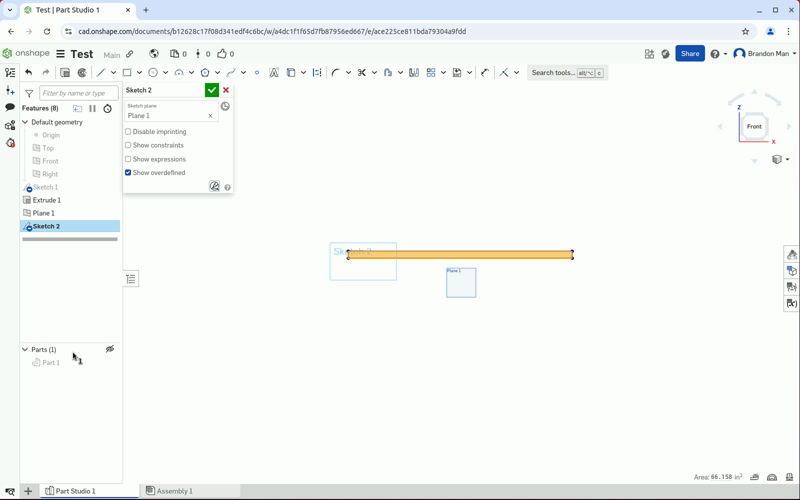
key(shift+y)
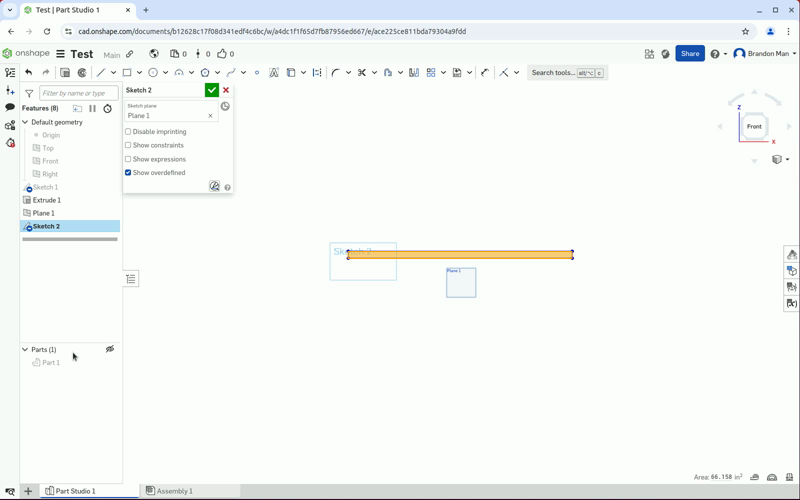
key(shift+e)
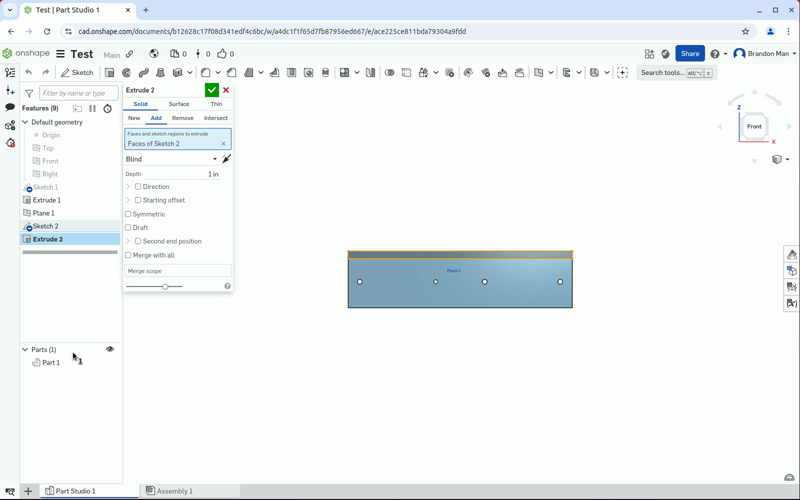
mouse_move(143, 106)
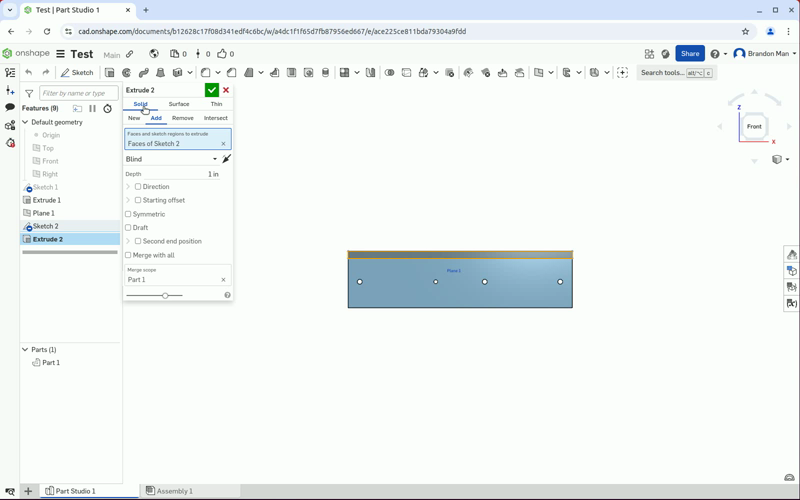
click(143, 106)
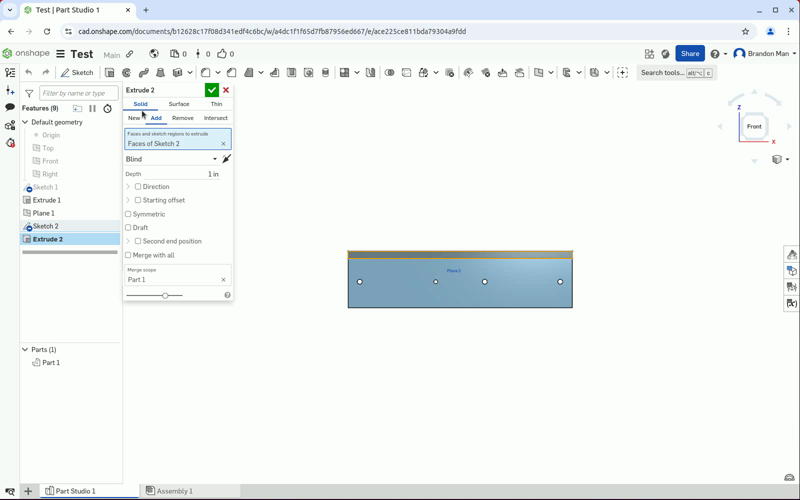
mouse_move(137, 120)
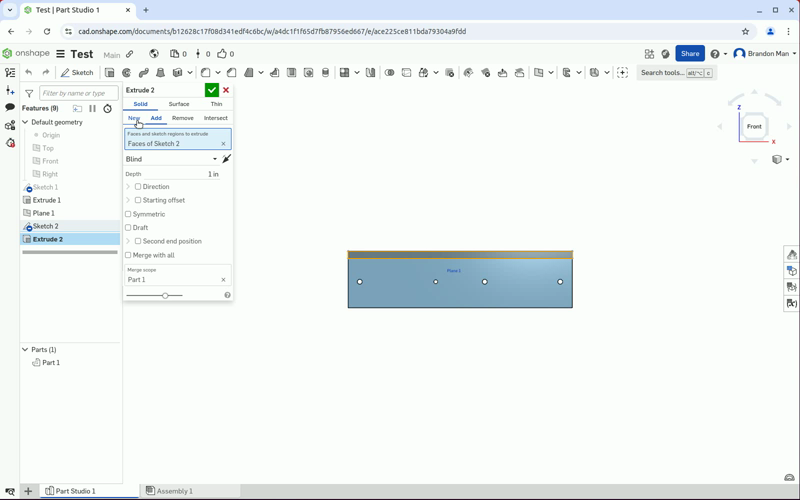
click(137, 120)
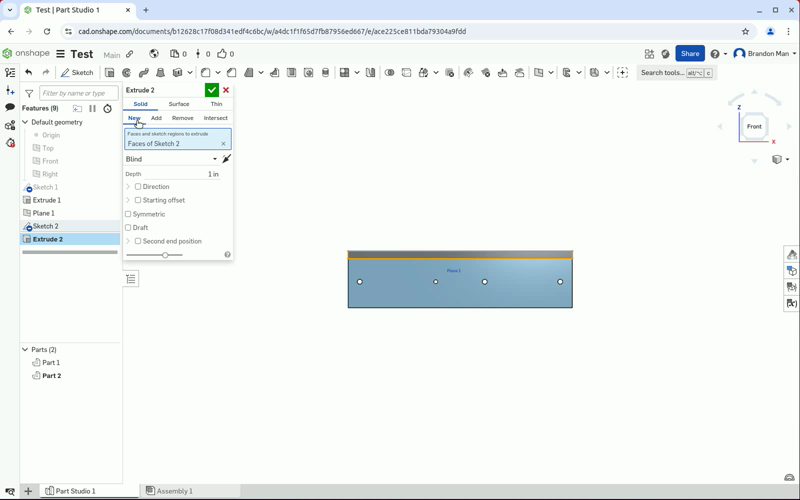
key(tab, 4)
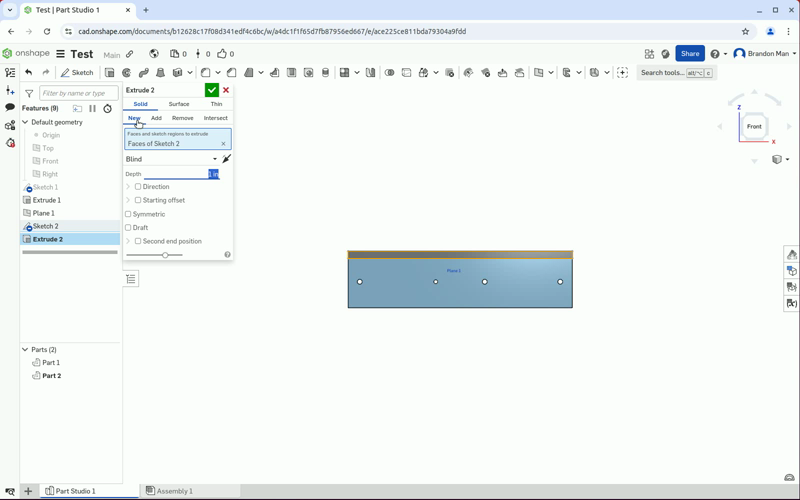
text(2.166)
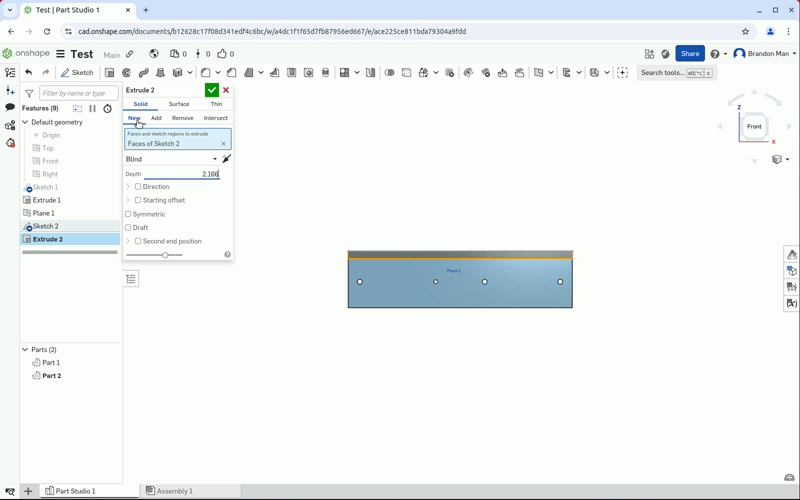
key(enter)
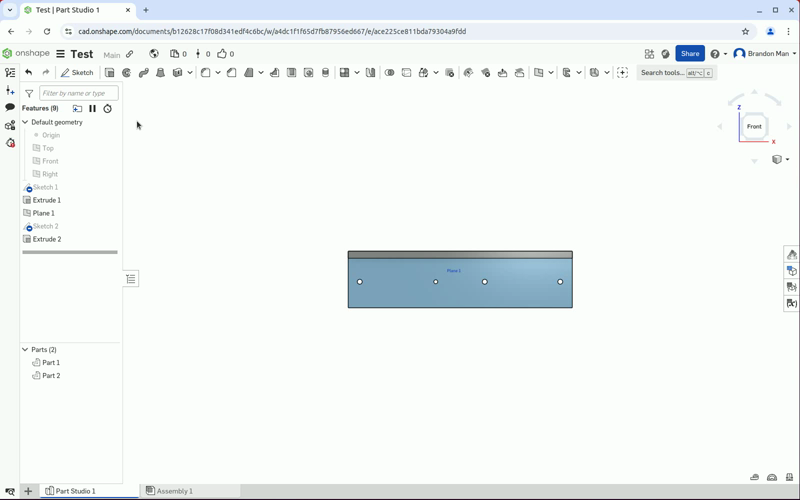
key(shift+h)
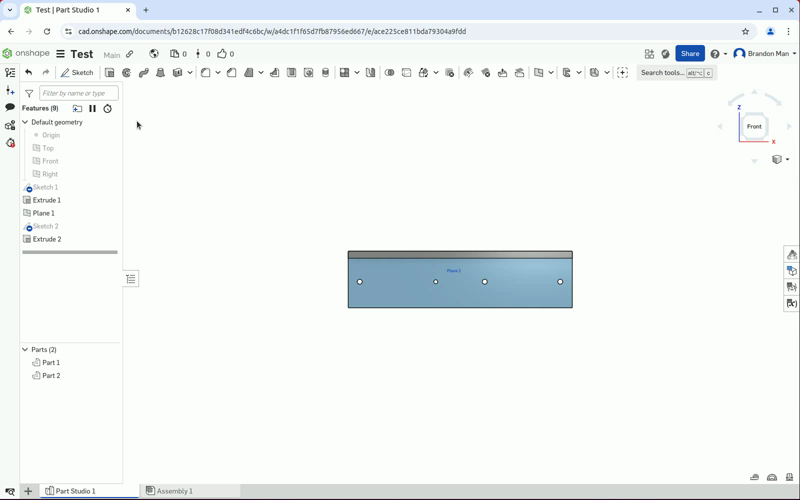
key(shift+h)
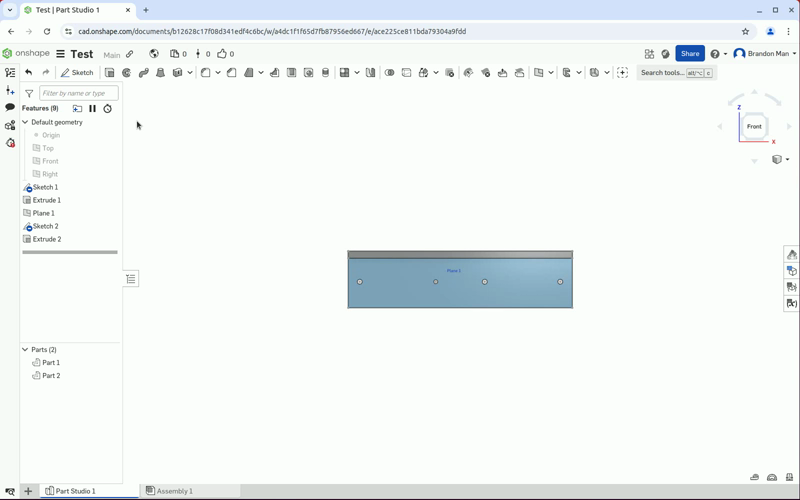
key(shift+7)
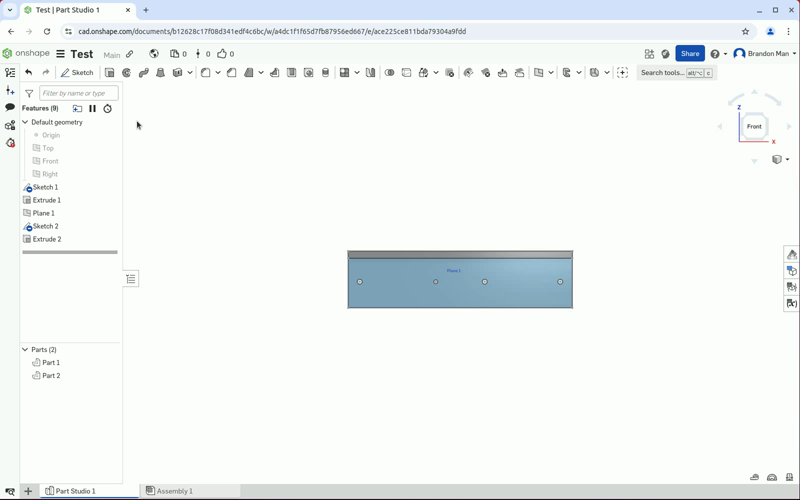
key(left, 2)
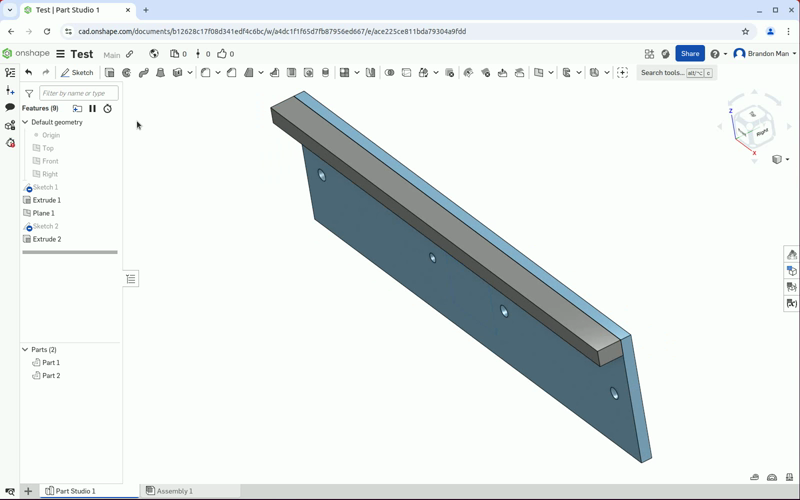
key(down, 2)
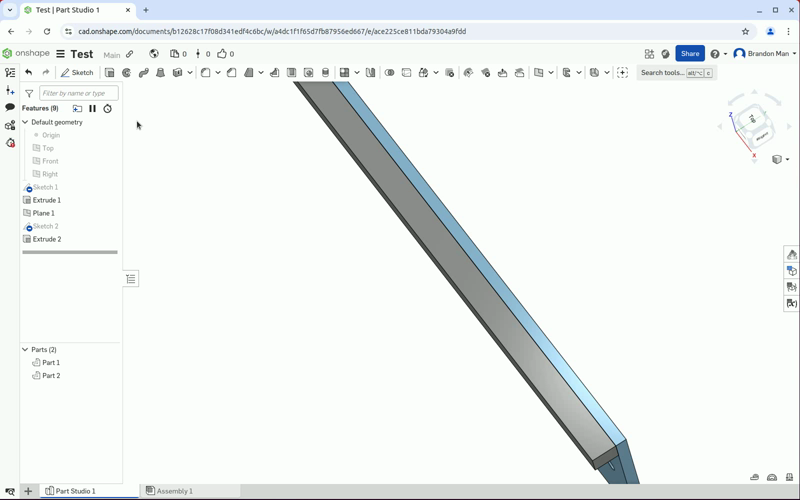
key(up, 2)
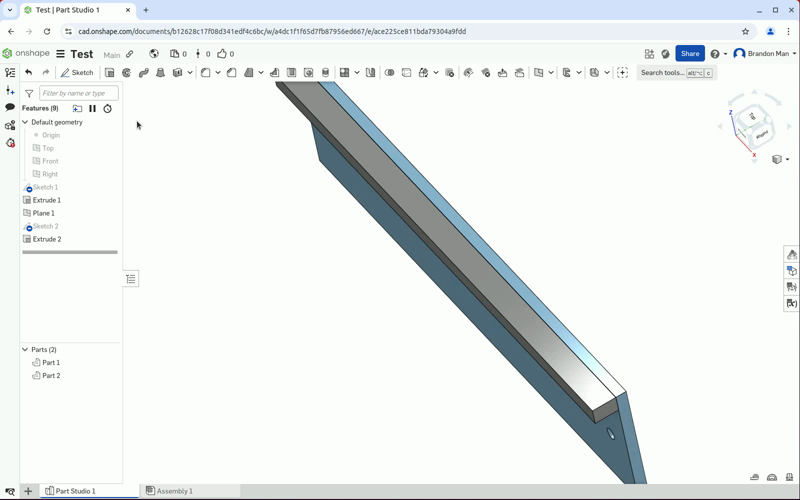
key(right, 2)
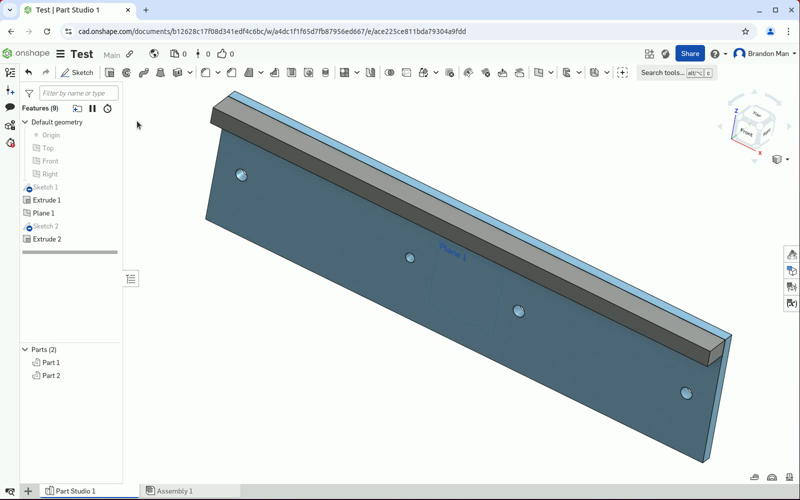
mouse_move(73, 189)
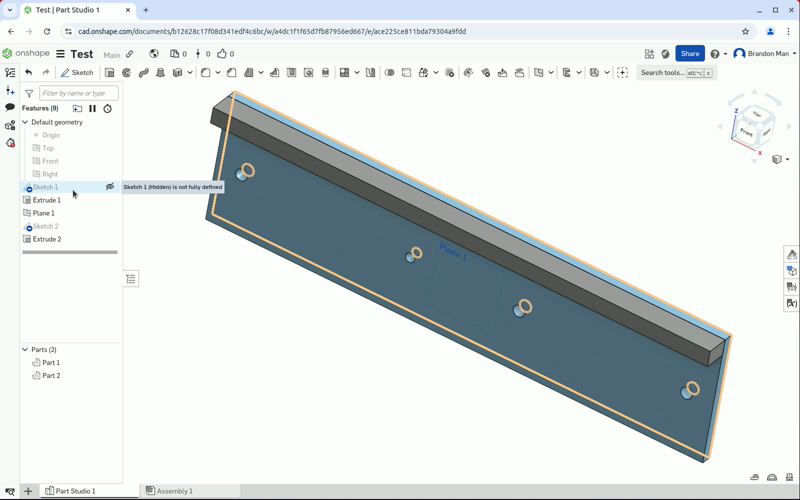
click(73, 189)